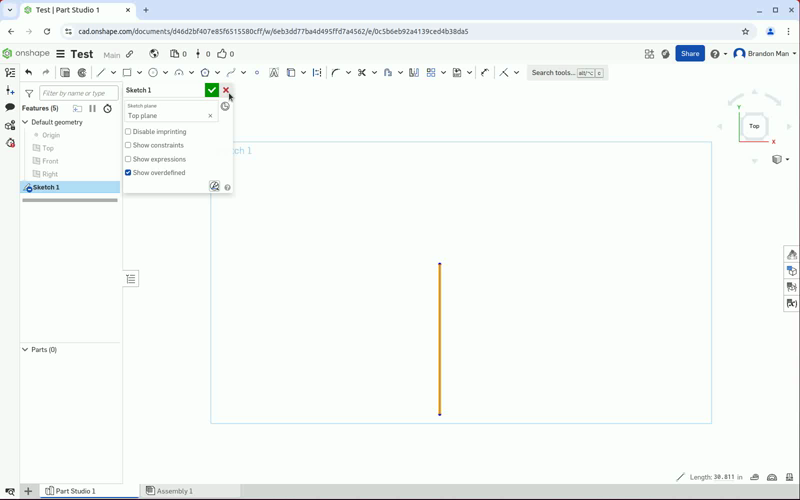
key(shift+h)
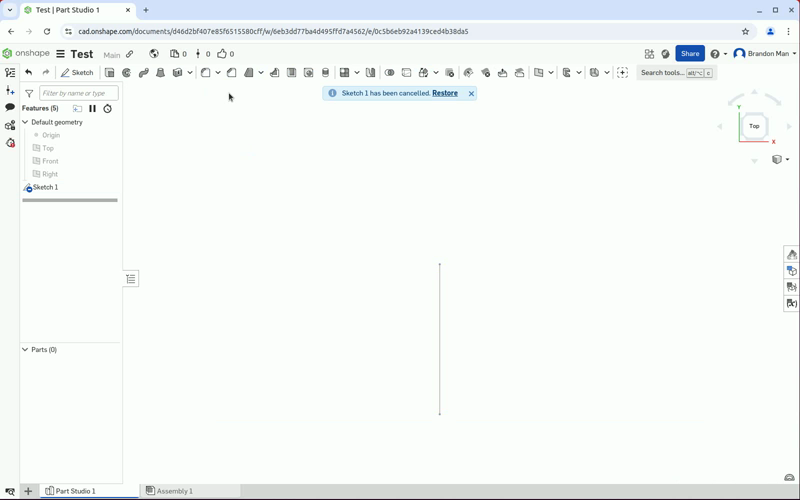
key(shift+s)
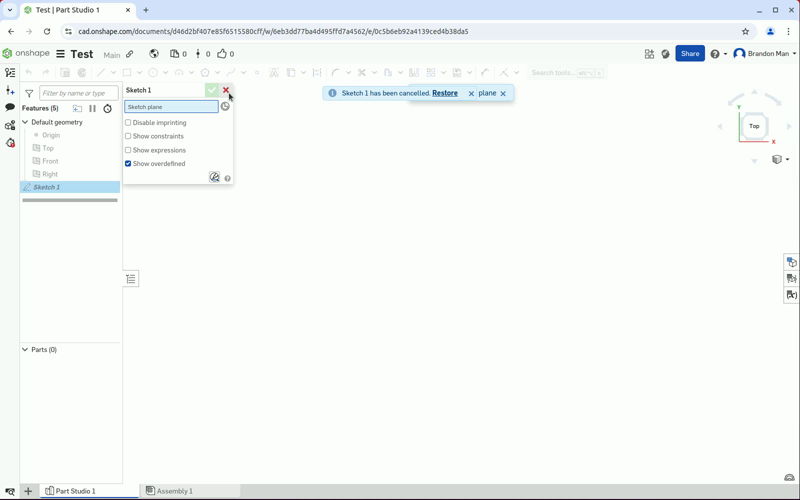
mouse_move(73, 150)
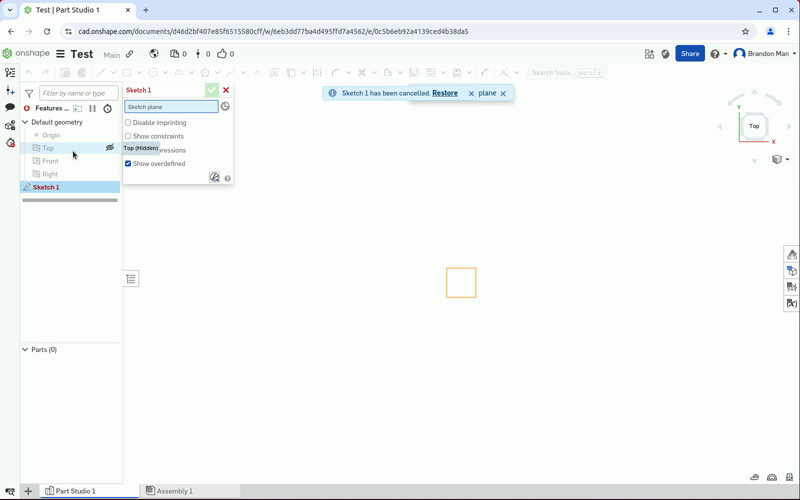
click(73, 150)
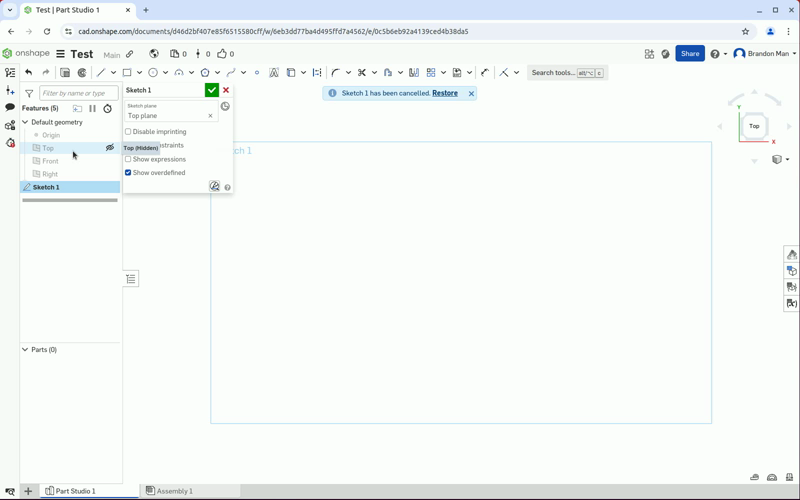
mouse_move(73, 352)
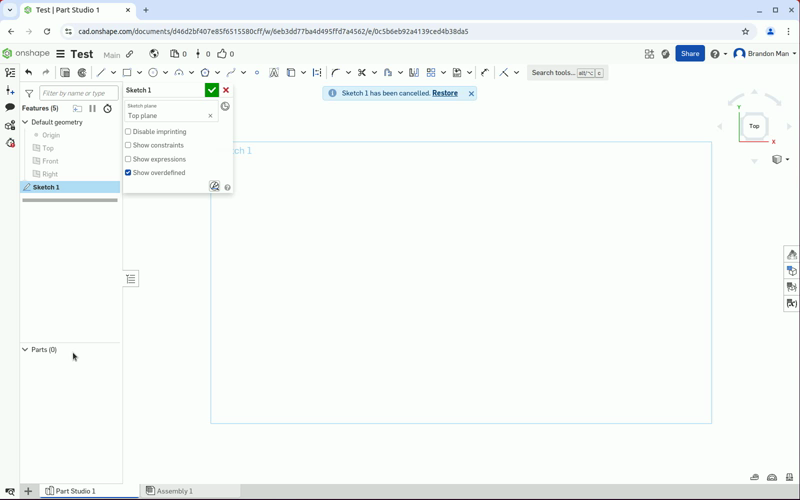
key(y)
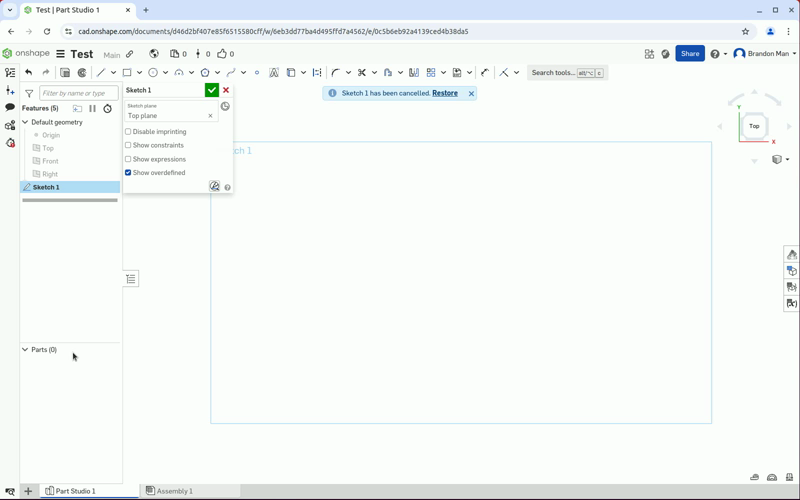
key(c)
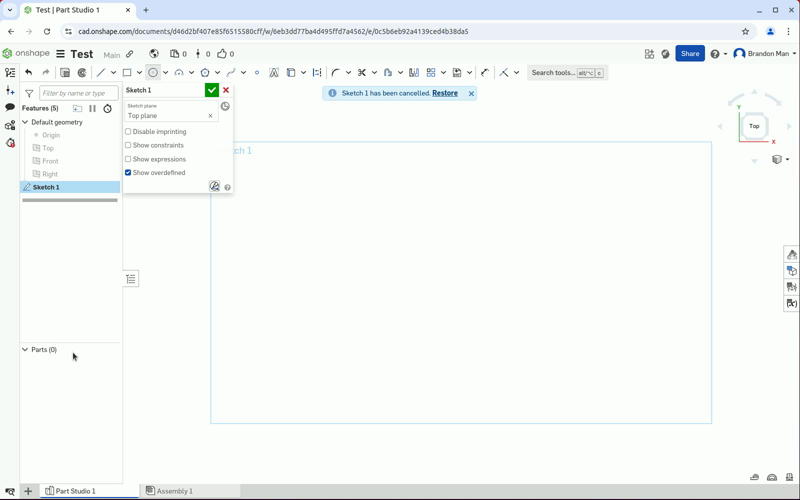
key_down(shift)
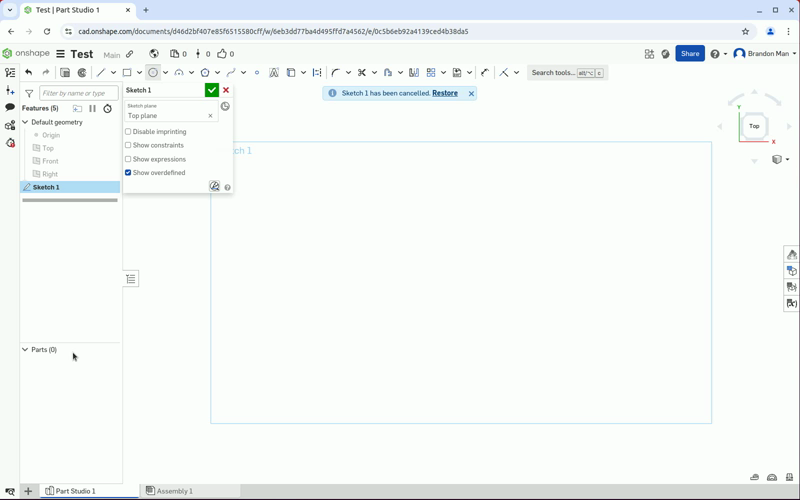
mouse_move(371, 198)
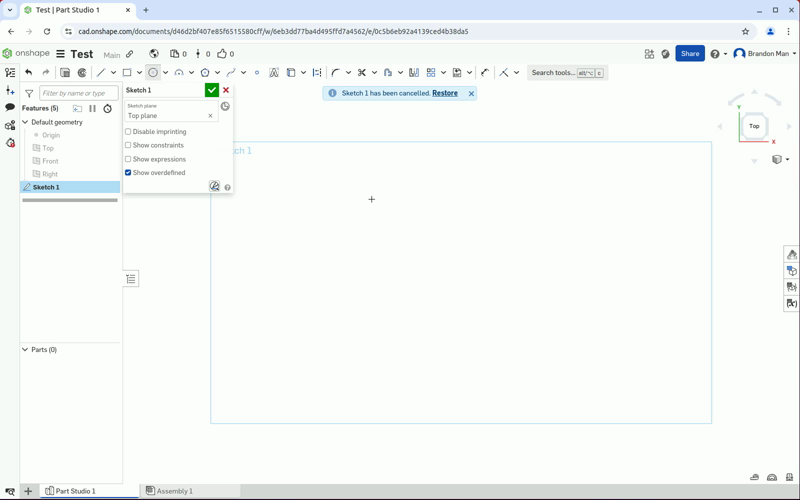
click(371, 198)
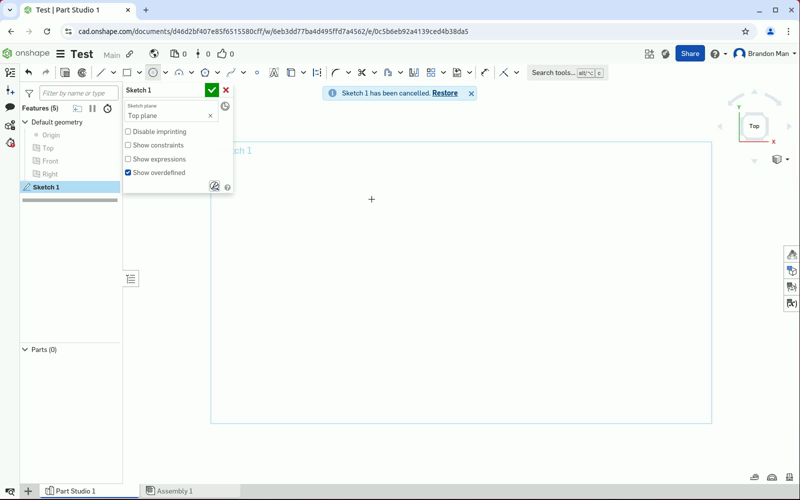
key_up(shift)
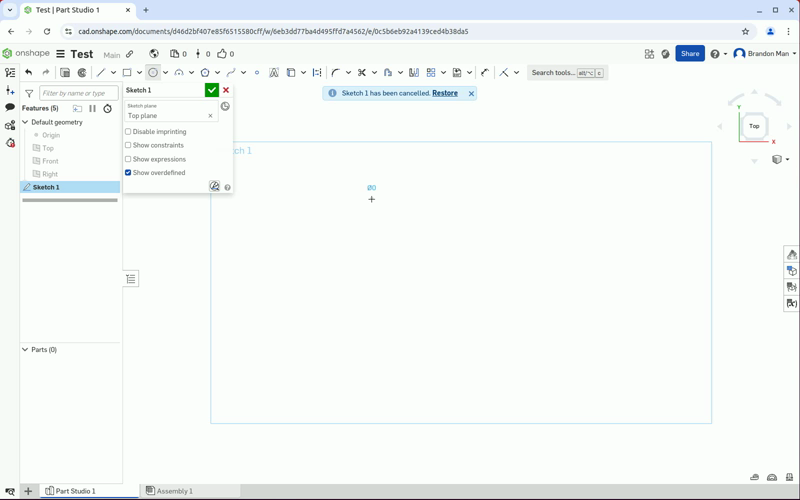
mouse_move(393, 198)
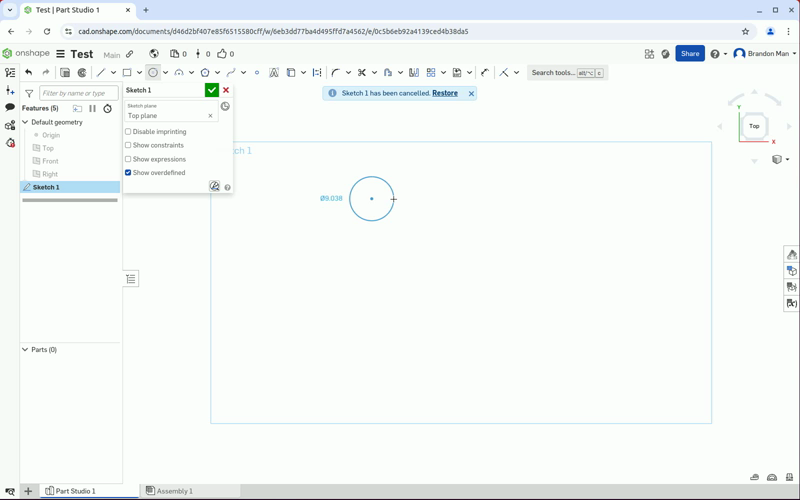
click(393, 198)
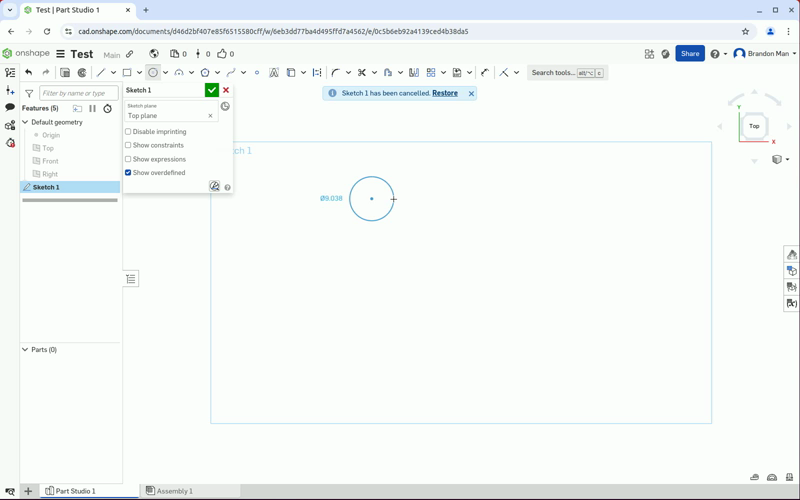
key(esc)
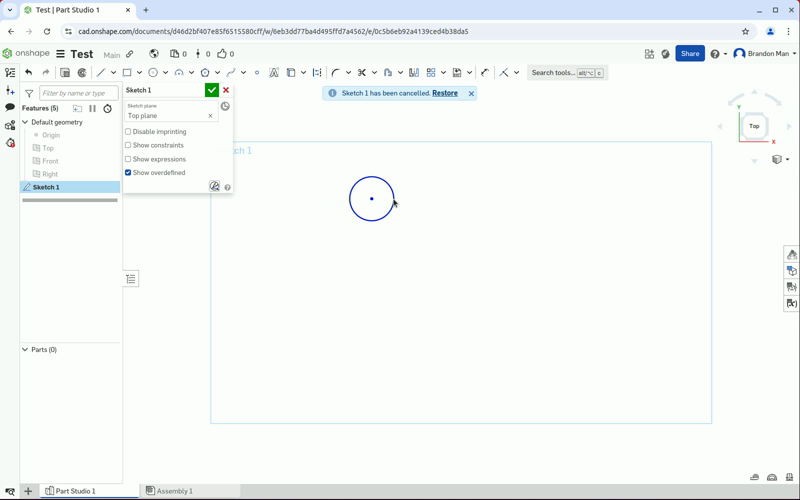
mouse_move(372, 182)
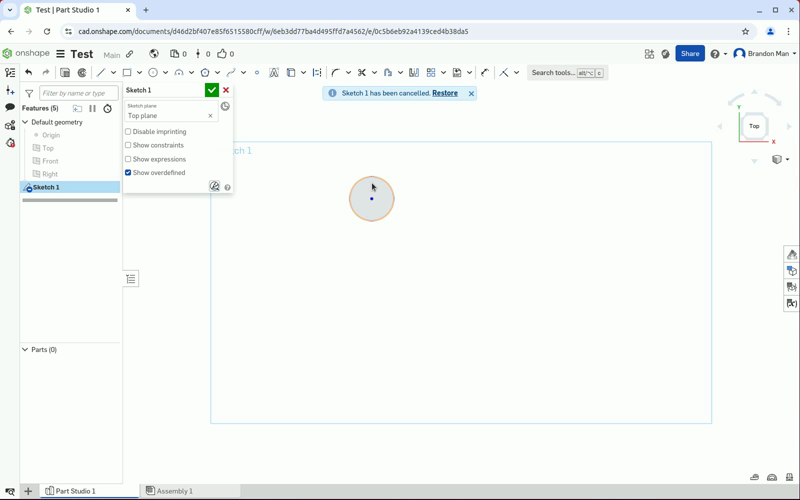
scroll(6)
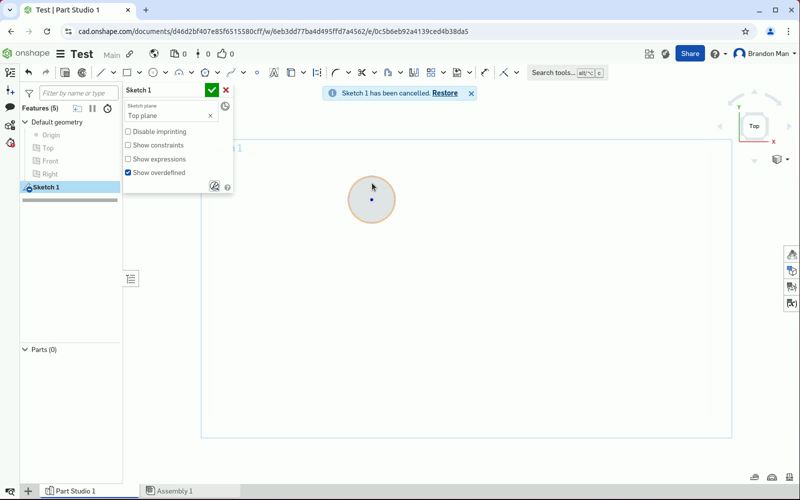
scroll(6)
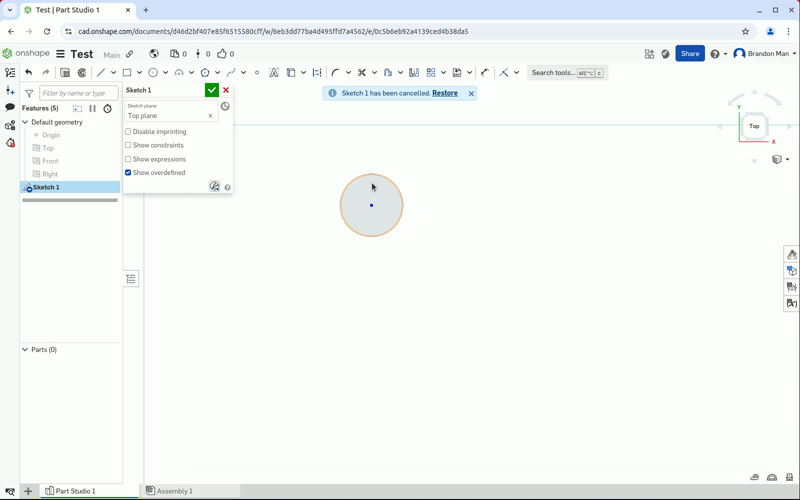
scroll(6)
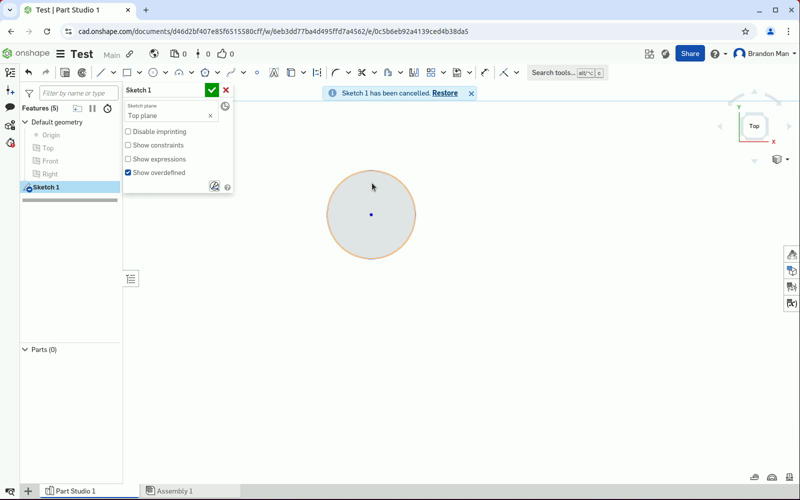
scroll(6)
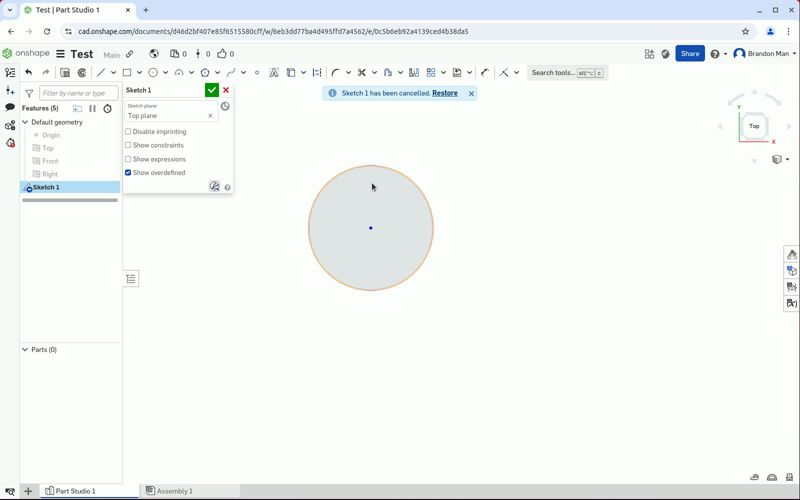
scroll(6)
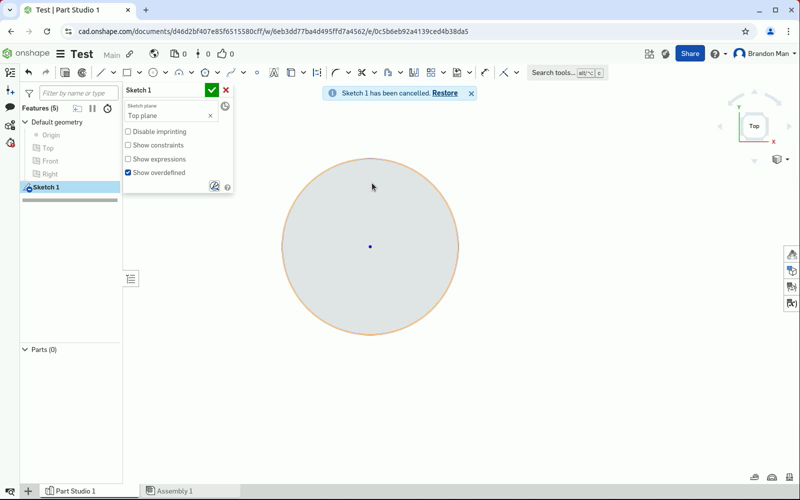
scroll(6)
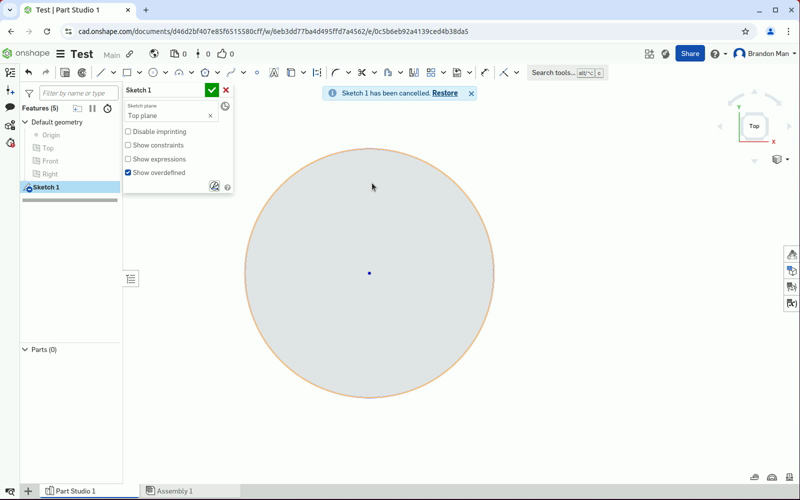
scroll(6)
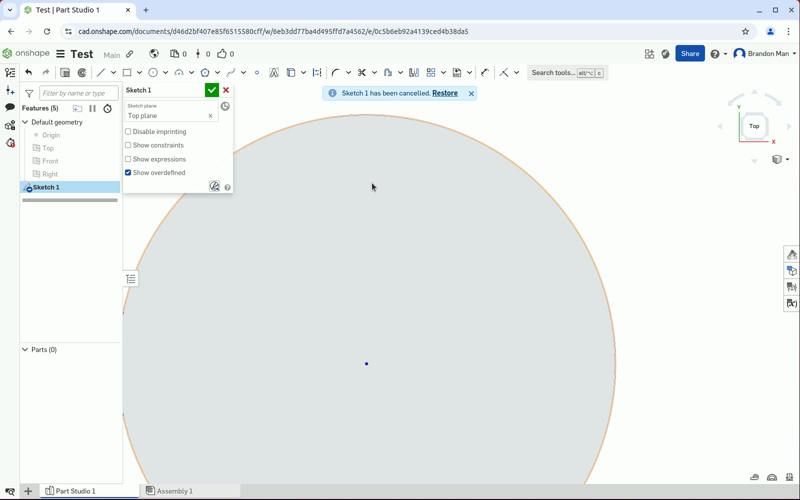
click(372, 182)
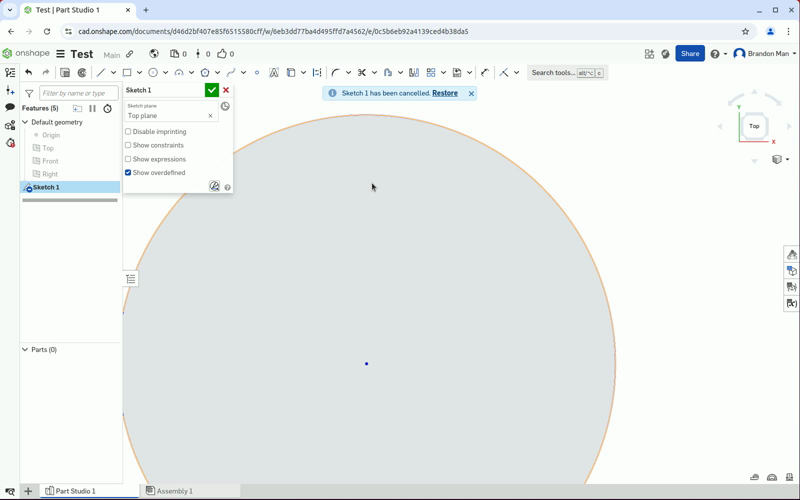
scroll(-6)
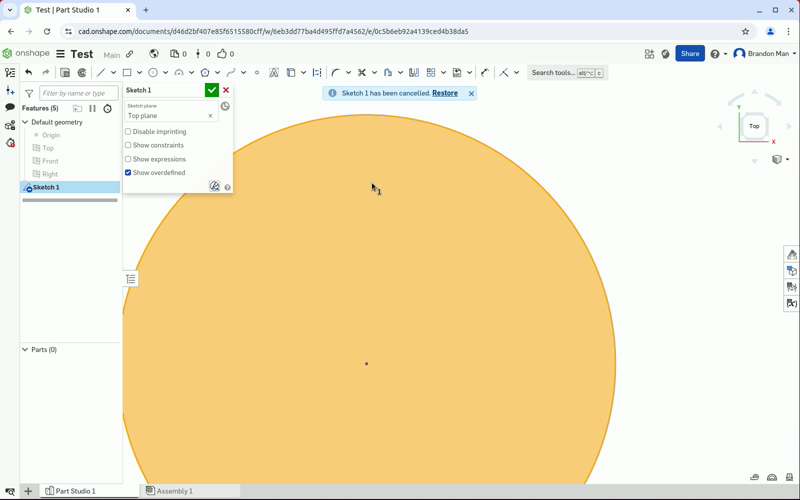
scroll(-6)
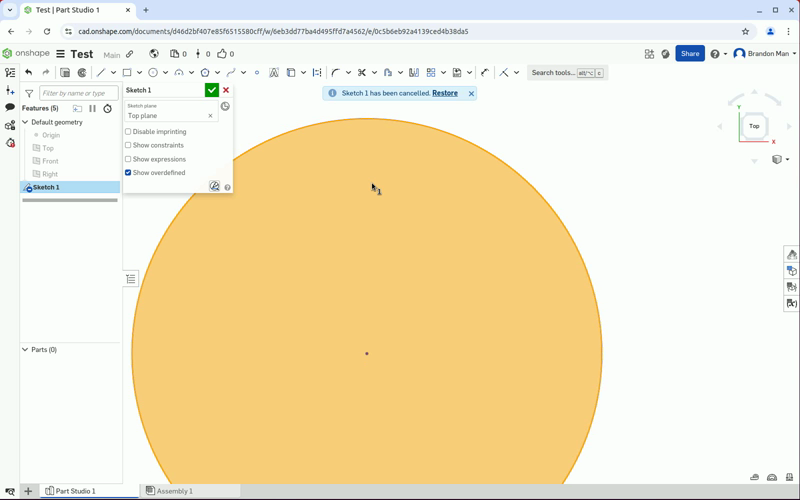
scroll(-6)
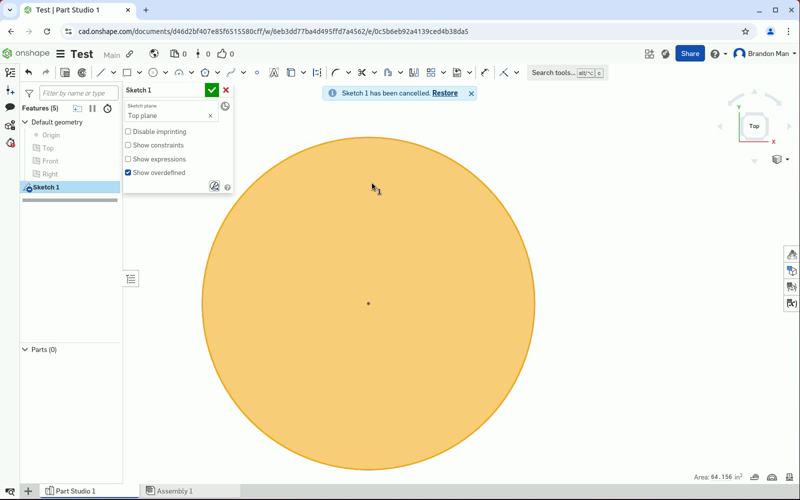
scroll(-6)
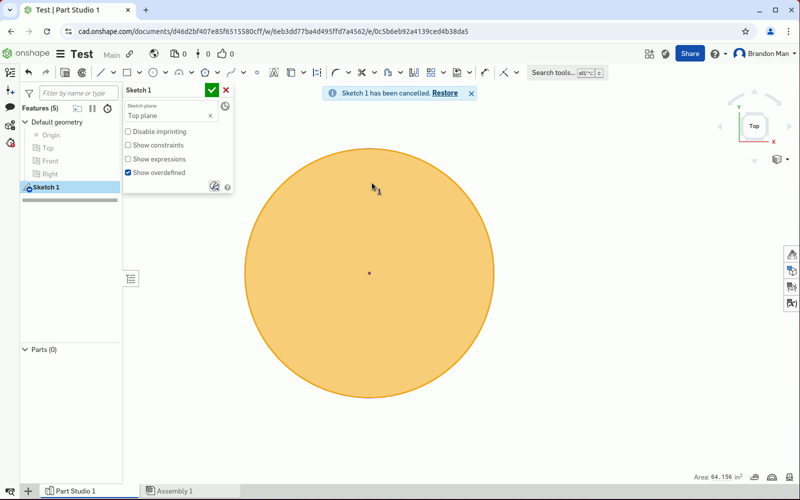
scroll(-6)
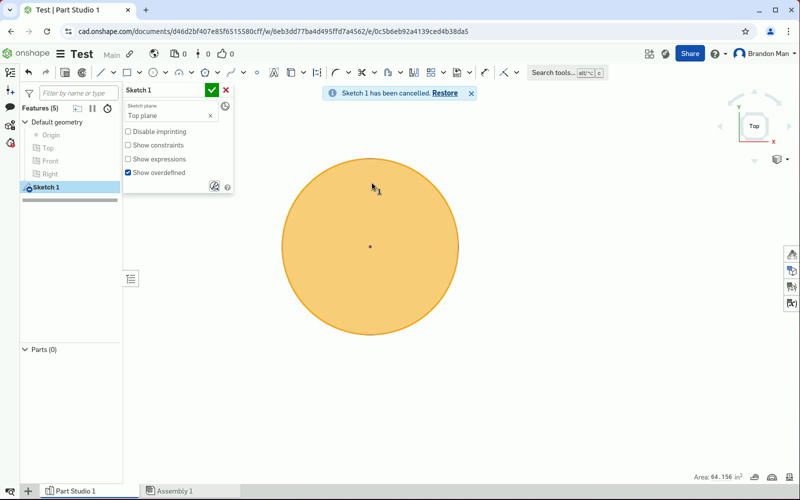
scroll(-6)
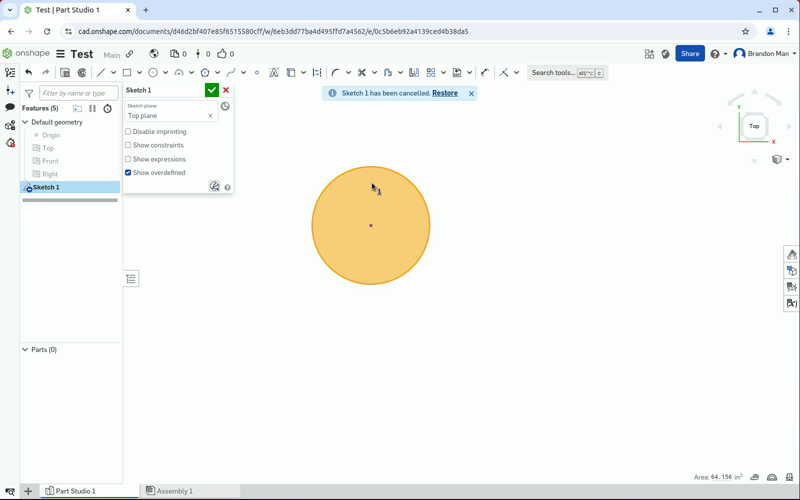
scroll(-6)
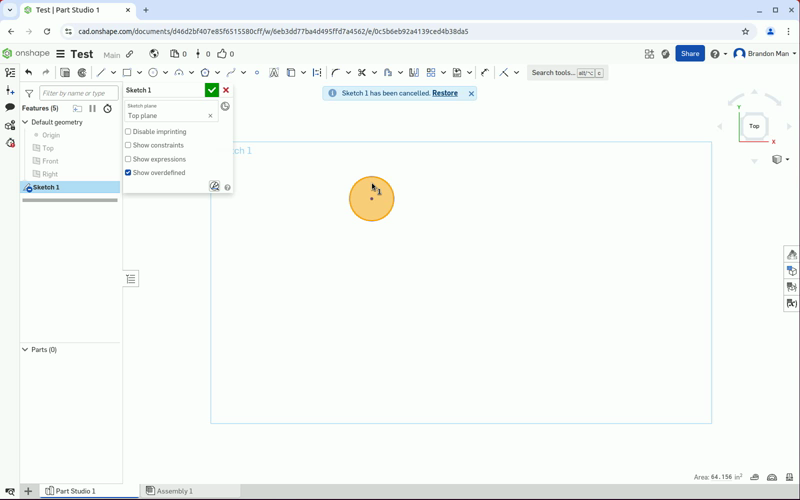
mouse_move(73, 352)
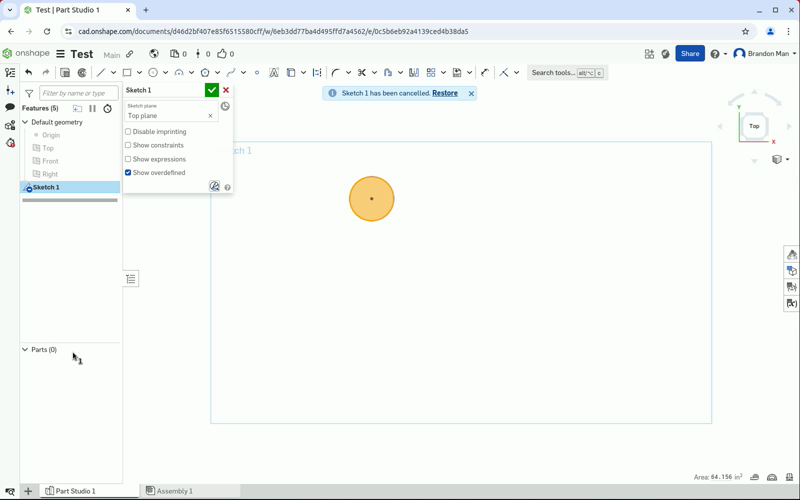
key(shift+y)
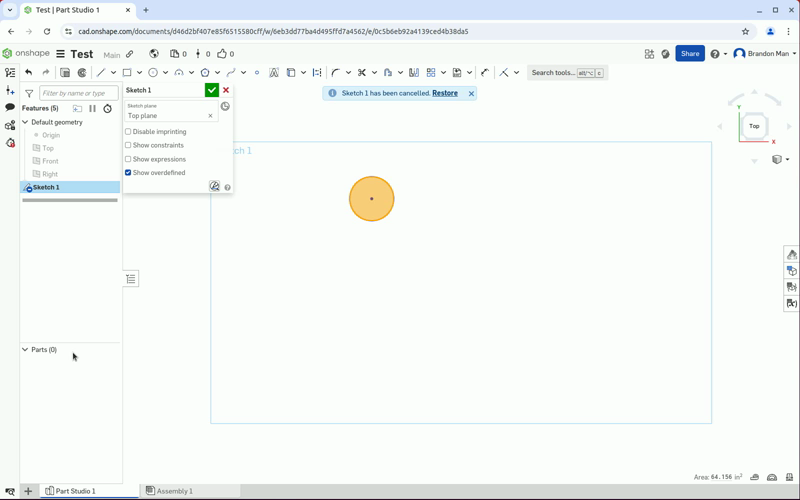
key(shift+e)
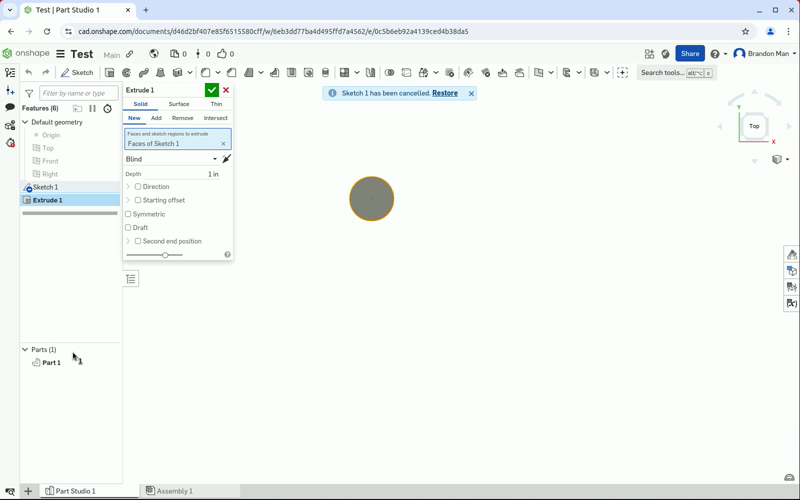
mouse_move(143, 106)
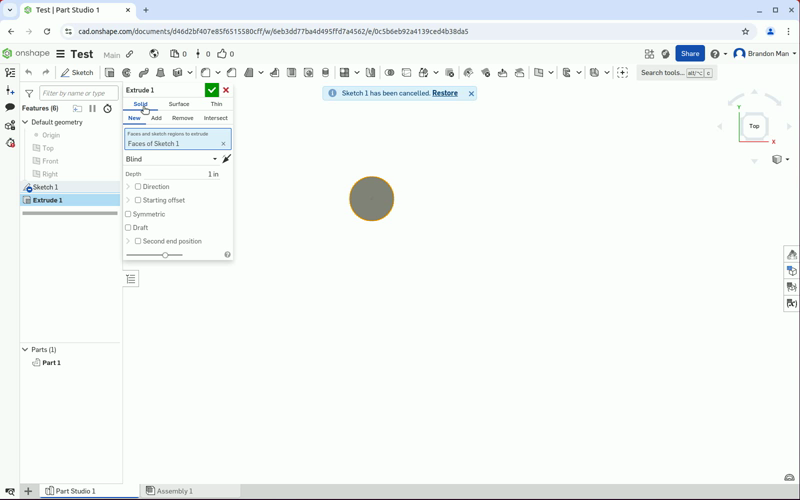
click(143, 106)
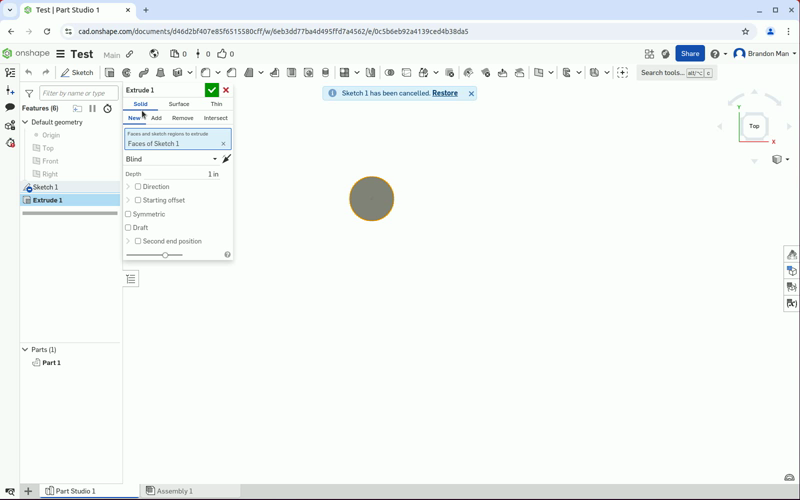
mouse_move(137, 120)
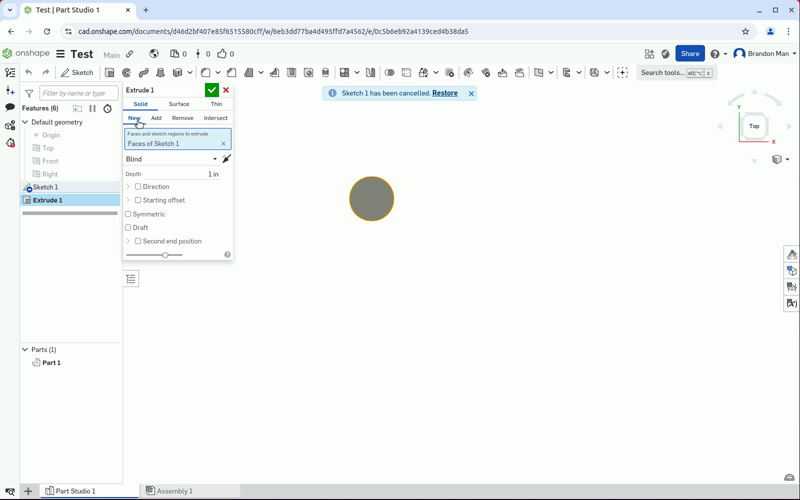
click(137, 120)
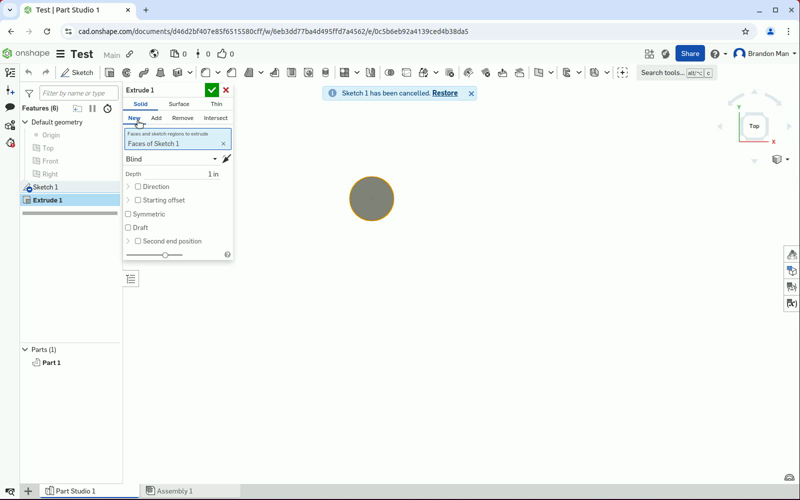
key(tab, 4)
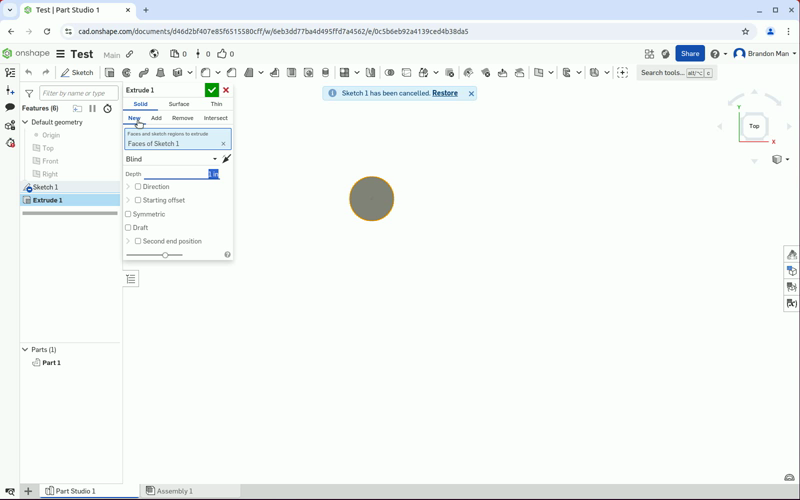
text(4.092)
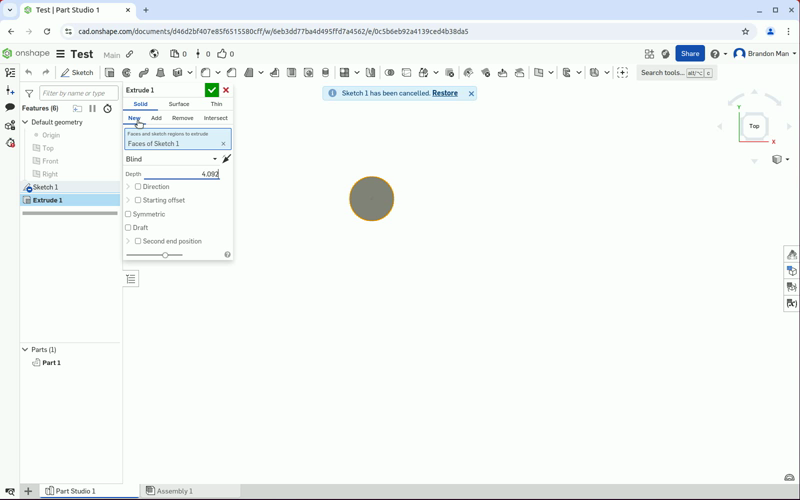
key(enter)
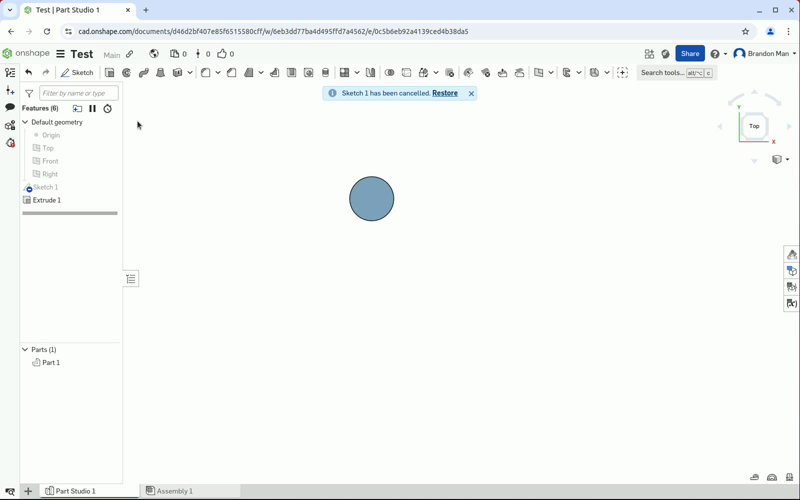
key(shift+h)
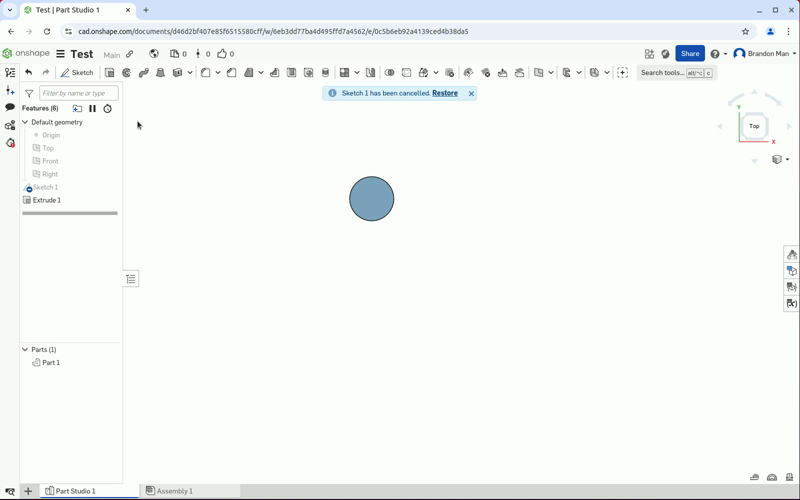
key(shift+h)
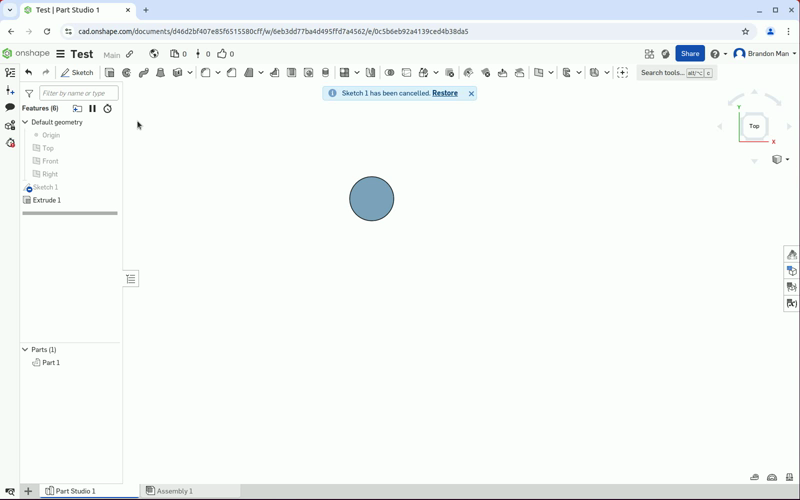
mouse_move(73, 189)
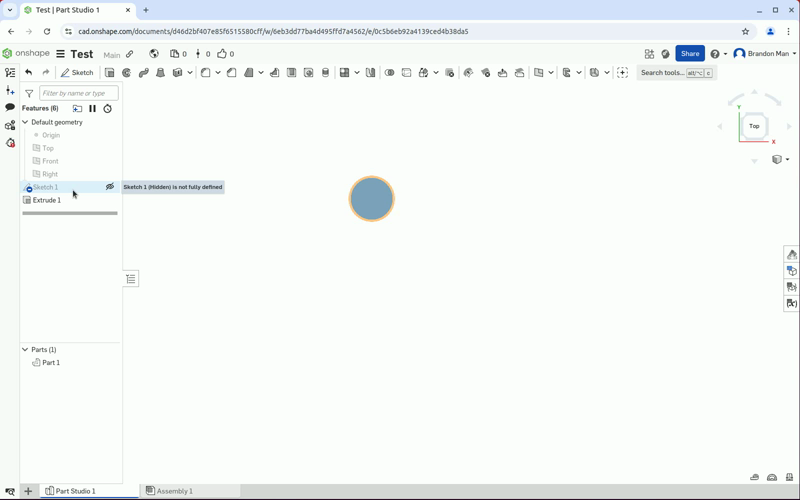
click(73, 189)
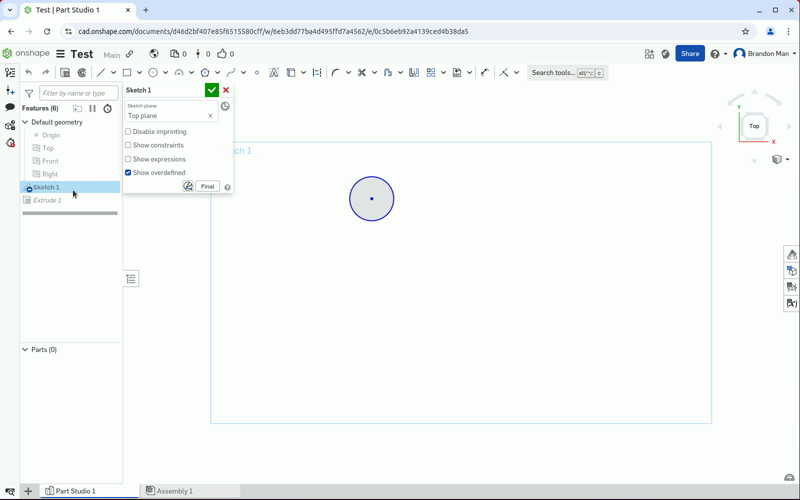
mouse_move(229, 92)
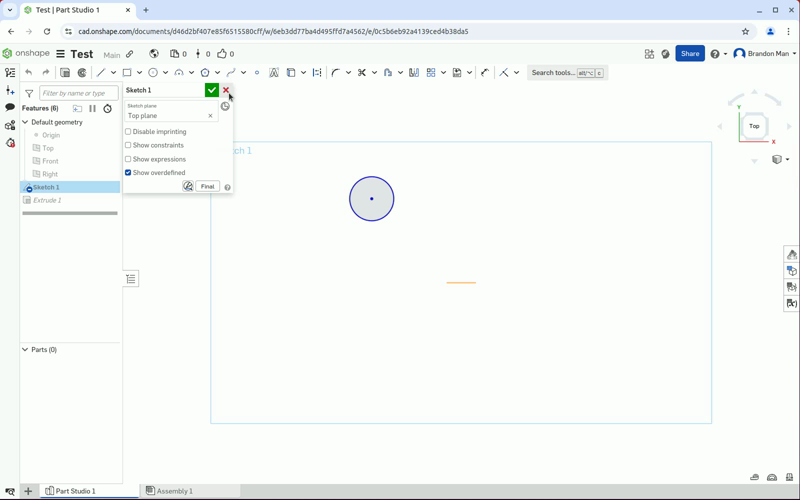
click(229, 92)
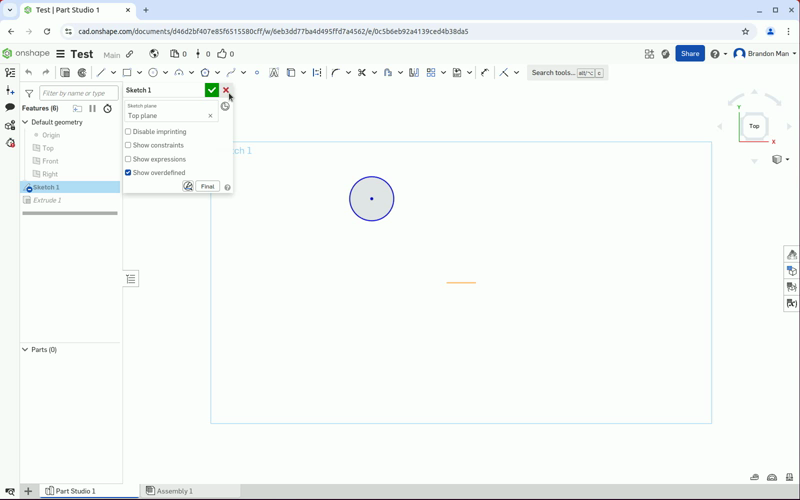
key(shift+s)
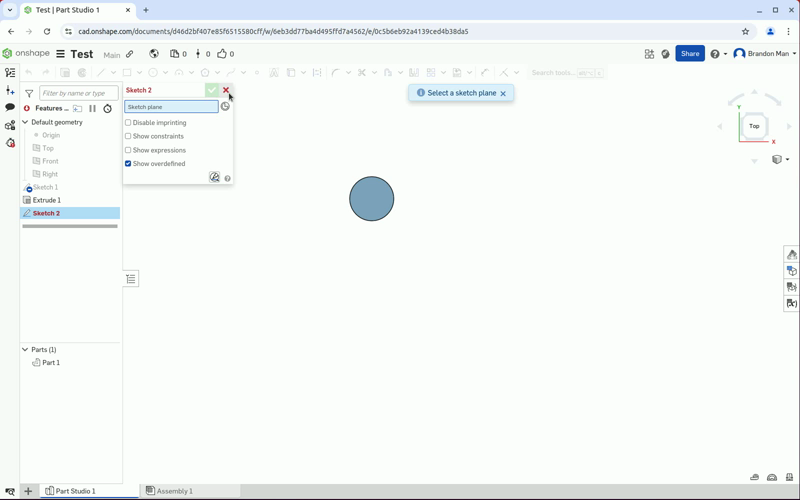
mouse_move(73, 150)
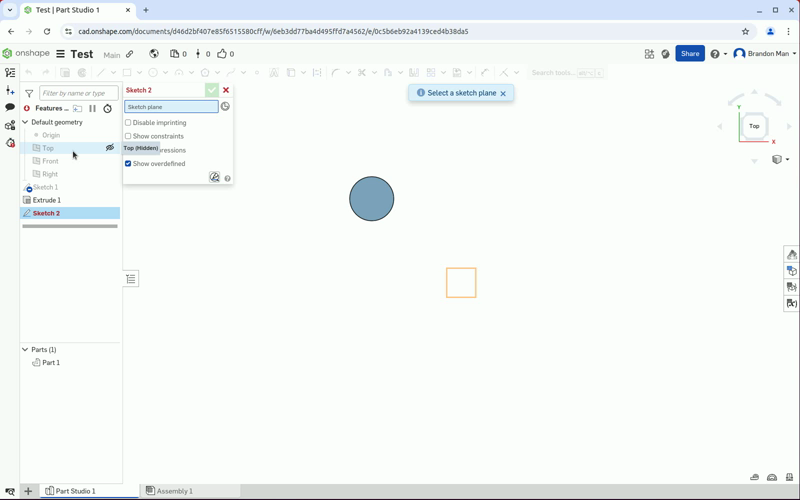
click(73, 150)
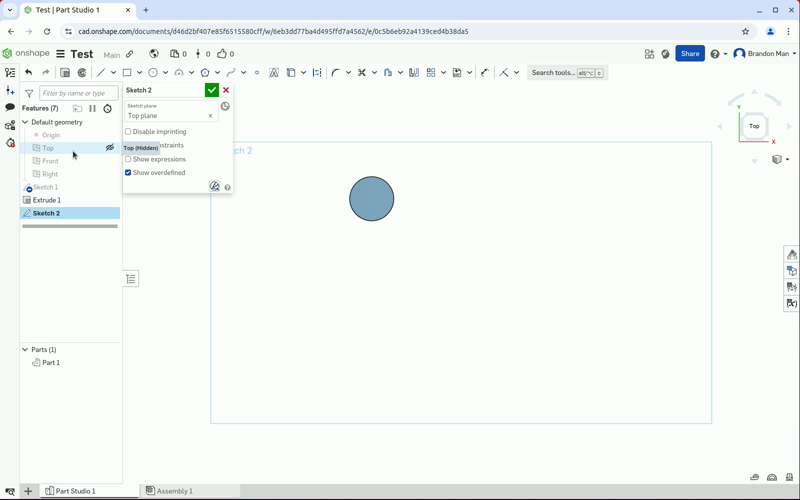
mouse_move(73, 352)
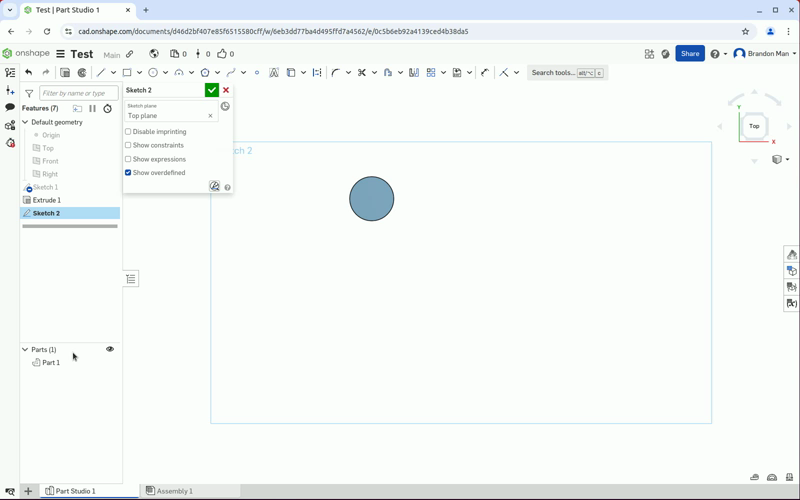
key(y)
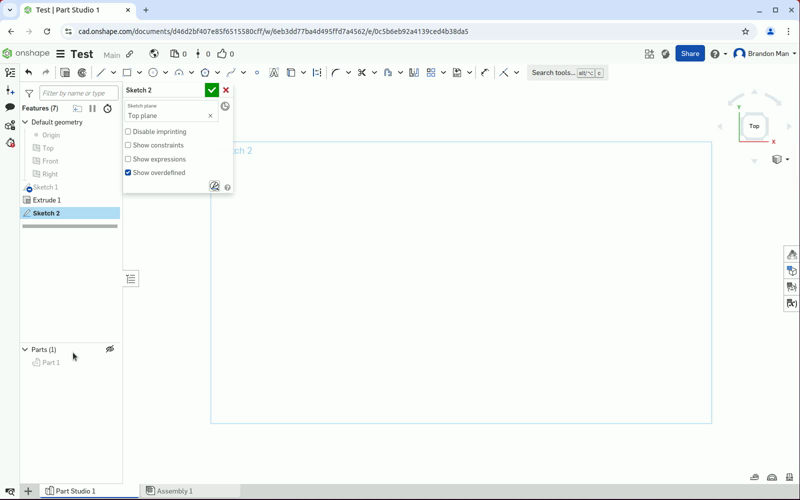
key(c)
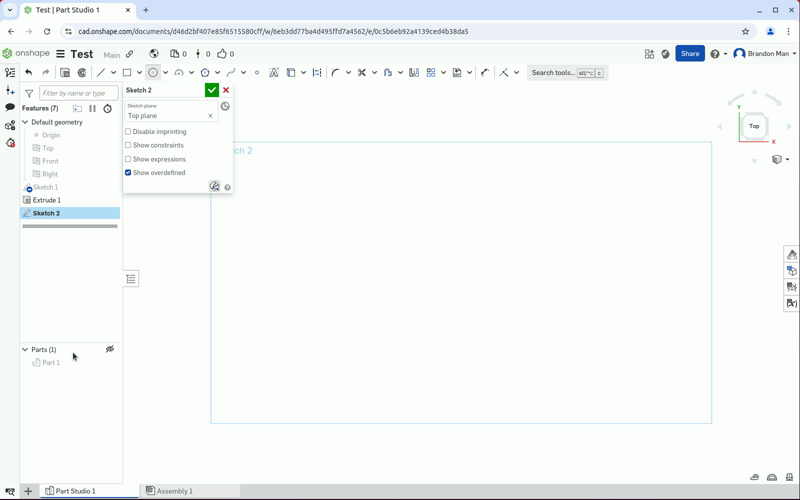
key_down(shift)
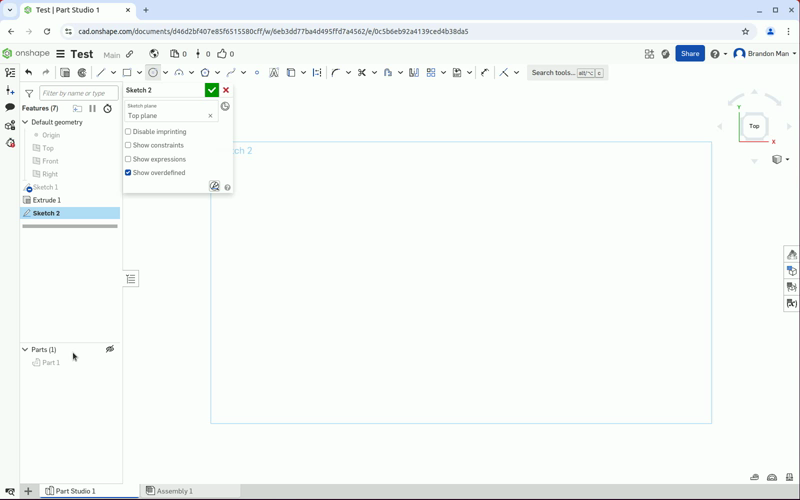
mouse_move(546, 198)
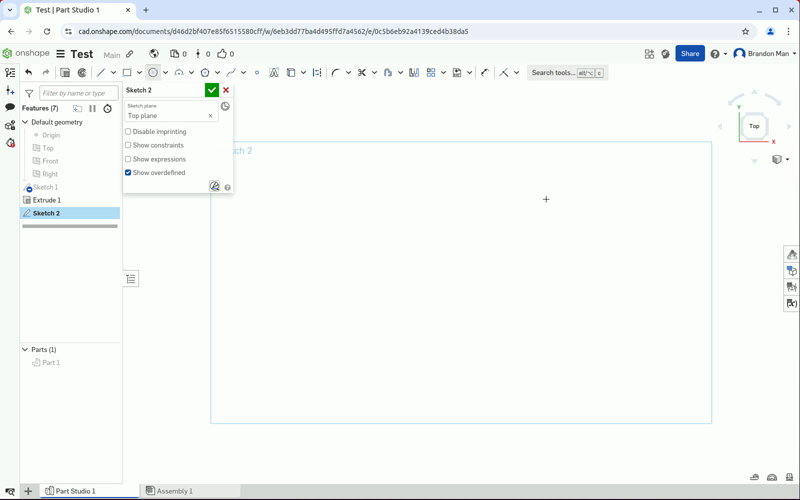
click(546, 198)
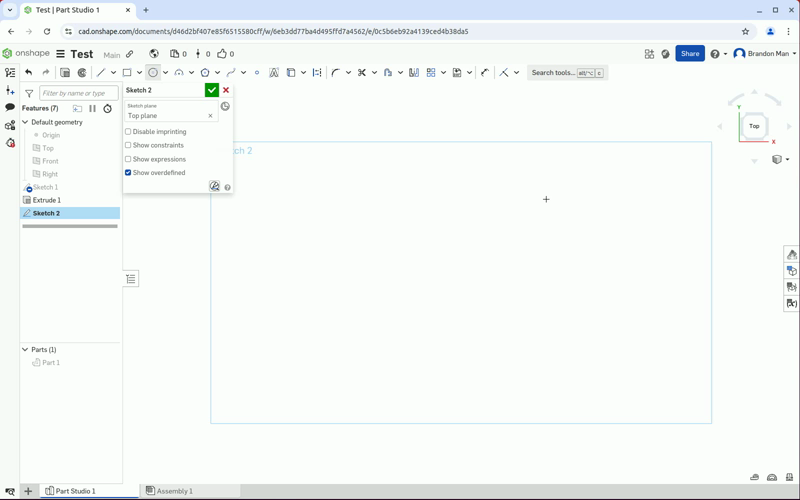
key_up(shift)
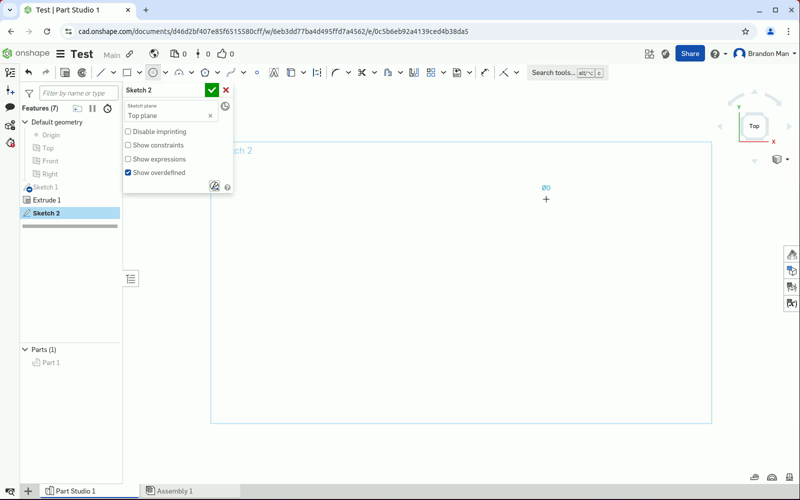
mouse_move(568, 198)
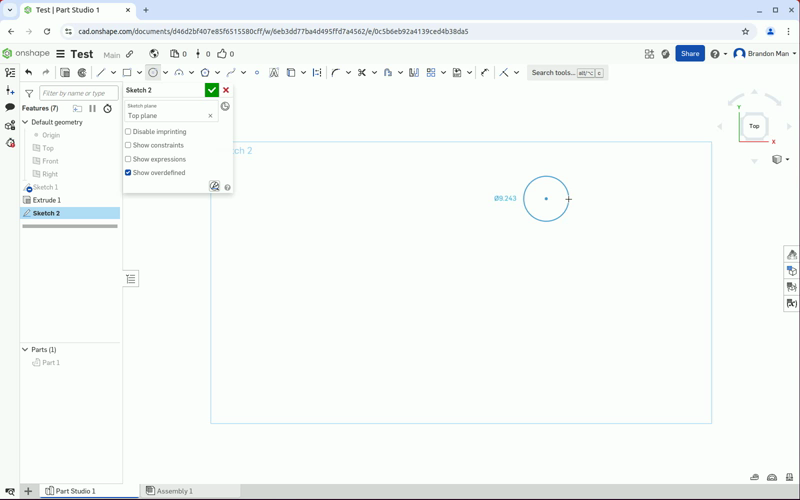
click(568, 198)
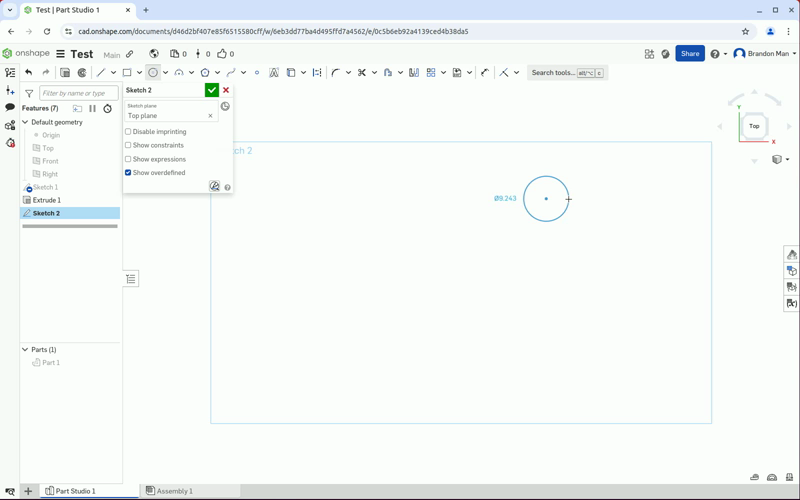
key(esc)
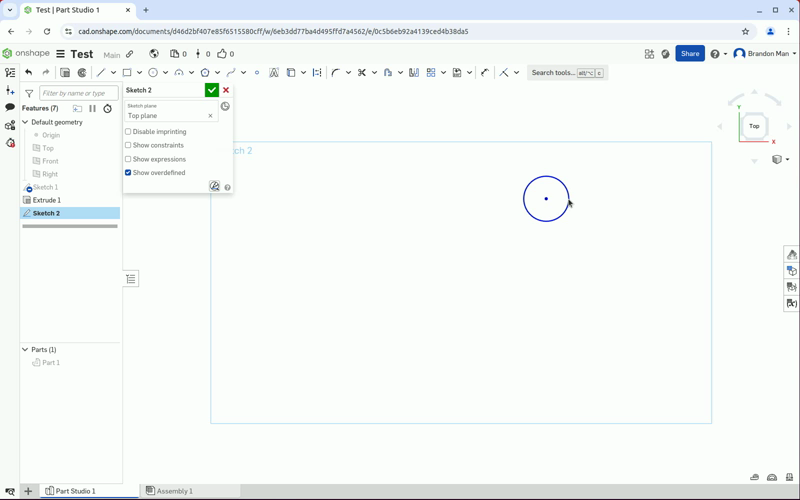
mouse_move(533, 184)
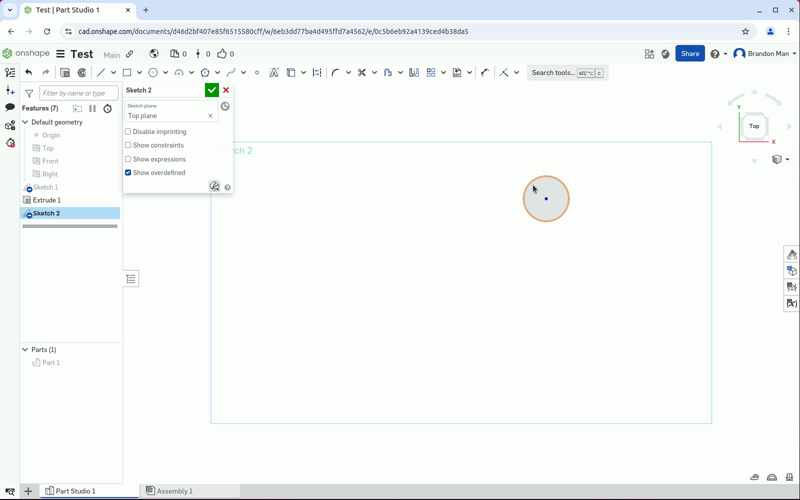
scroll(6)
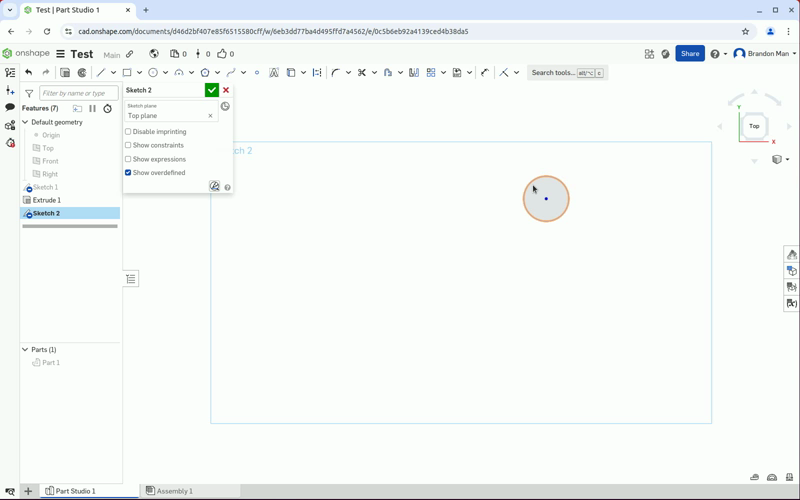
scroll(6)
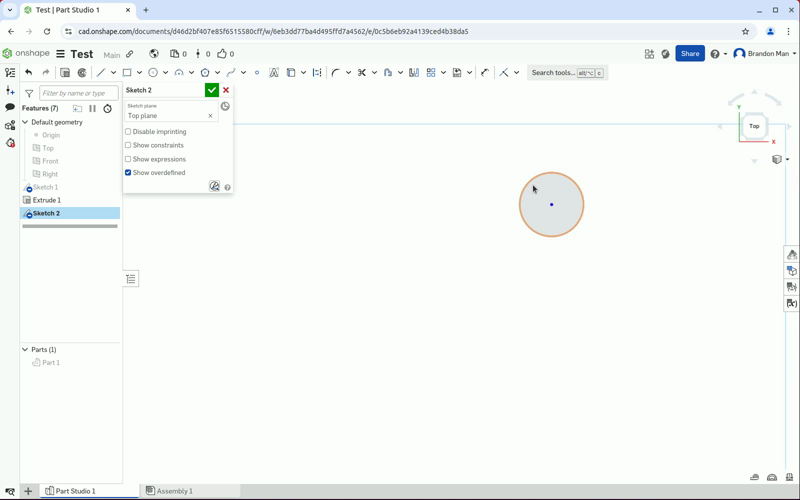
scroll(6)
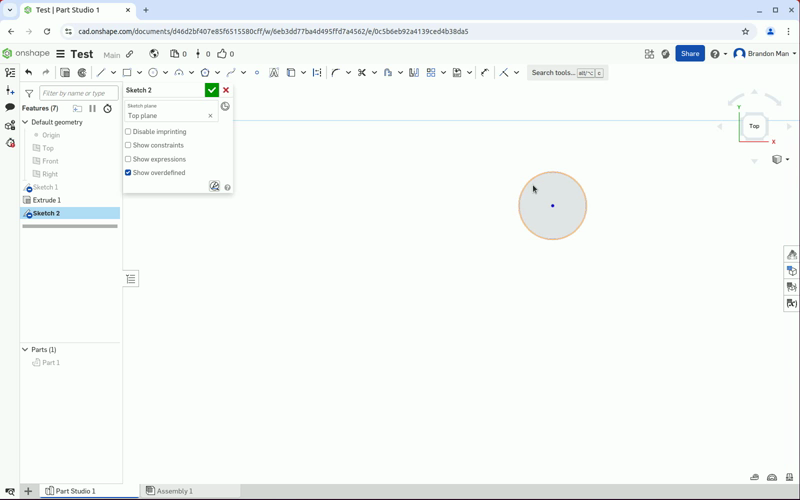
scroll(6)
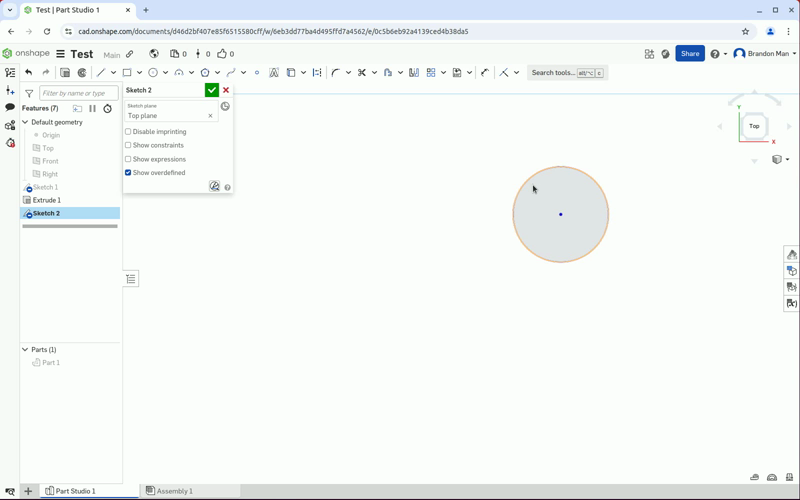
scroll(6)
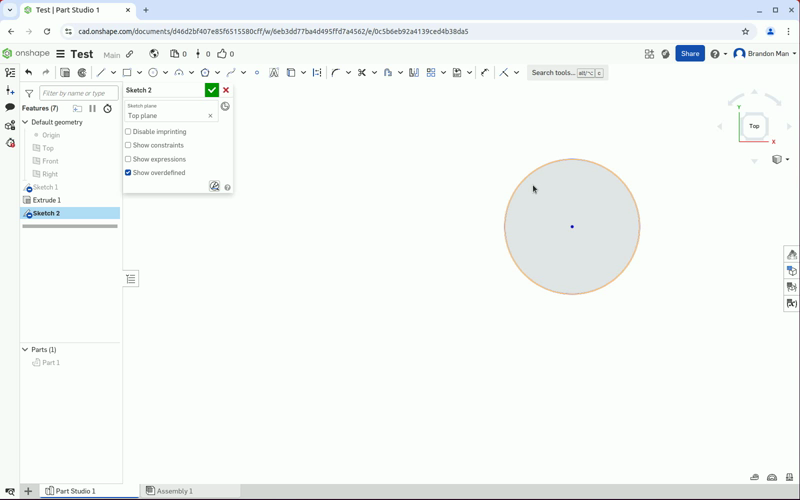
scroll(6)
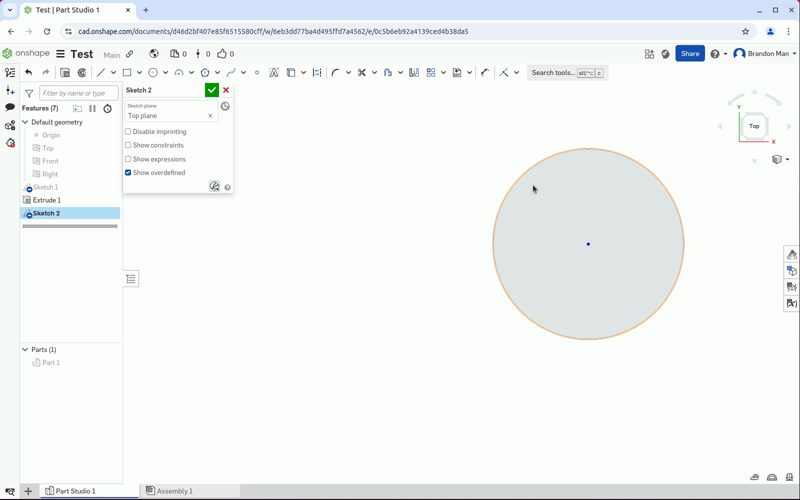
scroll(6)
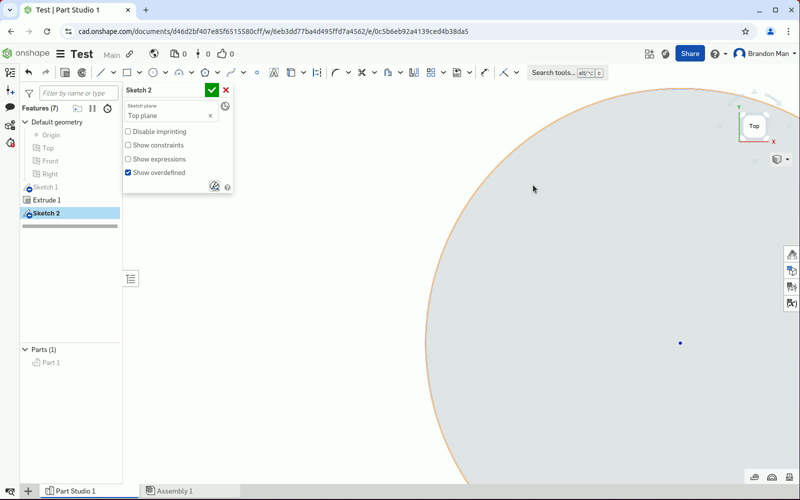
click(533, 184)
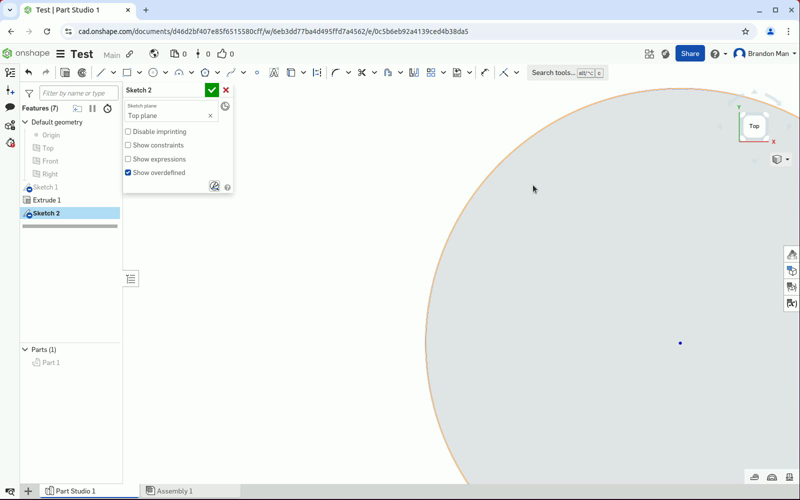
scroll(-6)
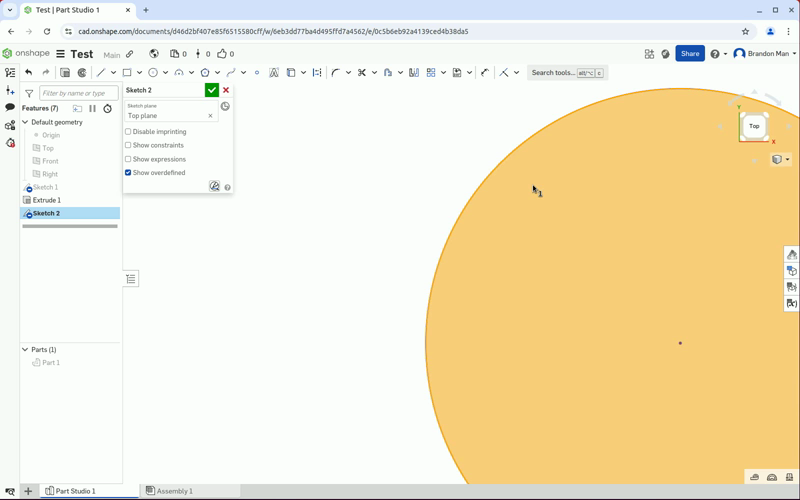
scroll(-6)
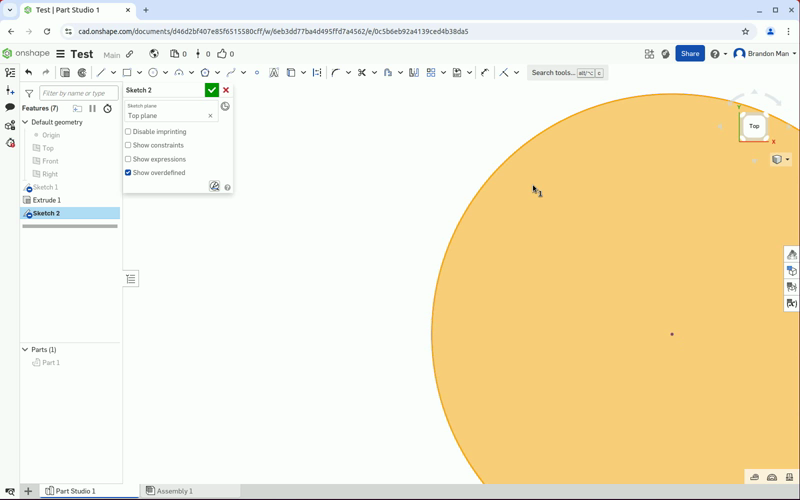
scroll(-6)
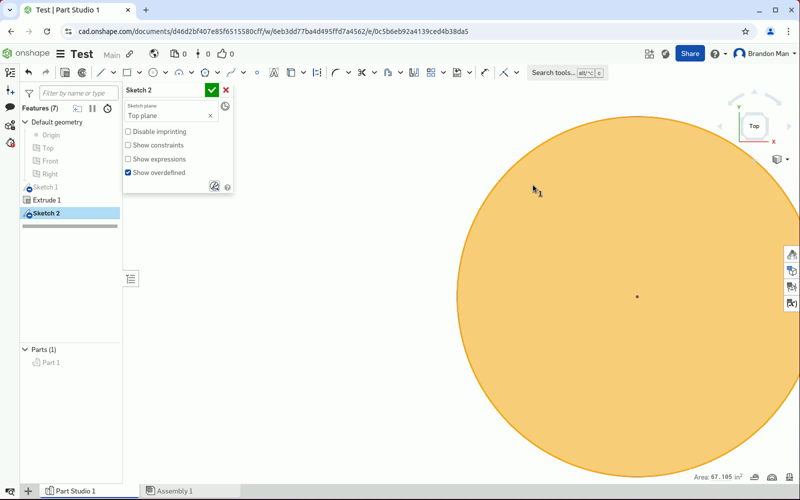
scroll(-6)
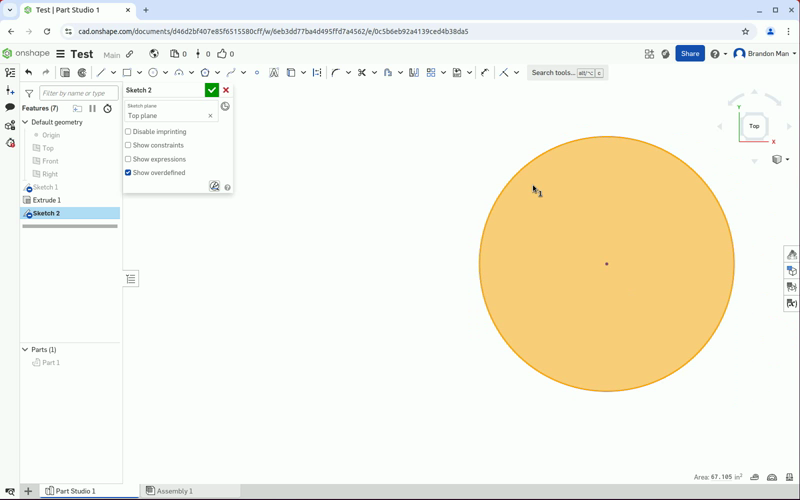
scroll(-6)
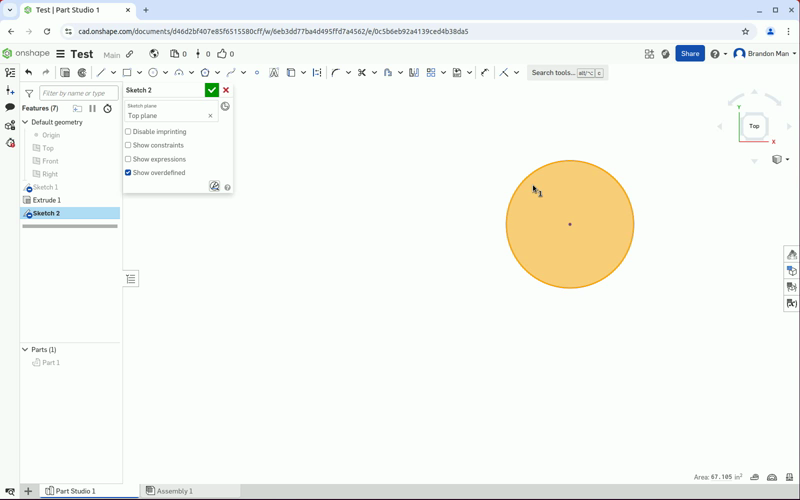
scroll(-6)
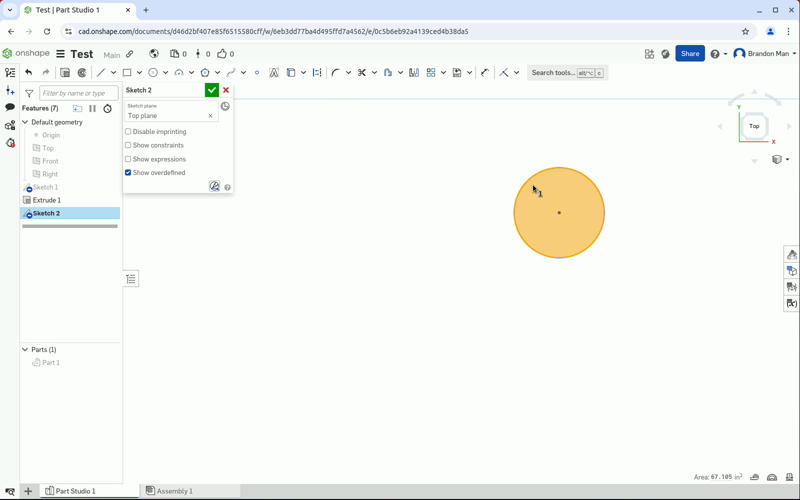
scroll(-6)
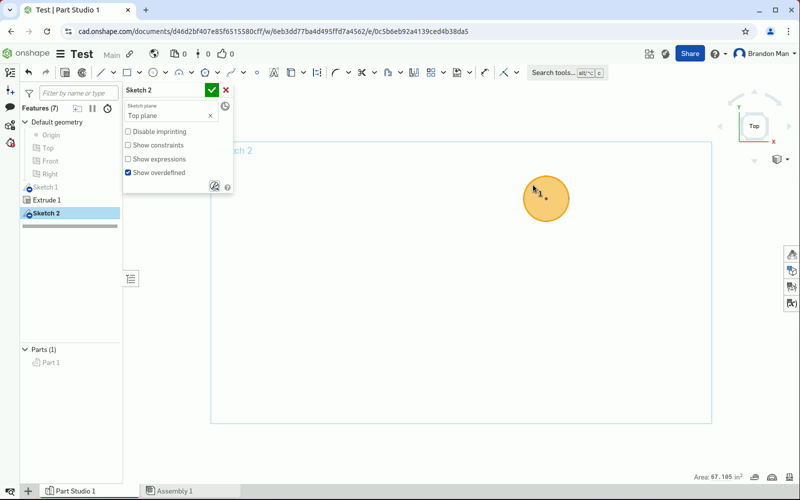
mouse_move(73, 352)
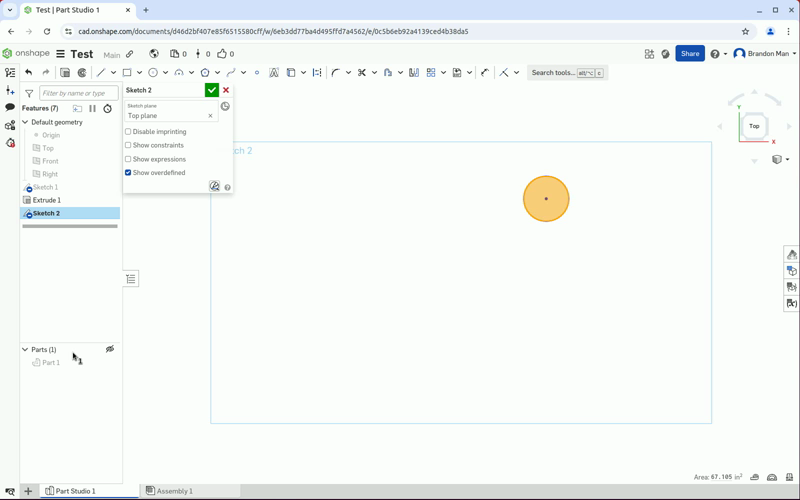
key(shift+y)
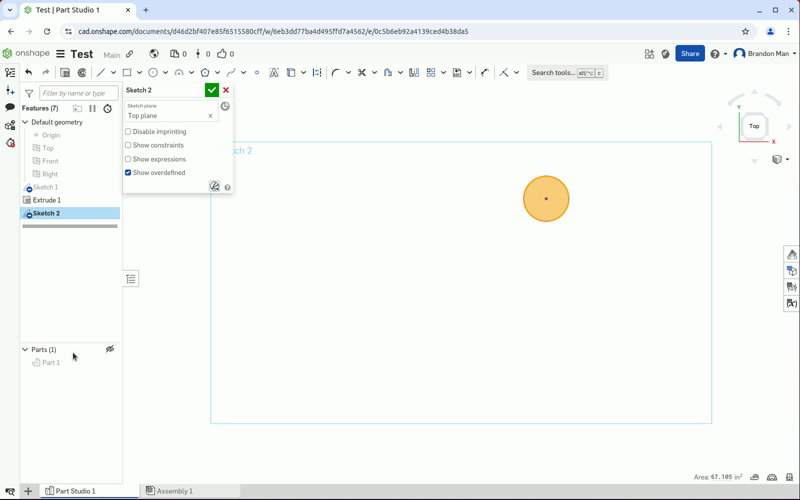
key(shift+e)
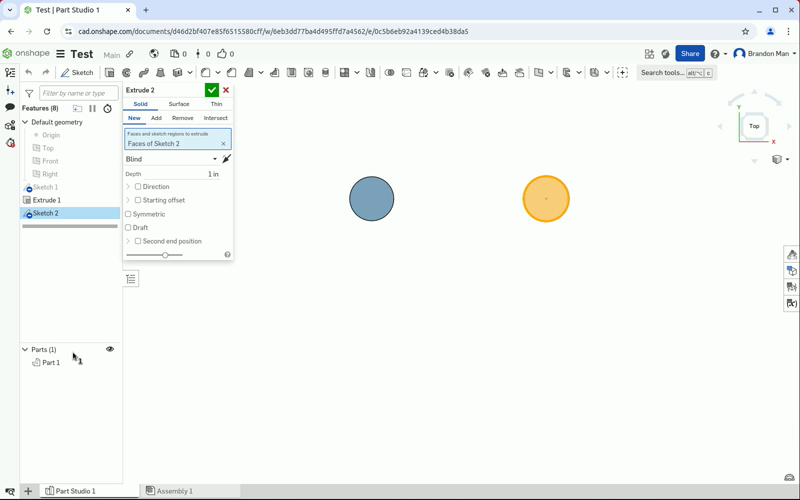
mouse_move(143, 106)
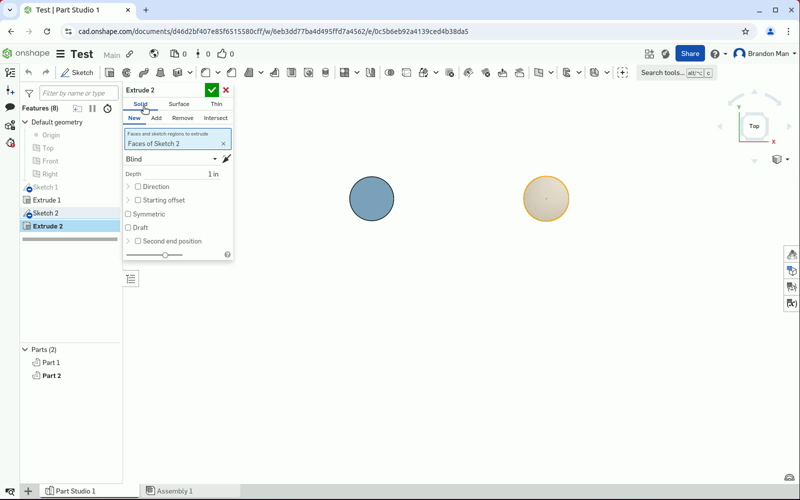
click(143, 106)
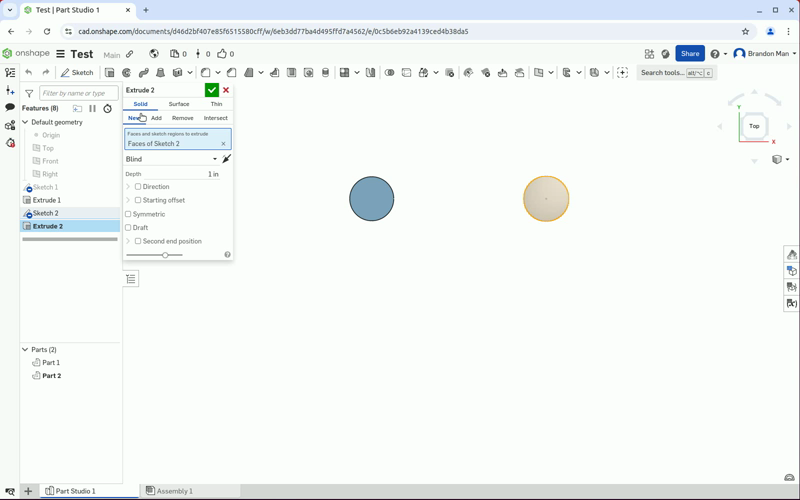
mouse_move(137, 120)
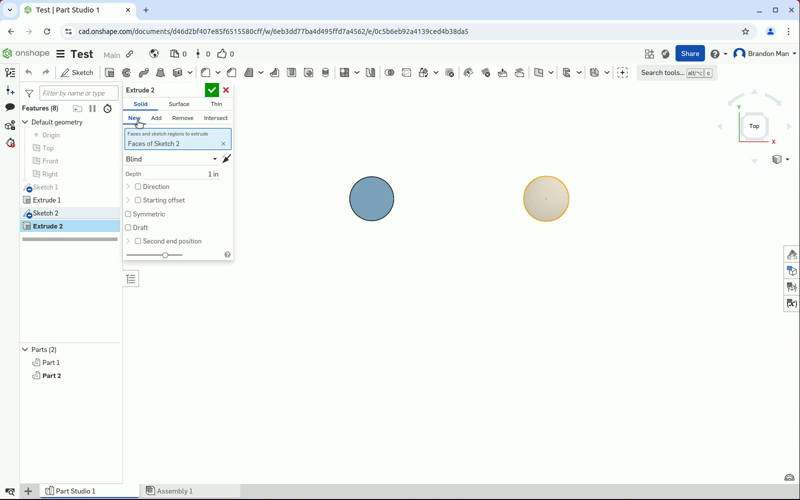
click(137, 120)
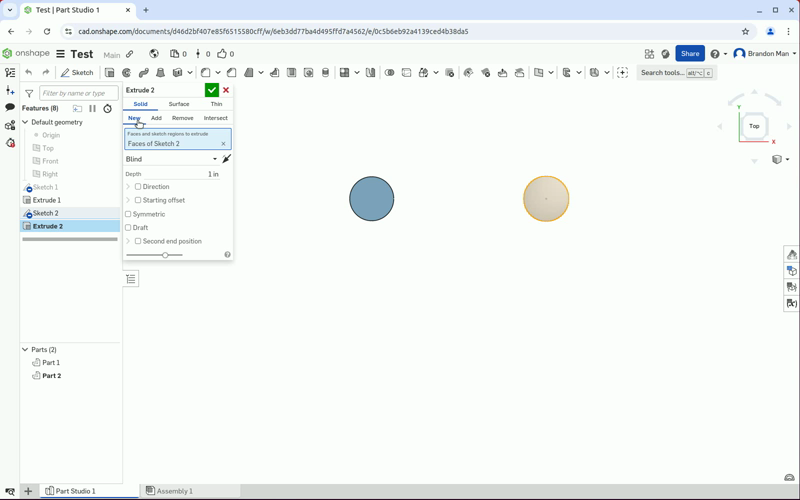
key(tab, 4)
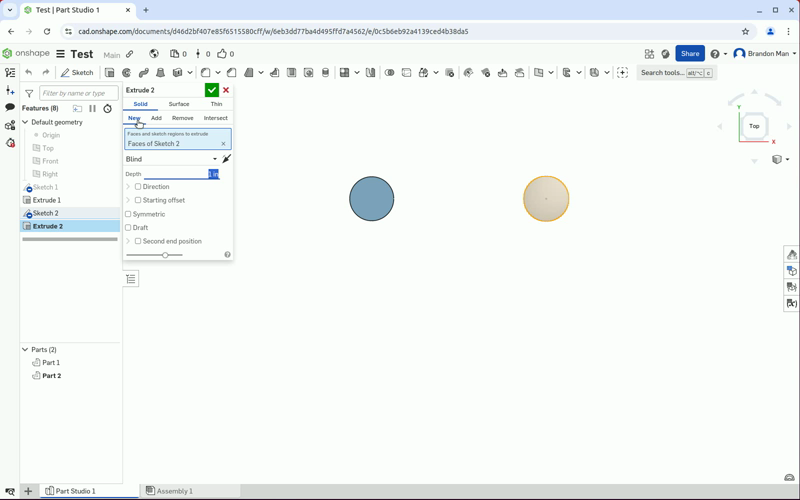
text(4.092)
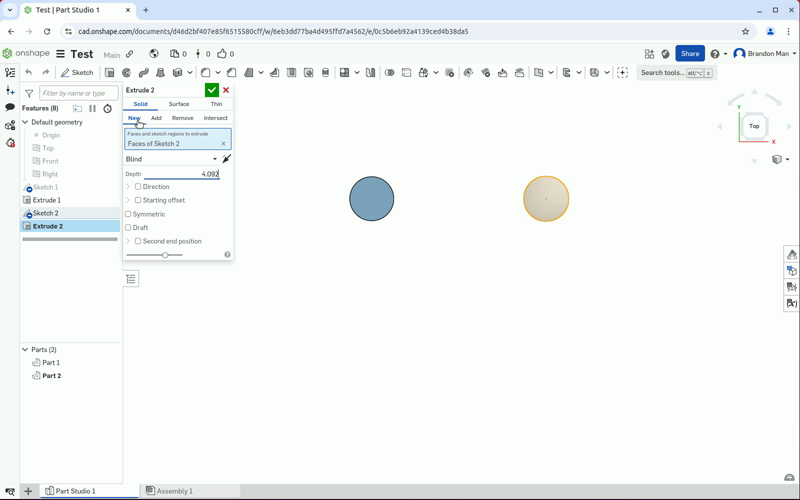
key(enter)
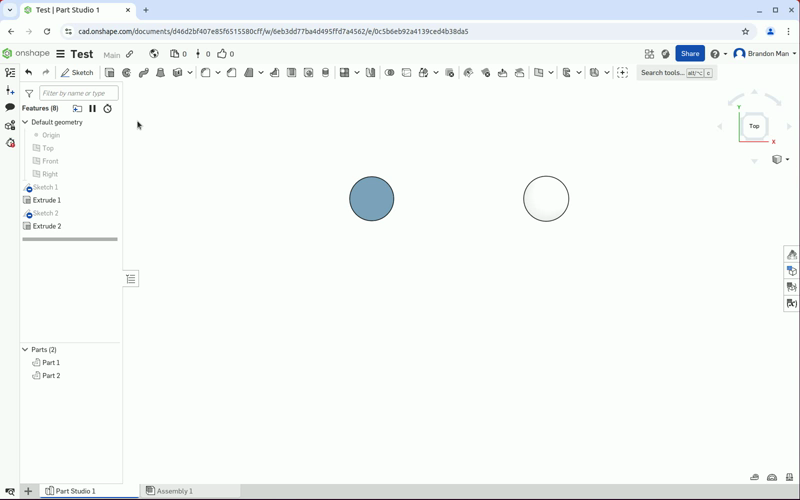
key(shift+h)
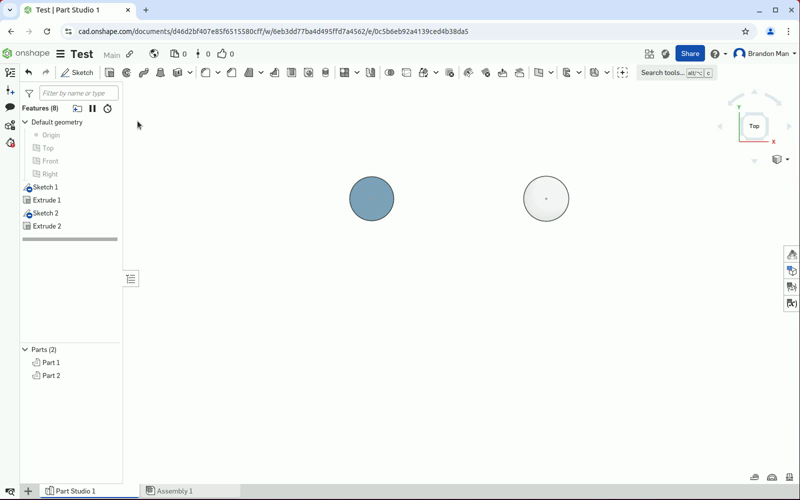
key(shift+h)
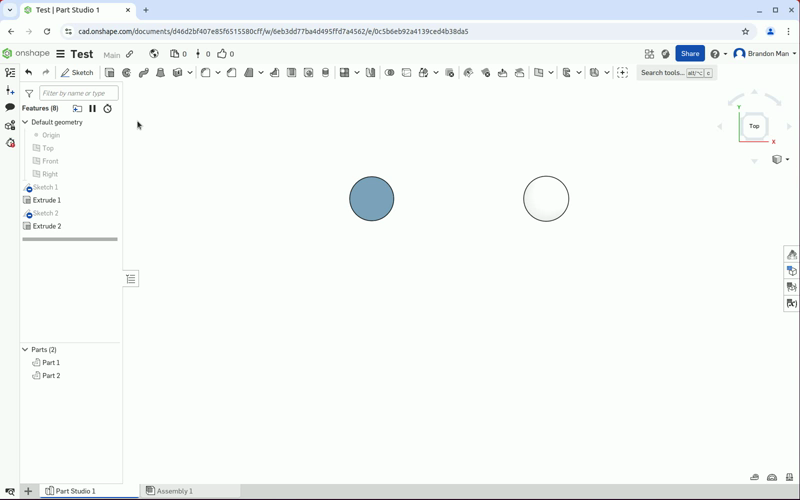
mouse_move(73, 189)
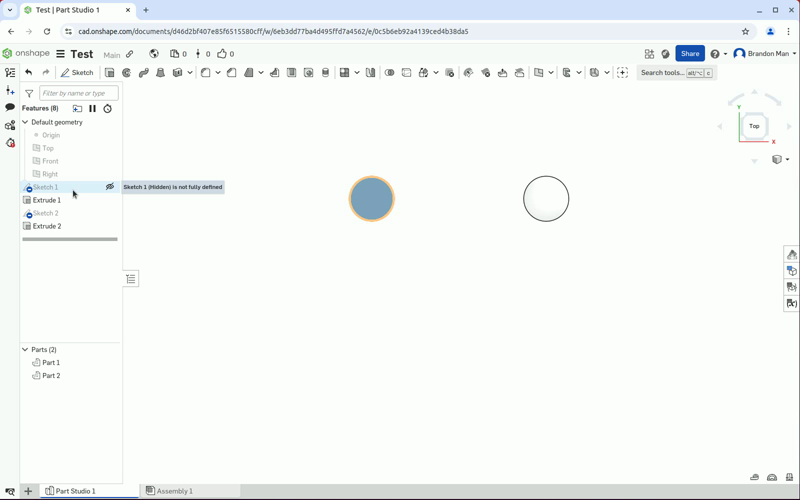
click(73, 189)
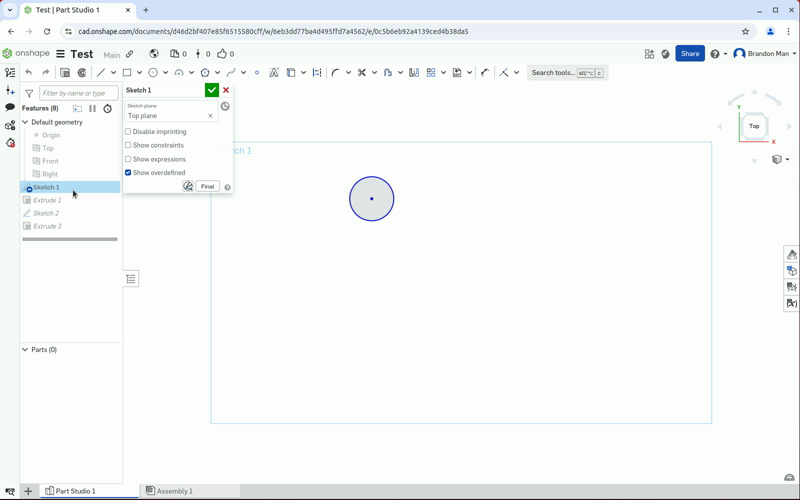
mouse_move(229, 92)
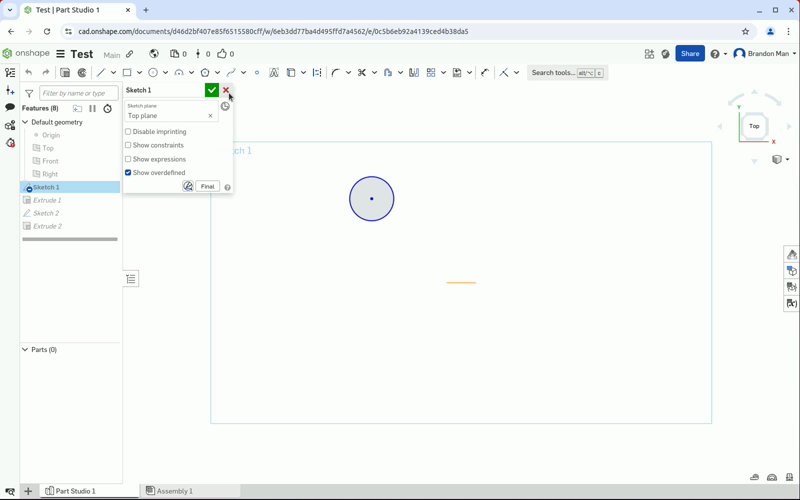
click(229, 92)
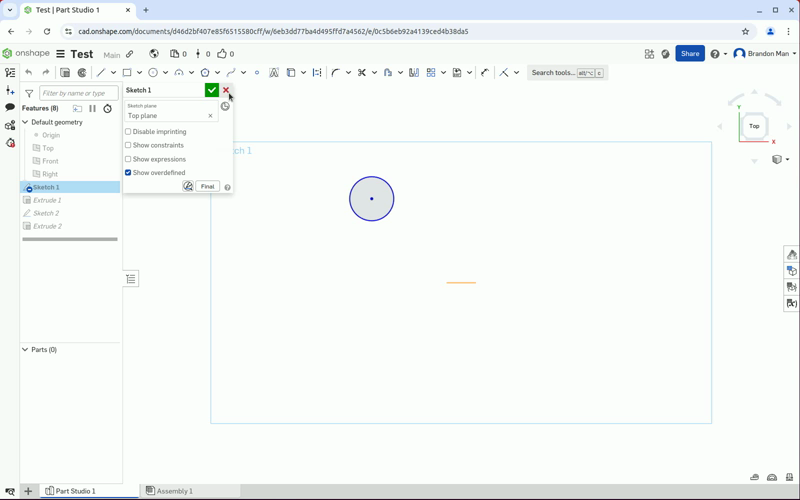
key(shift+s)
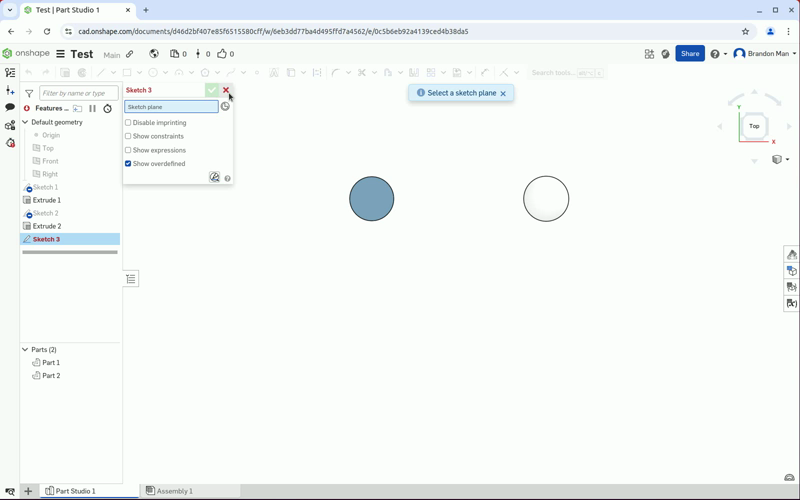
mouse_move(73, 150)
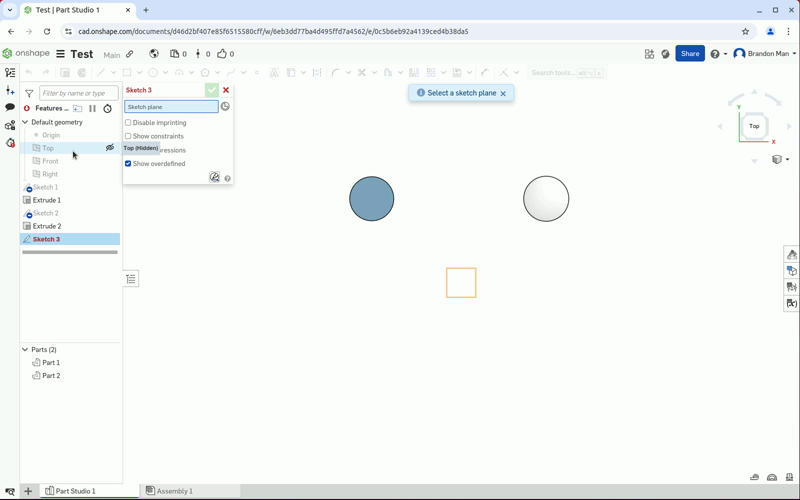
click(73, 150)
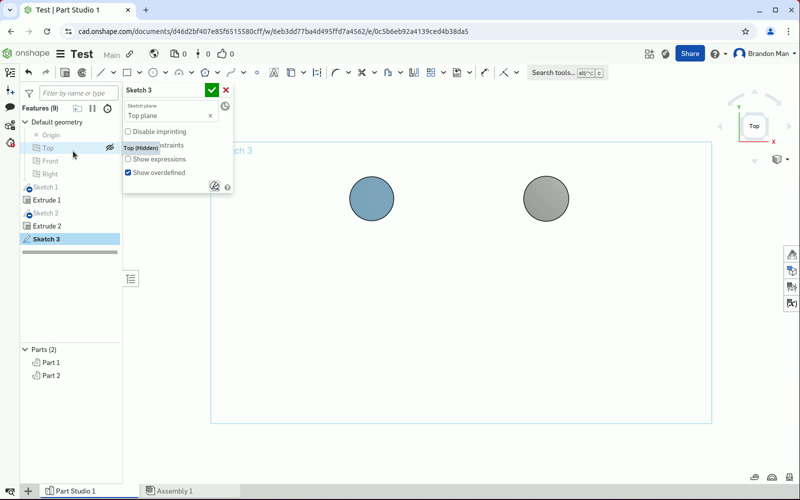
mouse_move(73, 352)
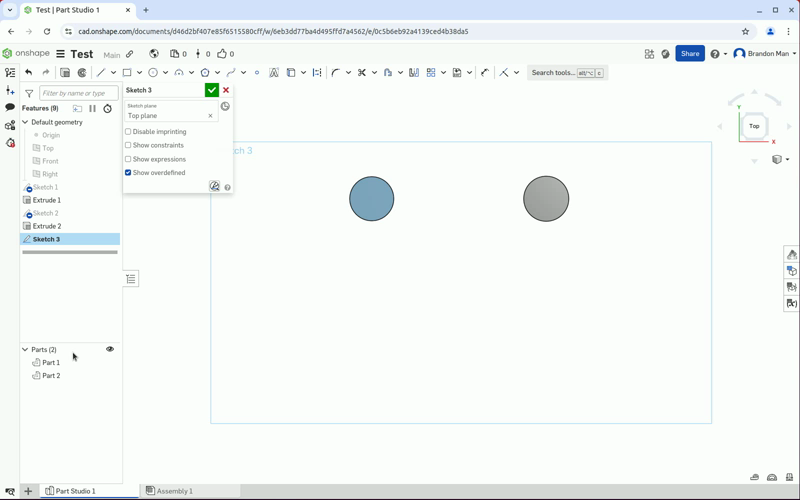
key(y)
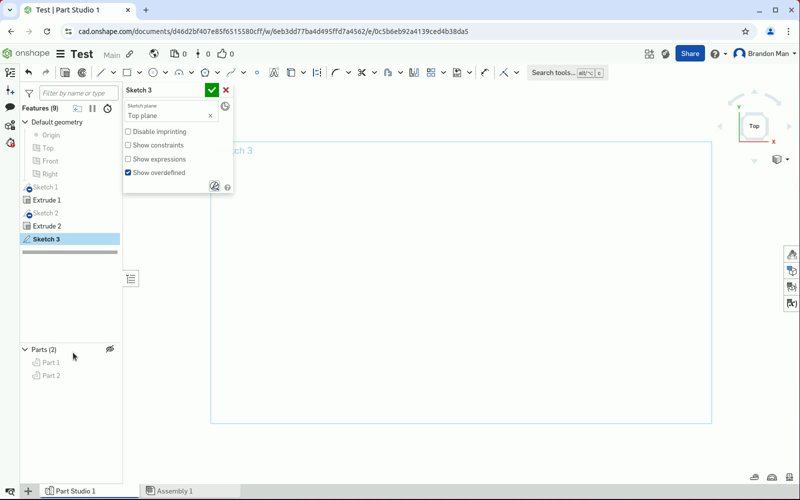
key(c)
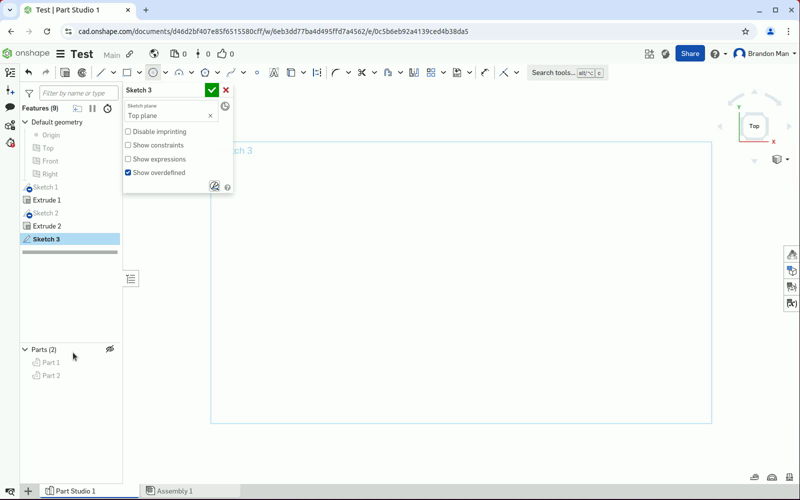
key_down(shift)
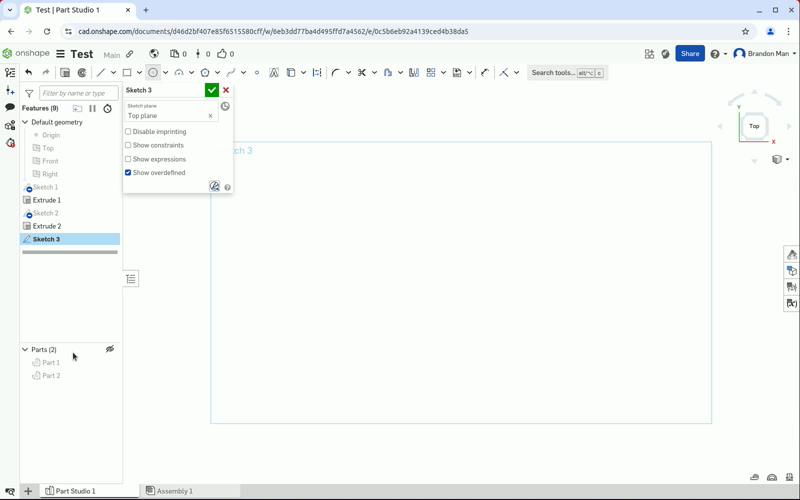
mouse_move(546, 374)
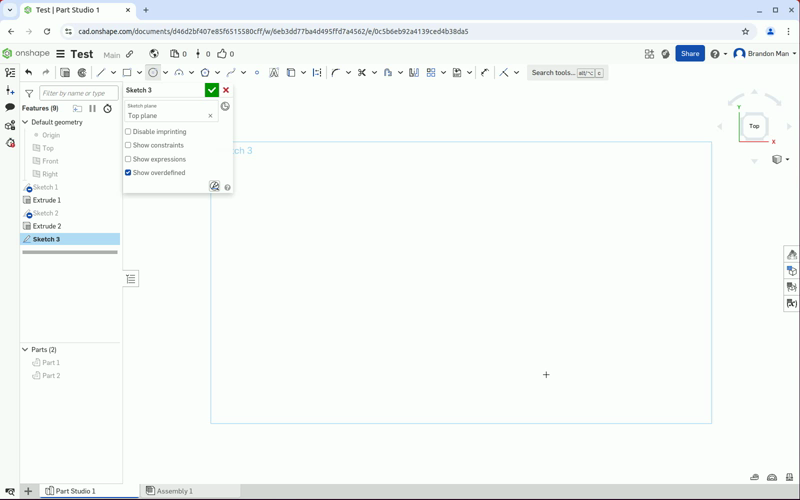
click(546, 374)
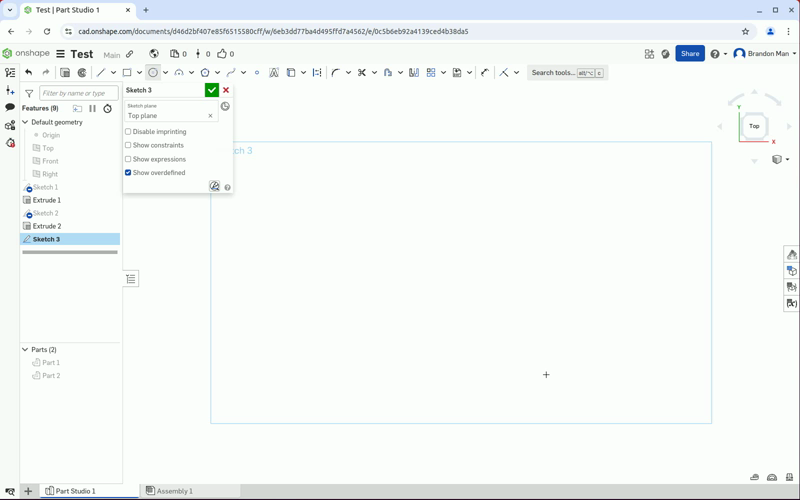
key_up(shift)
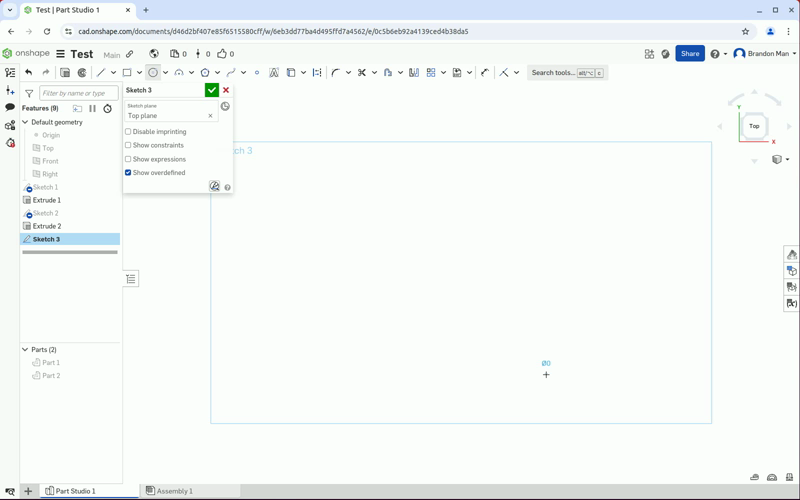
mouse_move(568, 374)
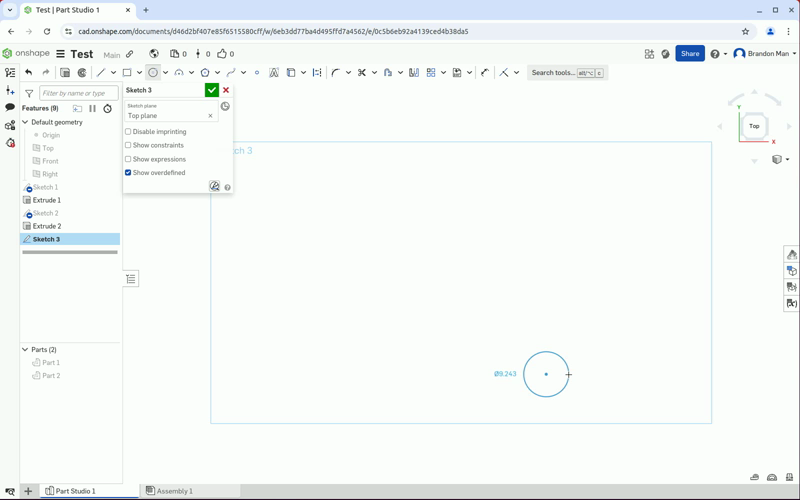
click(568, 374)
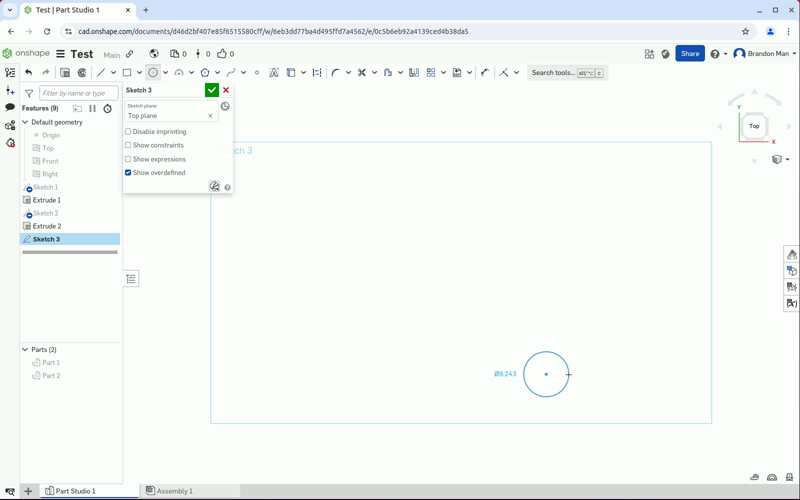
key(esc)
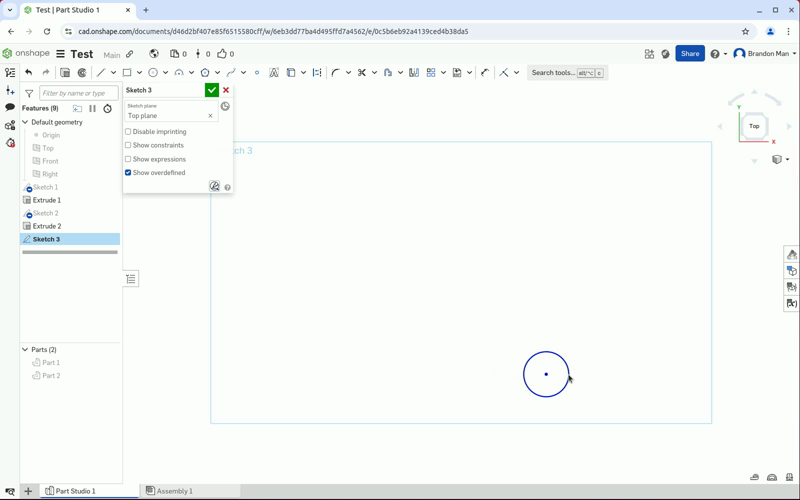
mouse_move(540, 394)
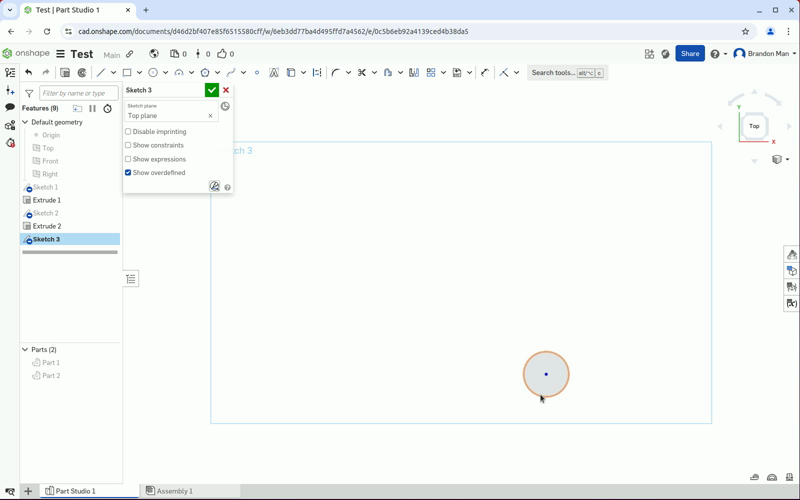
scroll(6)
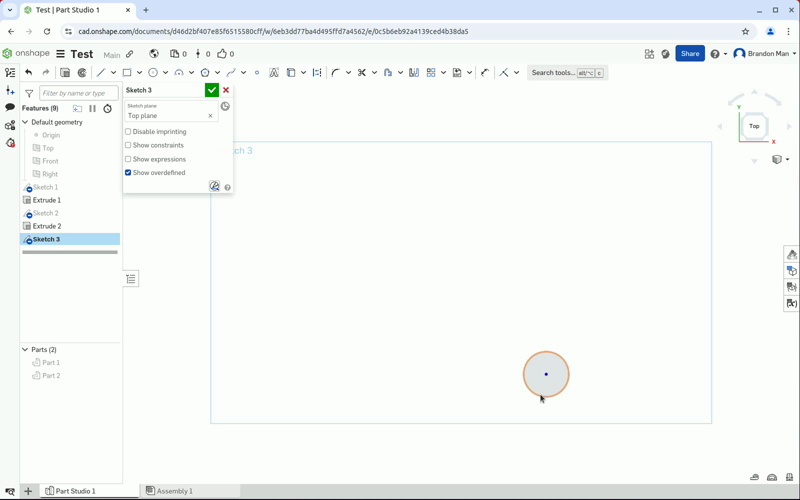
scroll(6)
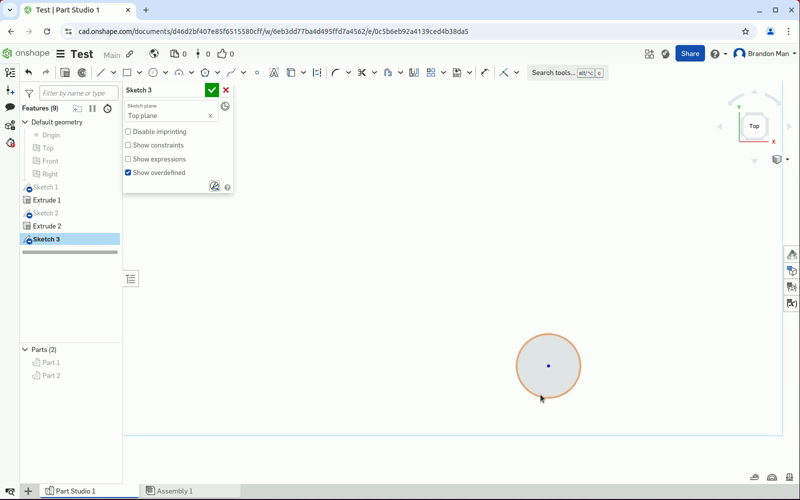
scroll(6)
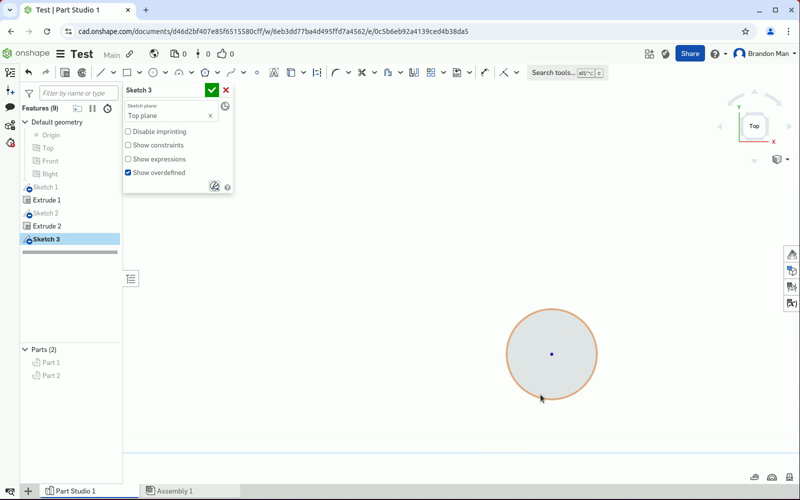
scroll(6)
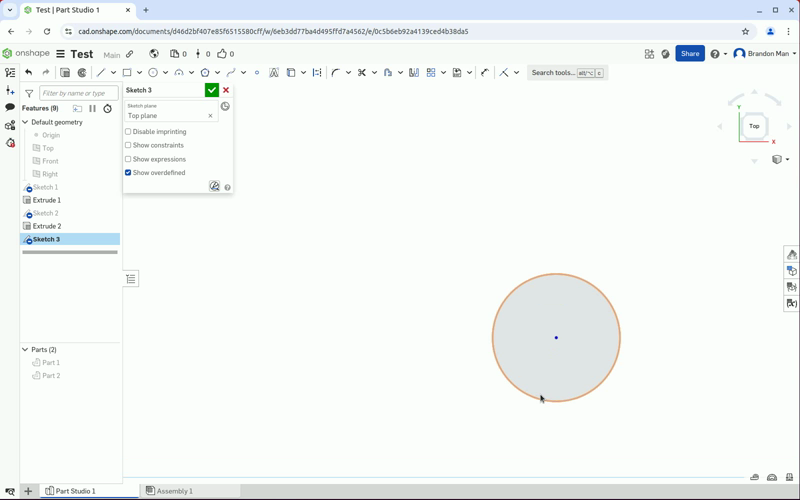
scroll(6)
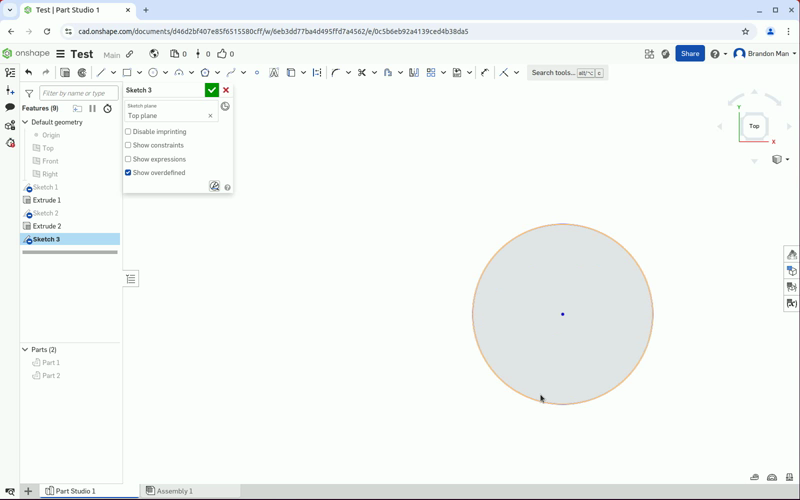
scroll(6)
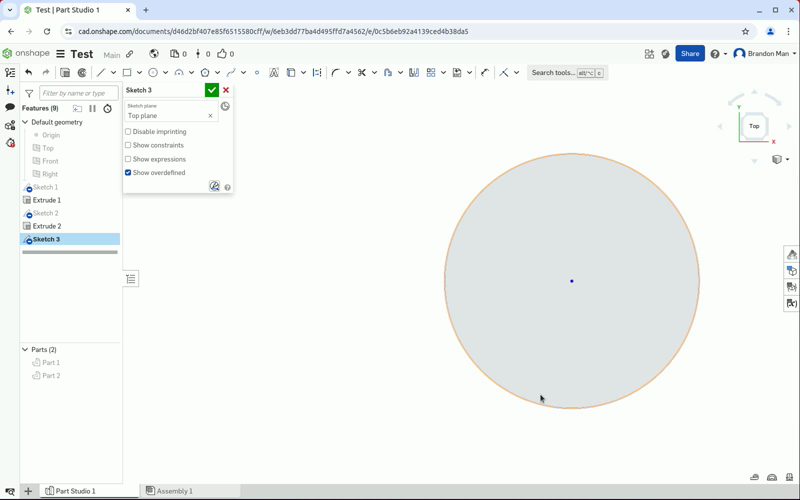
scroll(6)
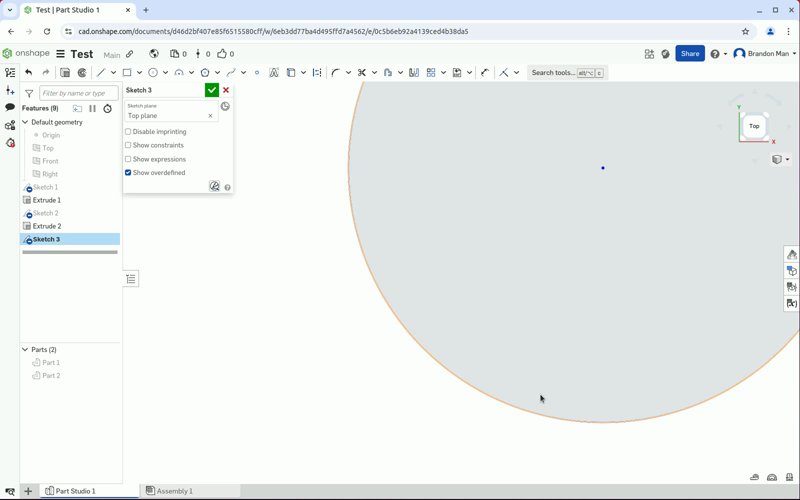
click(540, 394)
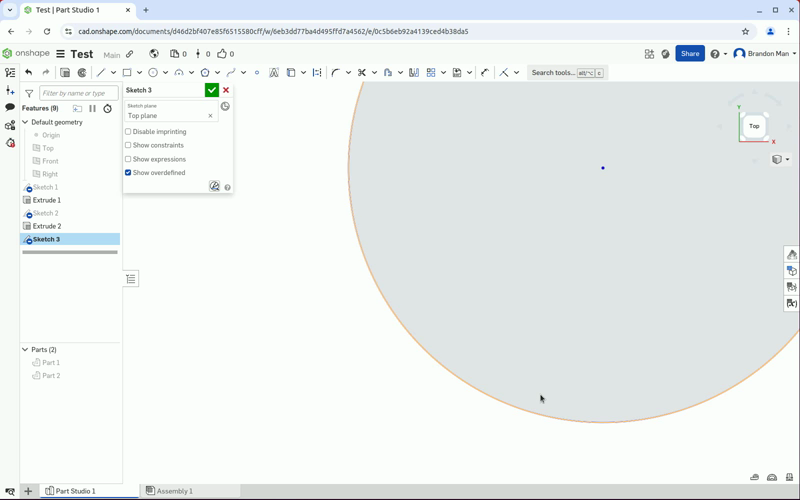
scroll(-6)
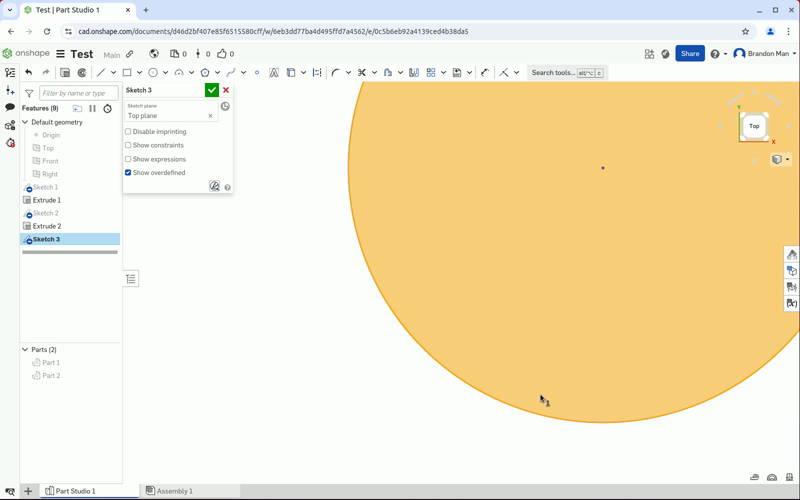
scroll(-6)
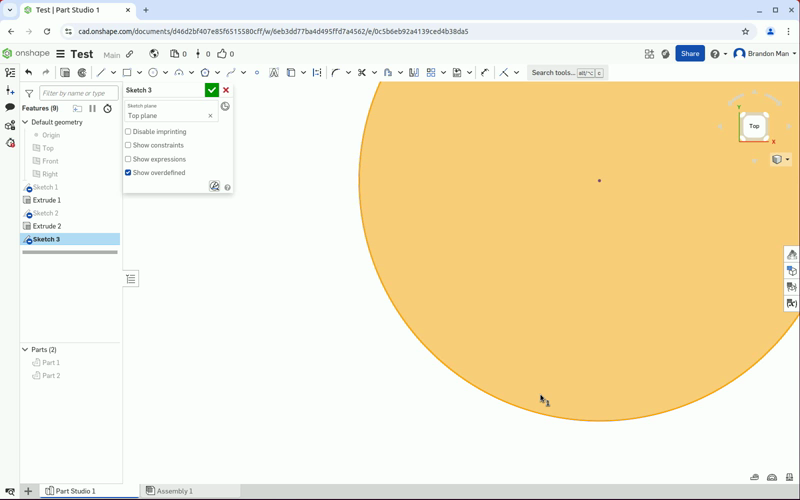
scroll(-6)
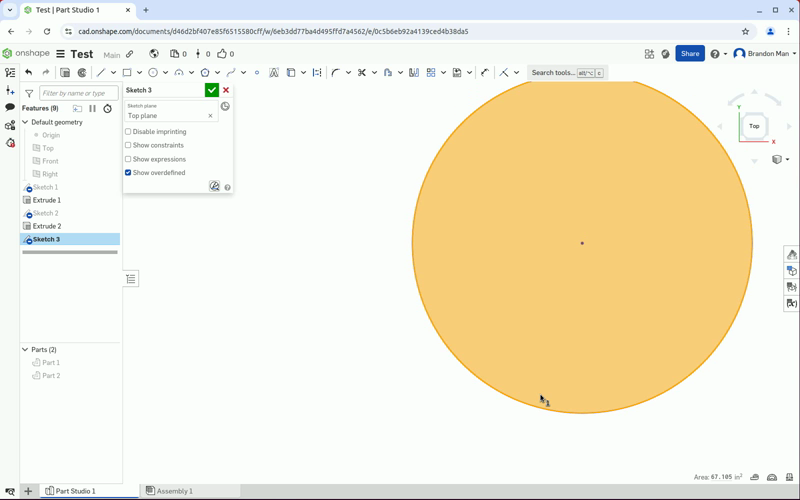
scroll(-6)
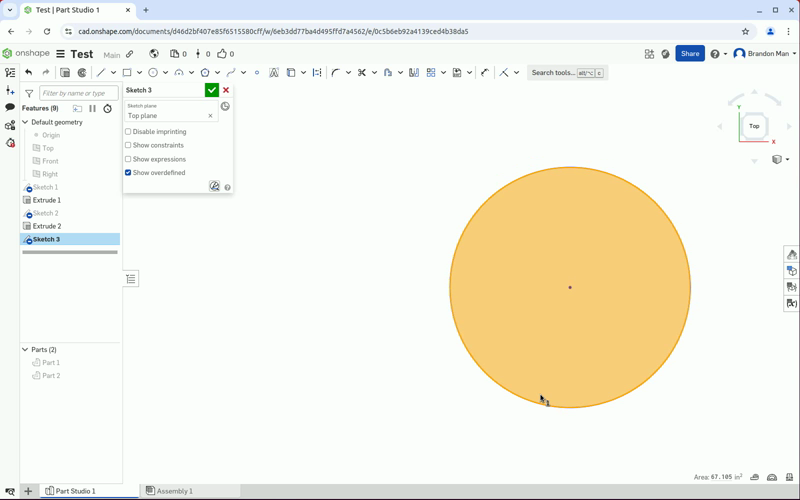
scroll(-6)
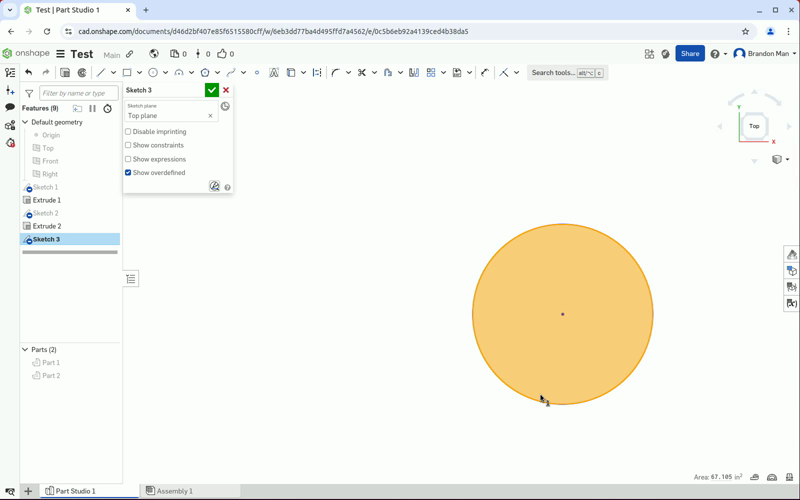
scroll(-6)
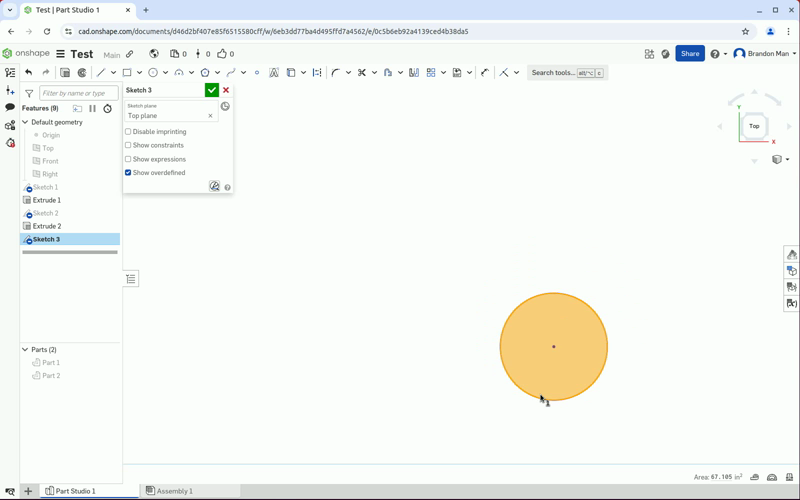
scroll(-6)
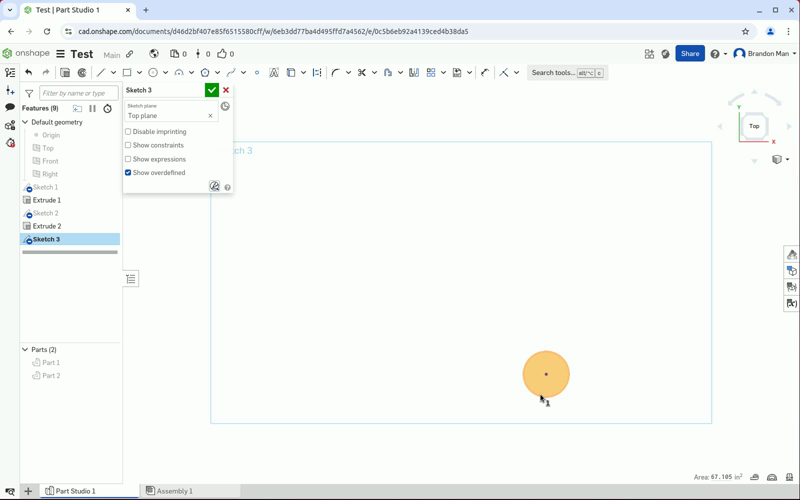
mouse_move(73, 352)
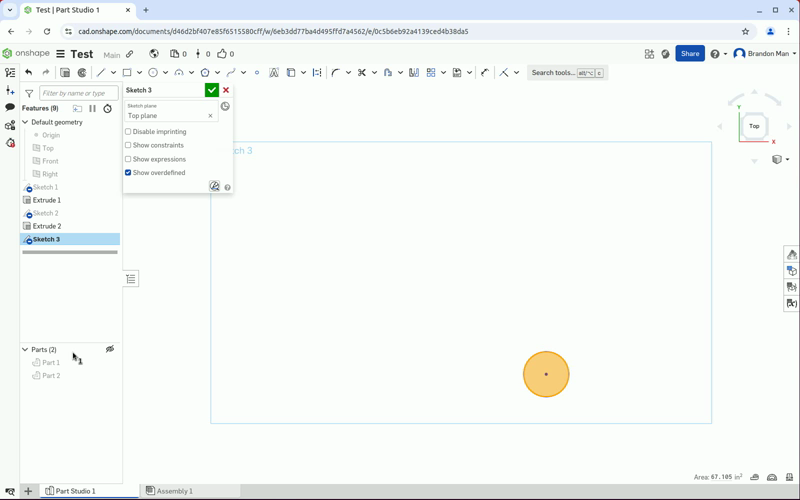
key(shift+y)
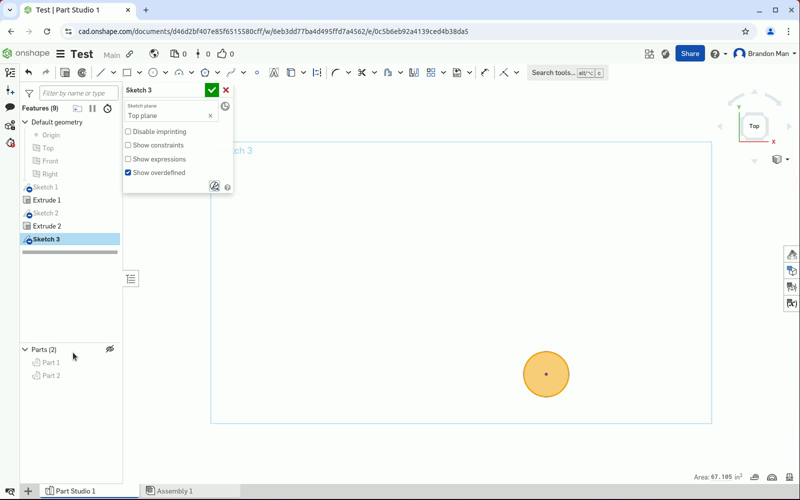
key(shift+e)
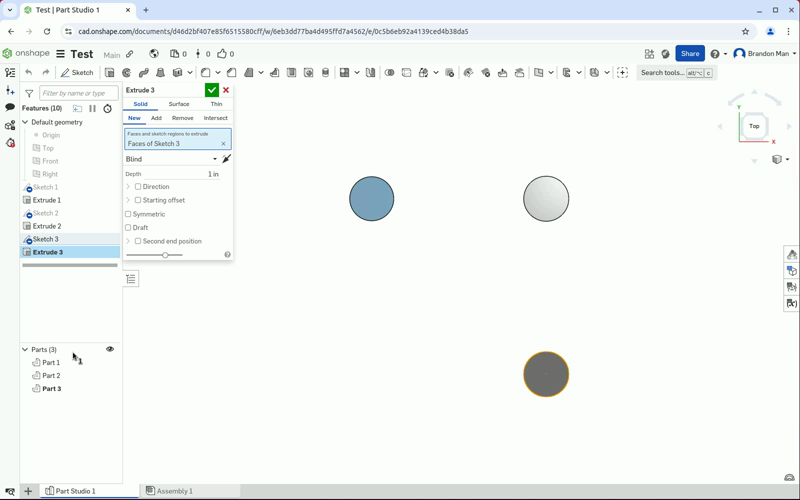
mouse_move(143, 106)
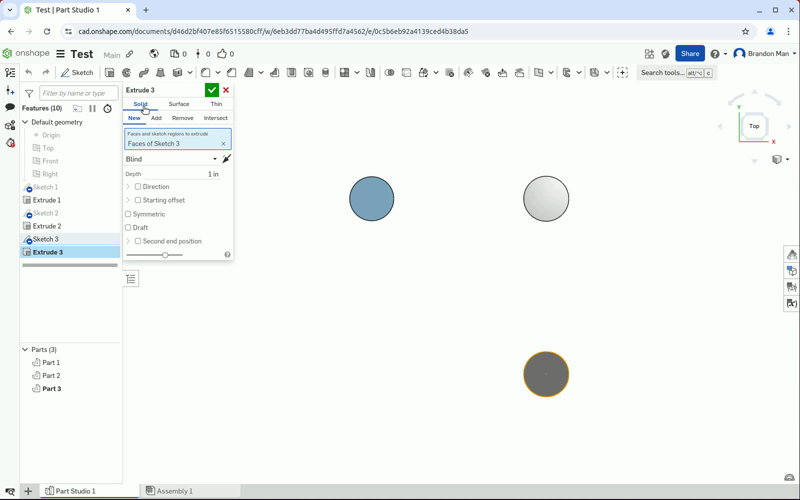
click(143, 106)
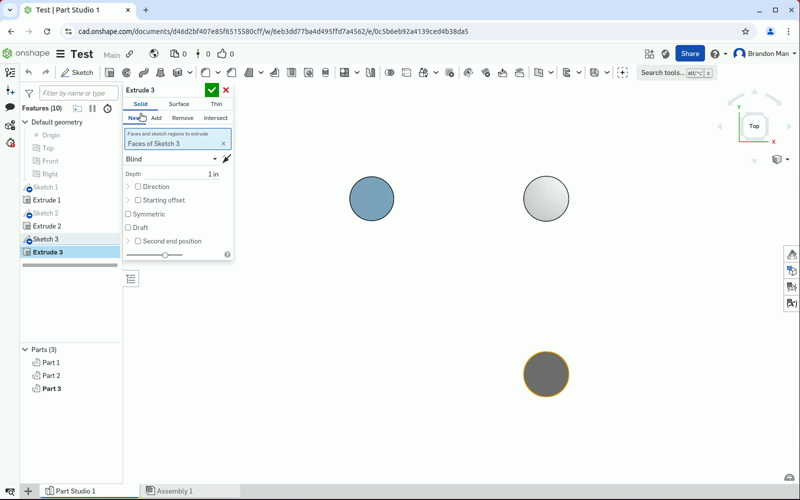
mouse_move(137, 120)
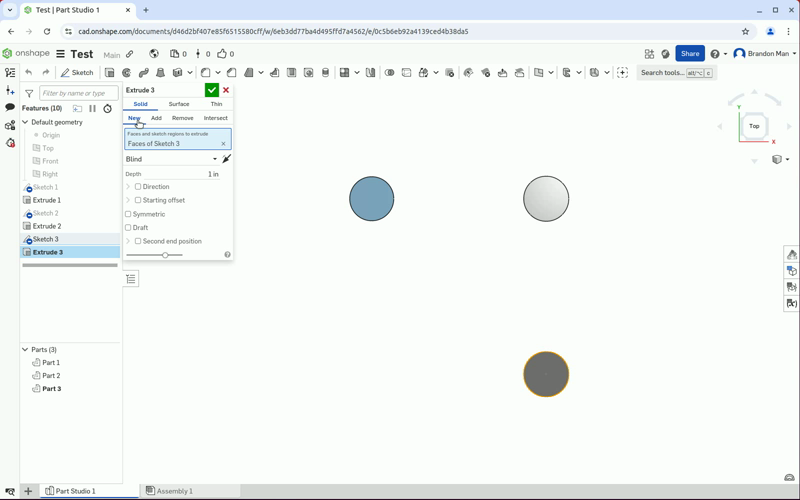
click(137, 120)
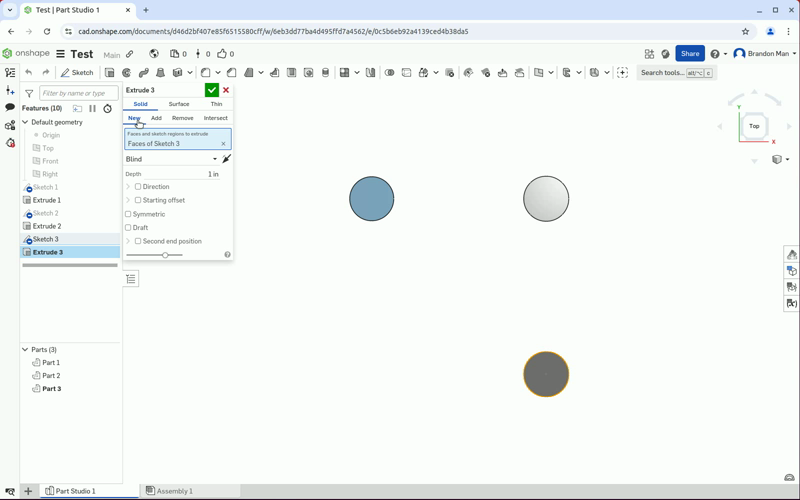
key(tab, 4)
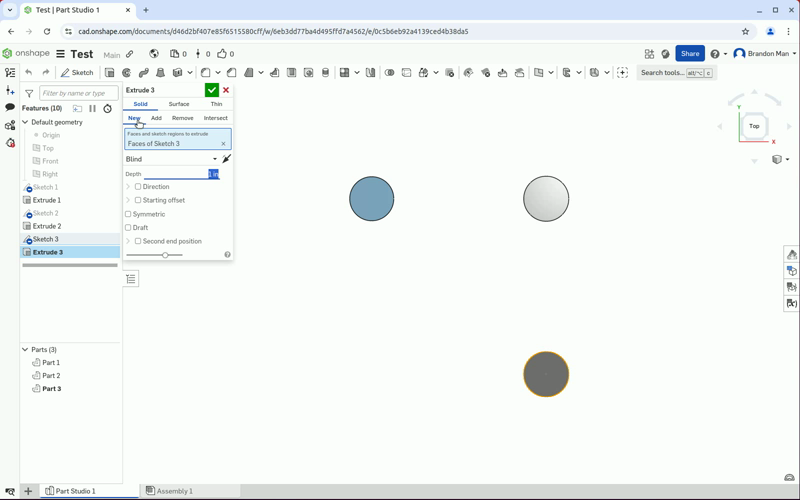
text(4.092)
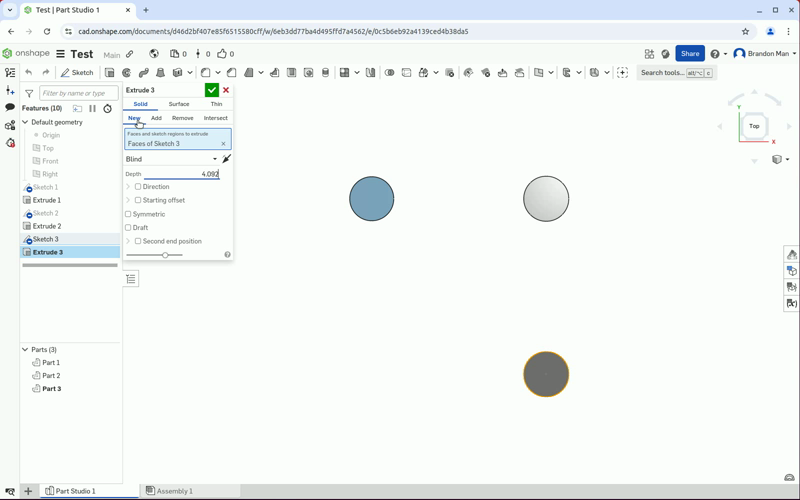
key(enter)
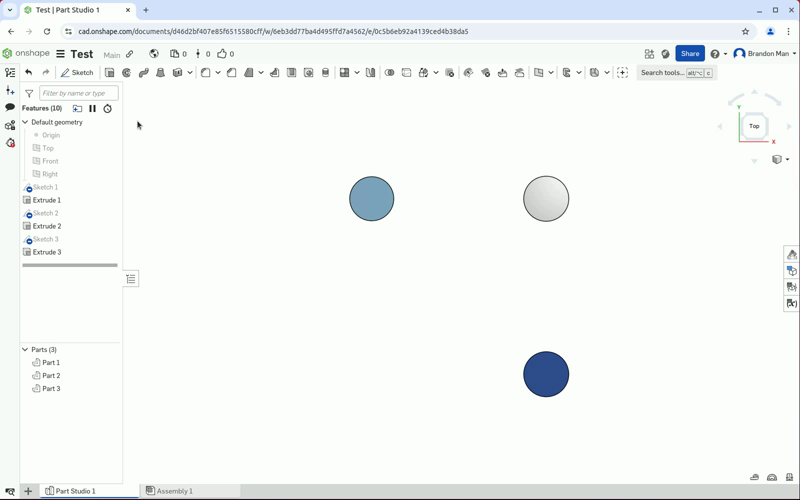
key(shift+h)
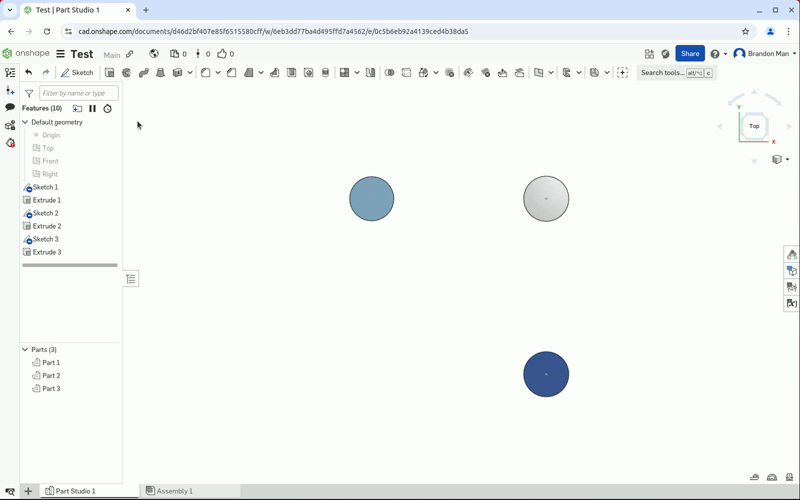
key(shift+h)
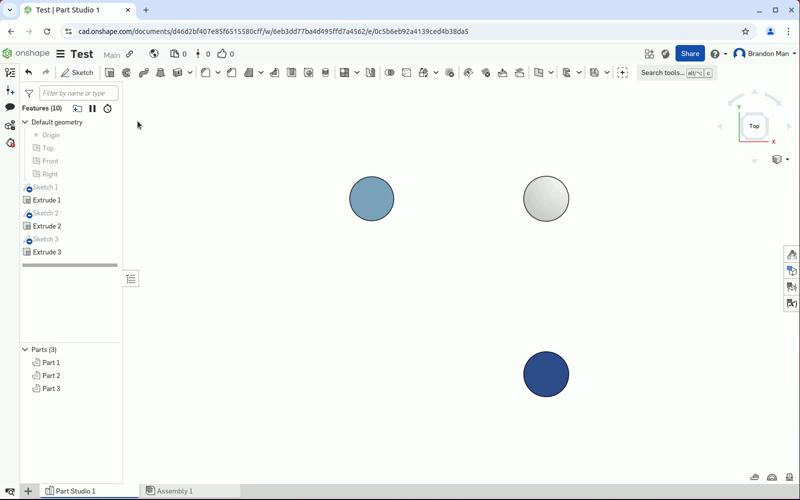
mouse_move(73, 189)
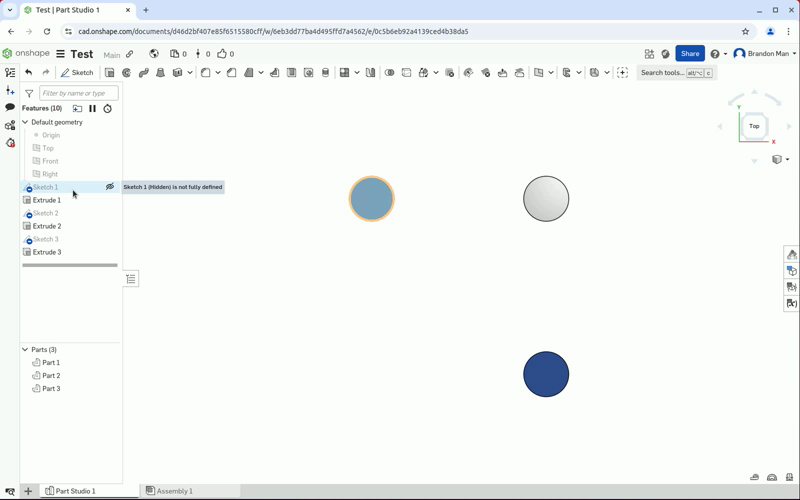
click(73, 189)
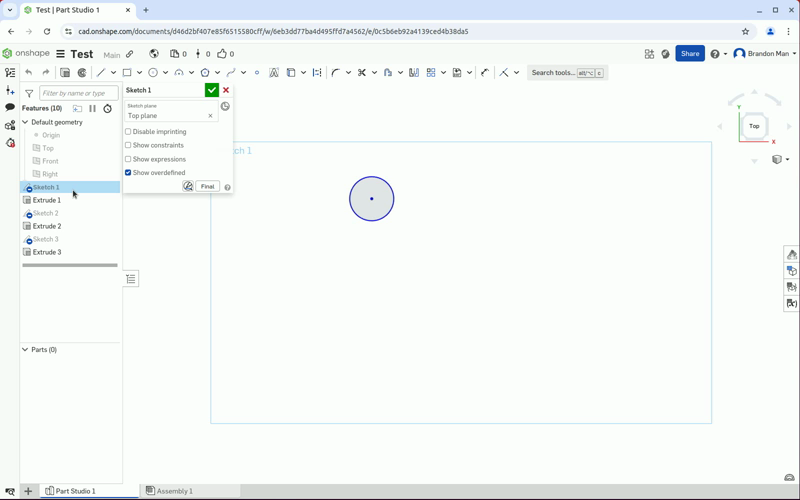
mouse_move(229, 92)
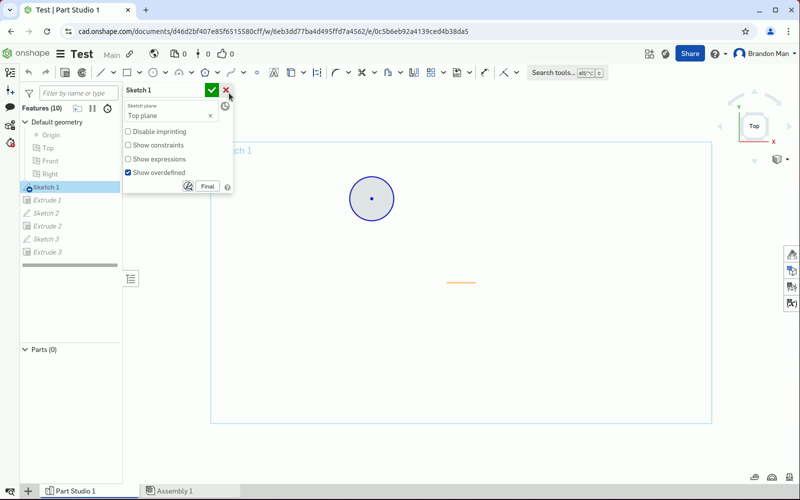
click(229, 92)
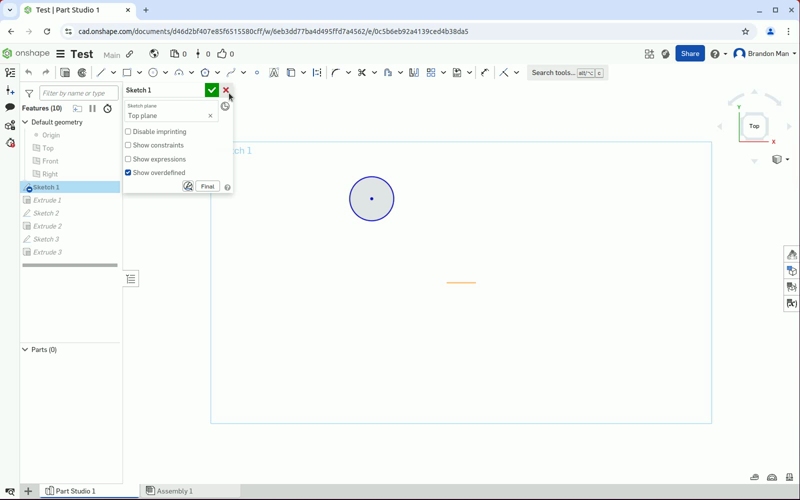
key(shift+s)
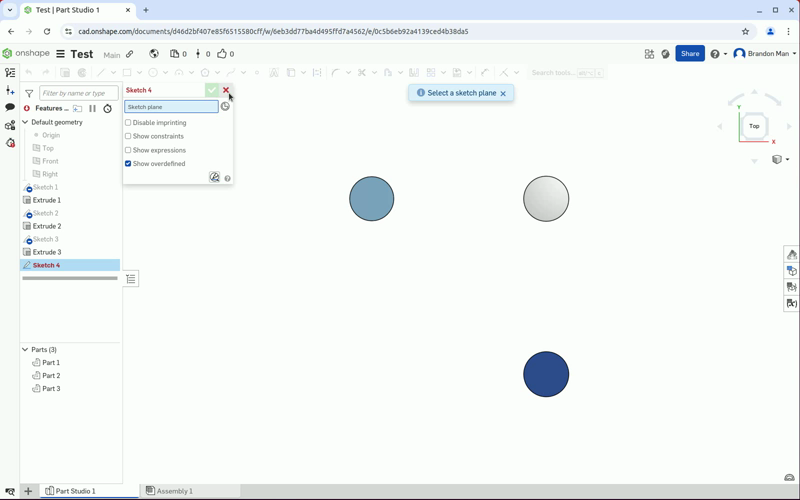
mouse_move(73, 150)
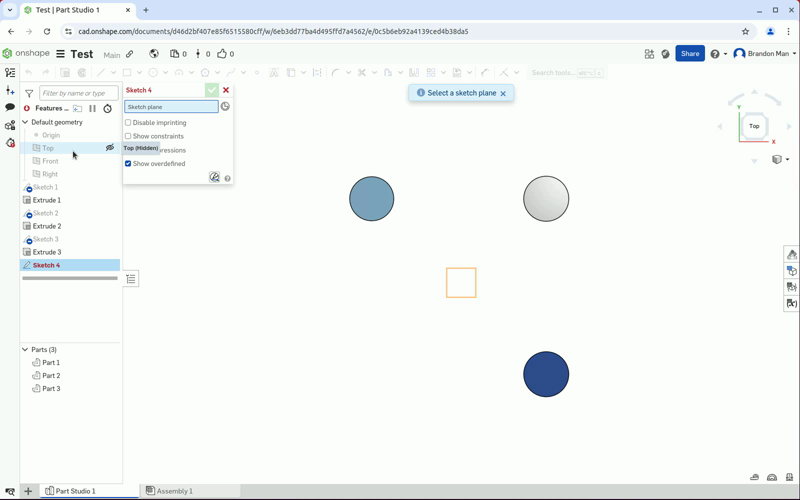
click(73, 150)
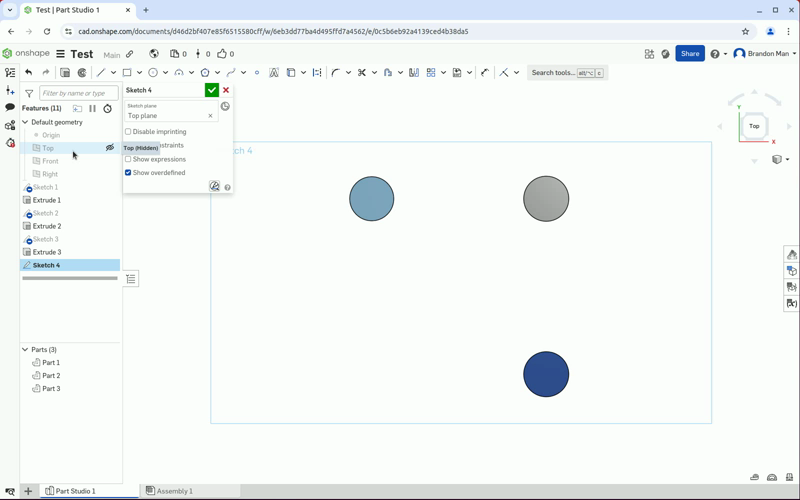
mouse_move(73, 352)
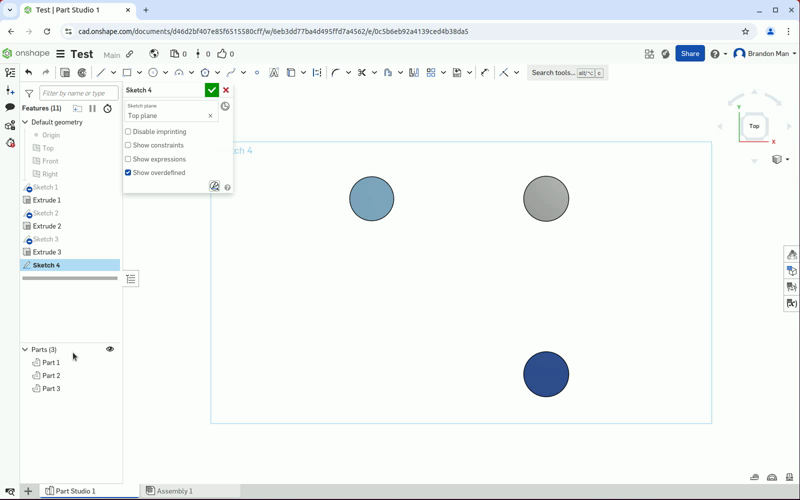
key(y)
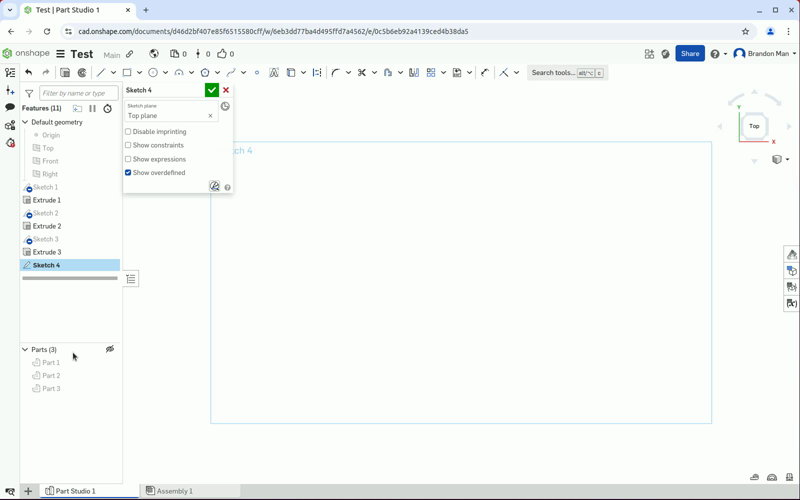
key(c)
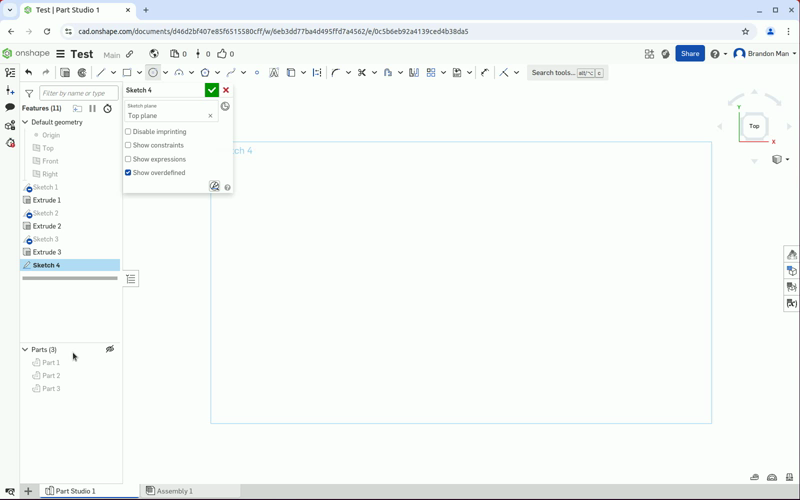
key_down(shift)
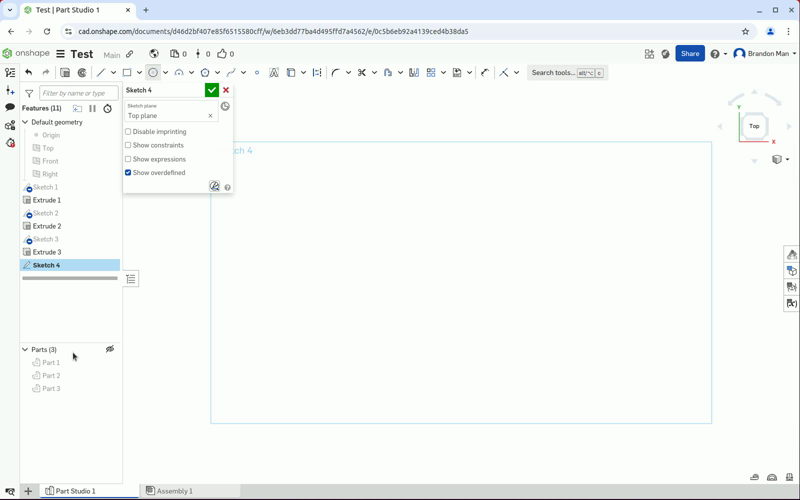
mouse_move(371, 374)
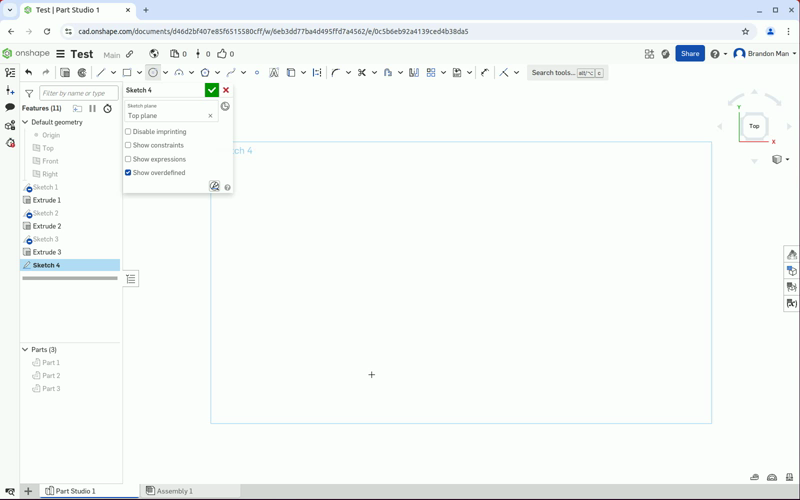
click(371, 374)
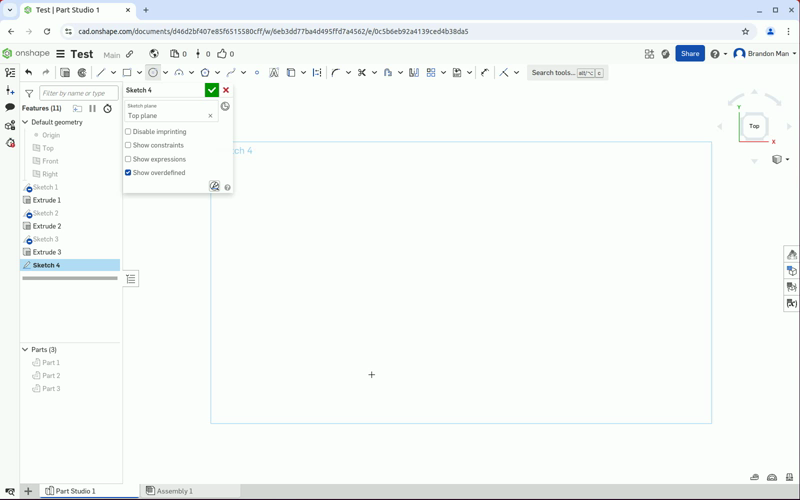
key_up(shift)
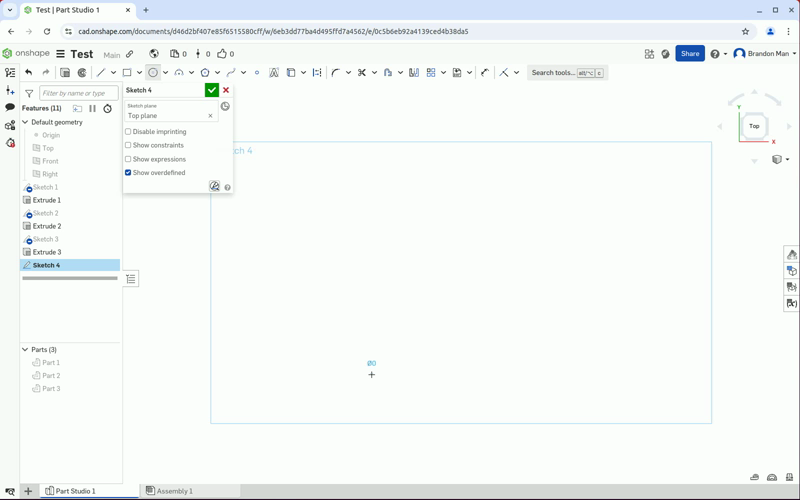
mouse_move(393, 374)
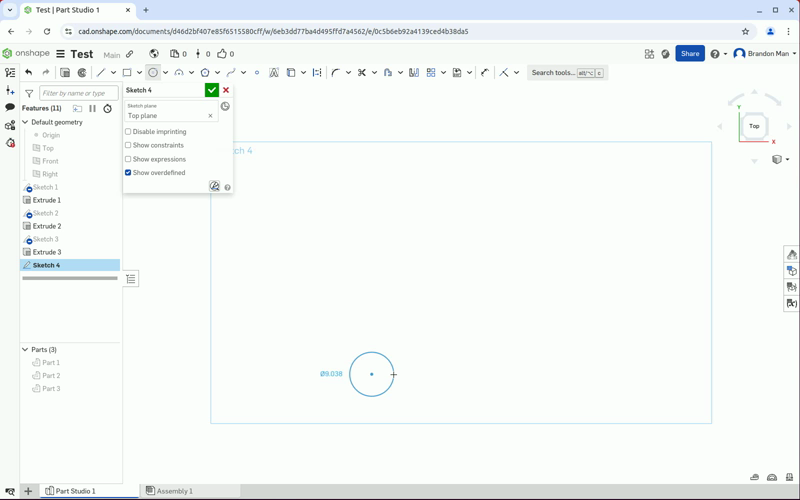
click(393, 374)
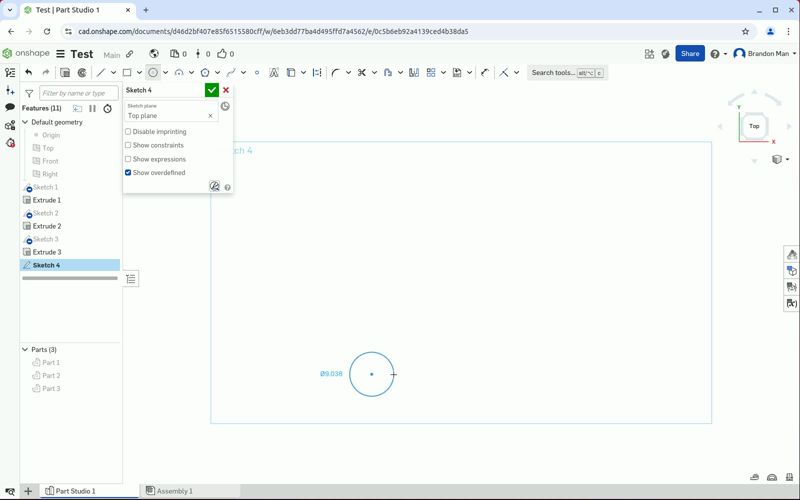
key(esc)
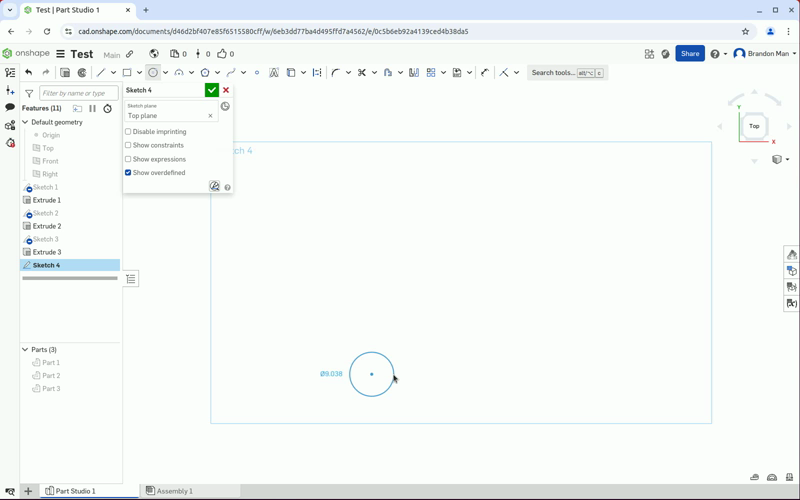
mouse_move(359, 359)
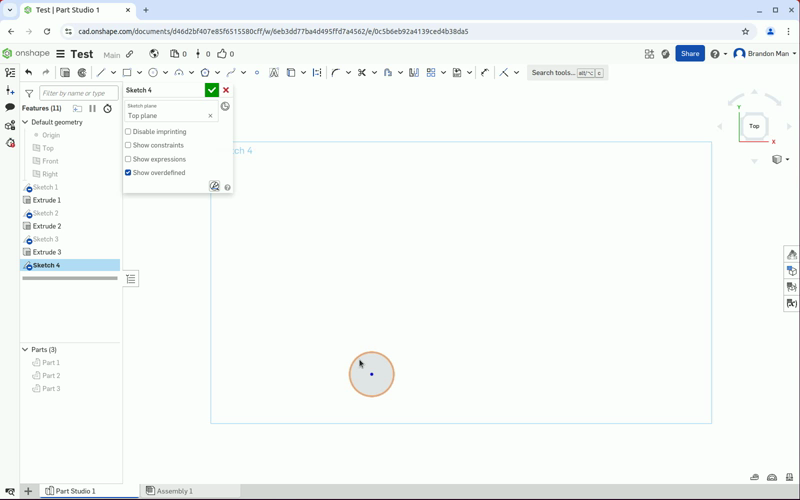
scroll(6)
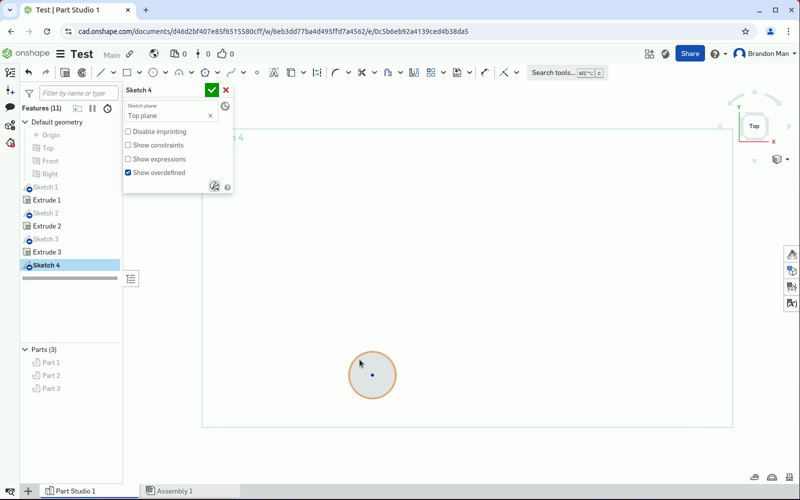
scroll(6)
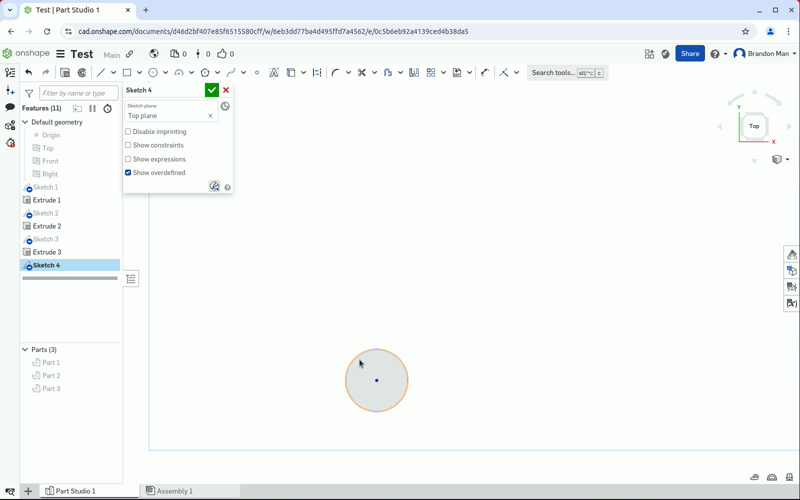
scroll(6)
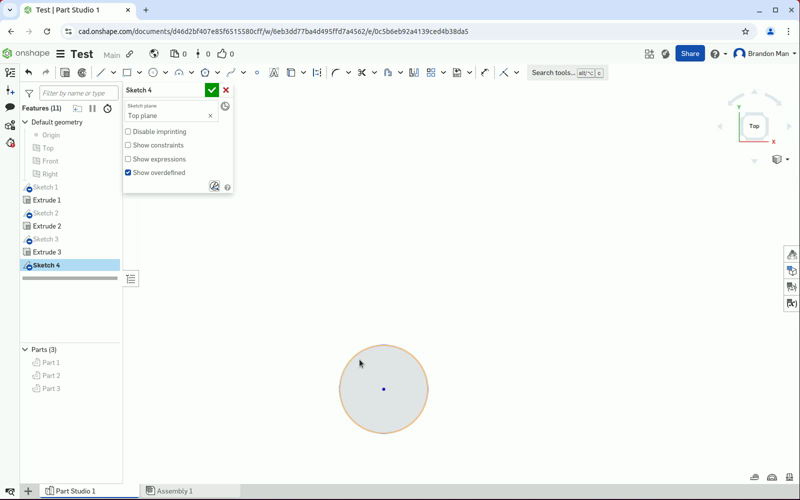
scroll(6)
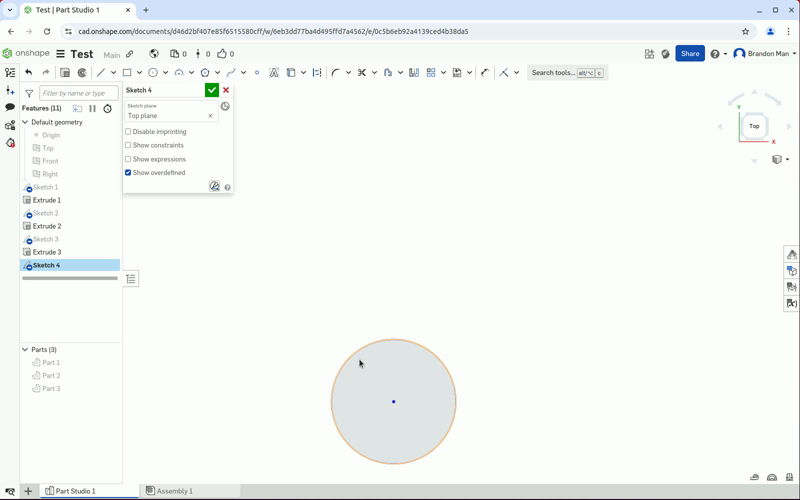
scroll(6)
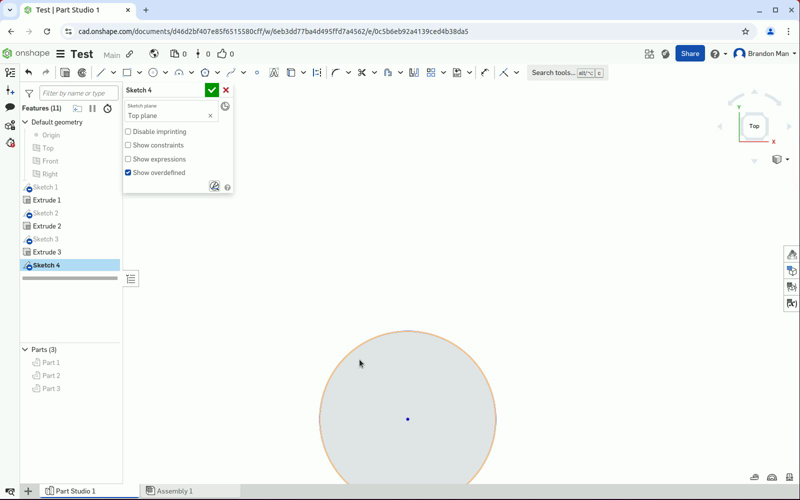
scroll(6)
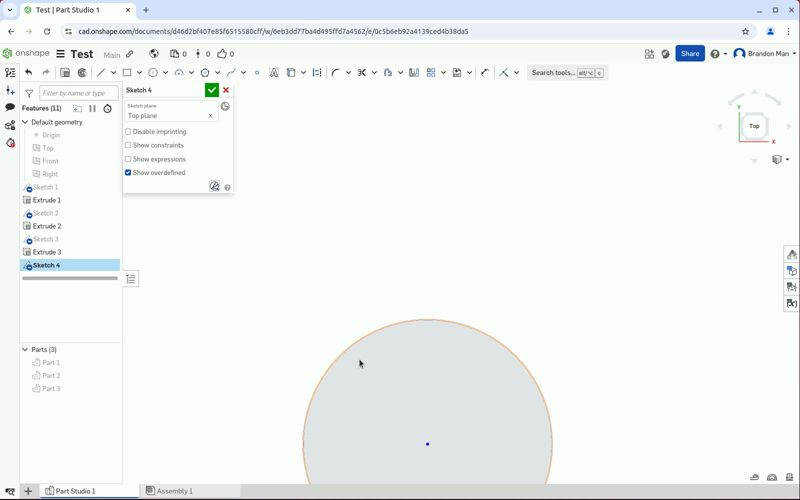
scroll(6)
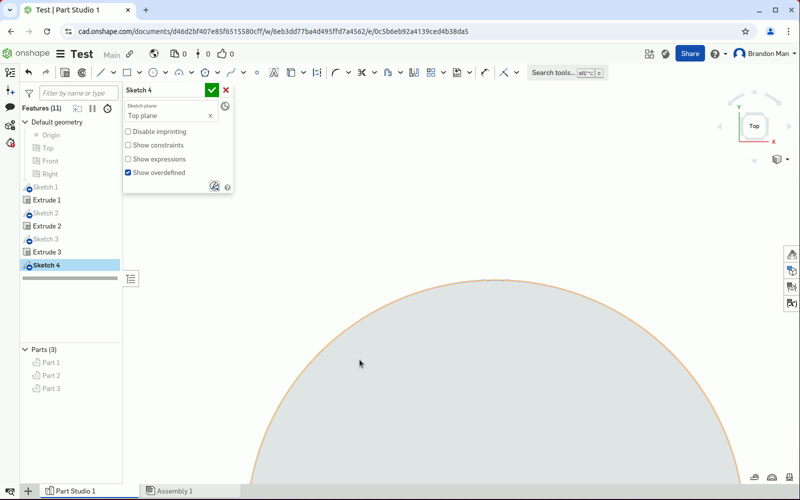
click(359, 359)
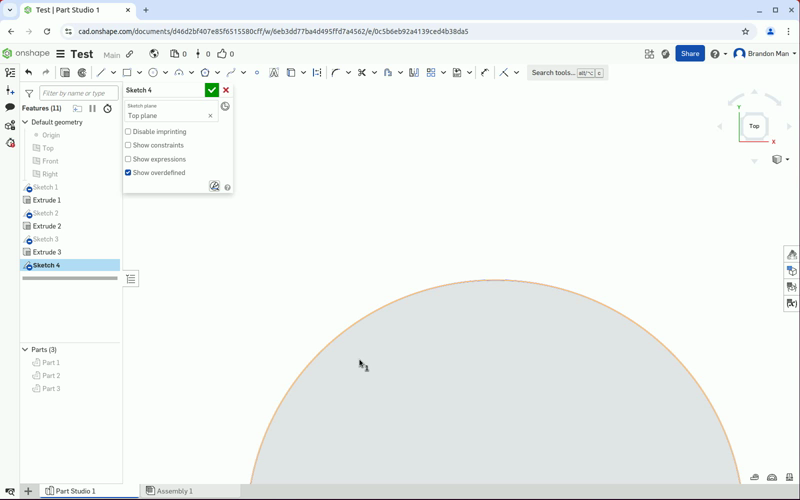
scroll(-6)
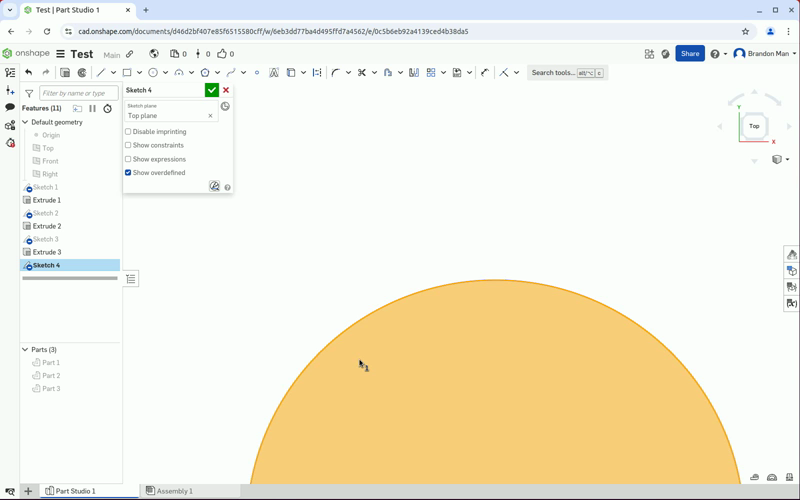
scroll(-6)
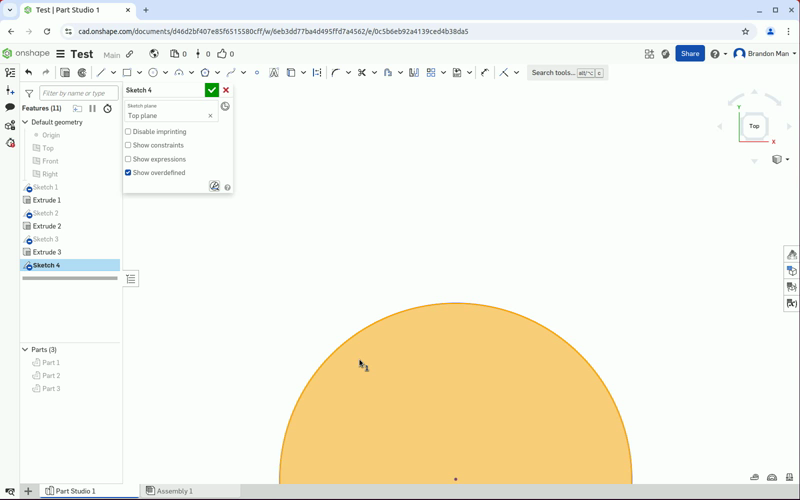
scroll(-6)
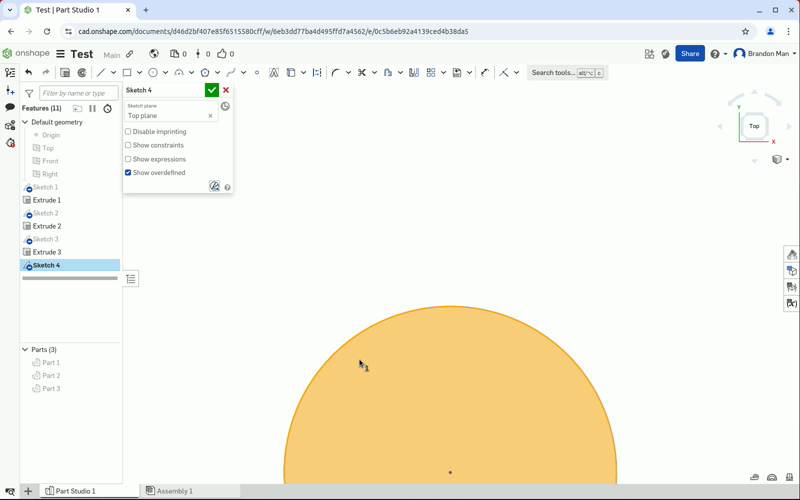
scroll(-6)
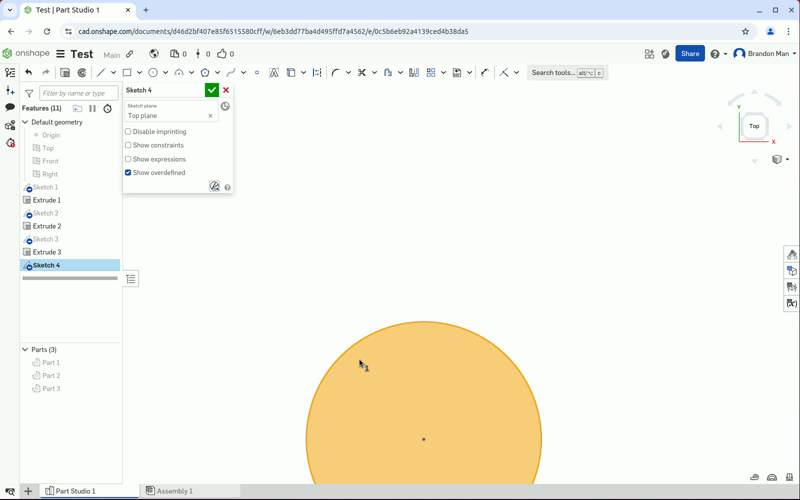
scroll(-6)
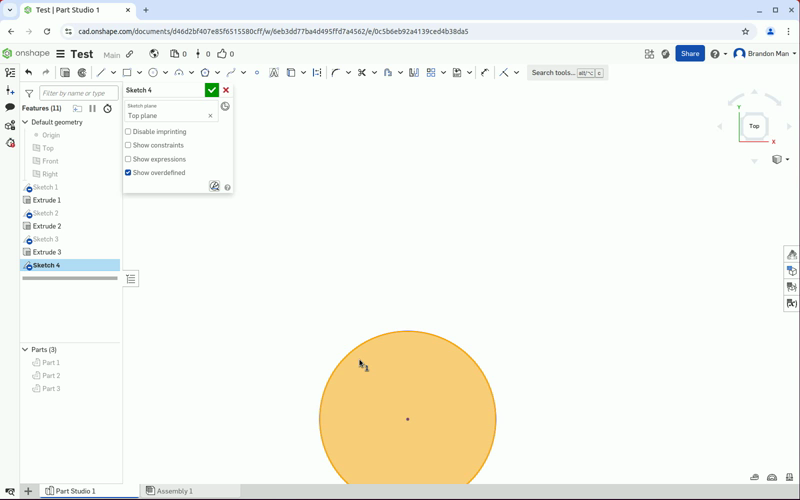
scroll(-6)
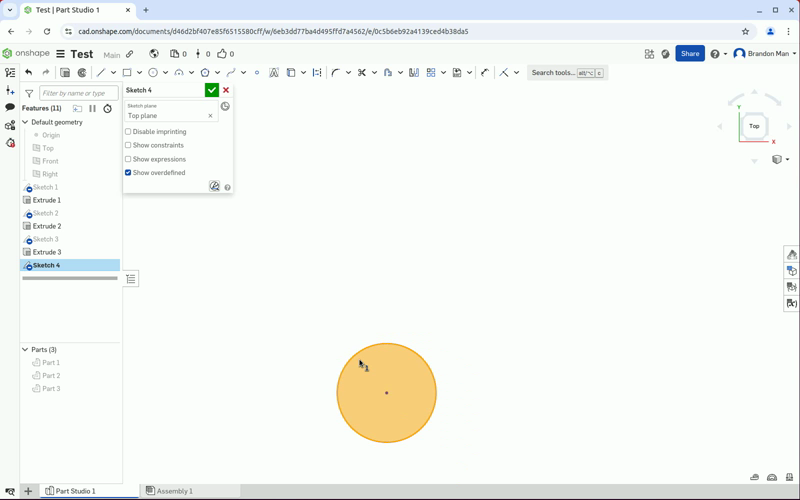
scroll(-6)
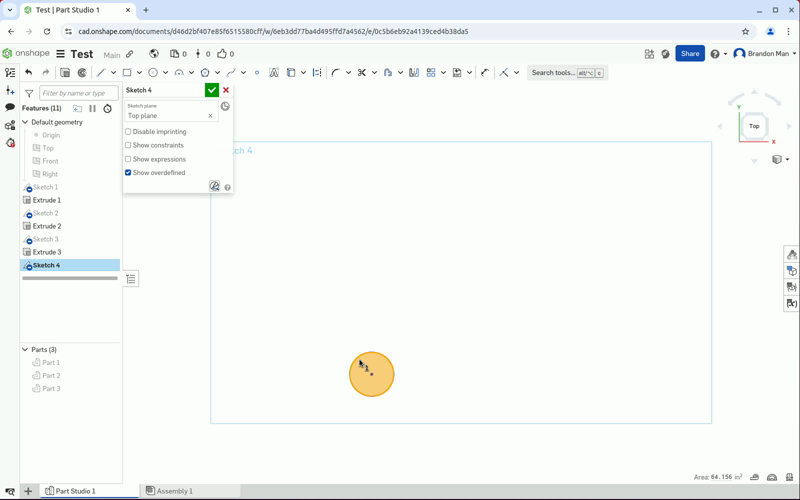
mouse_move(73, 352)
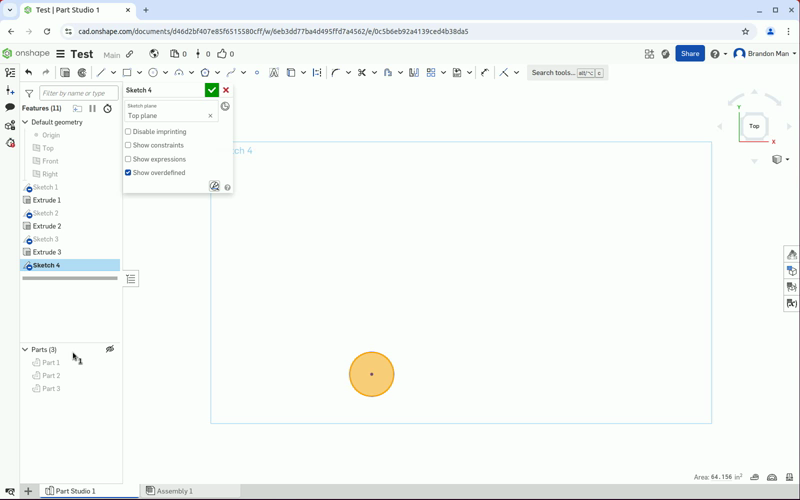
key(shift+y)
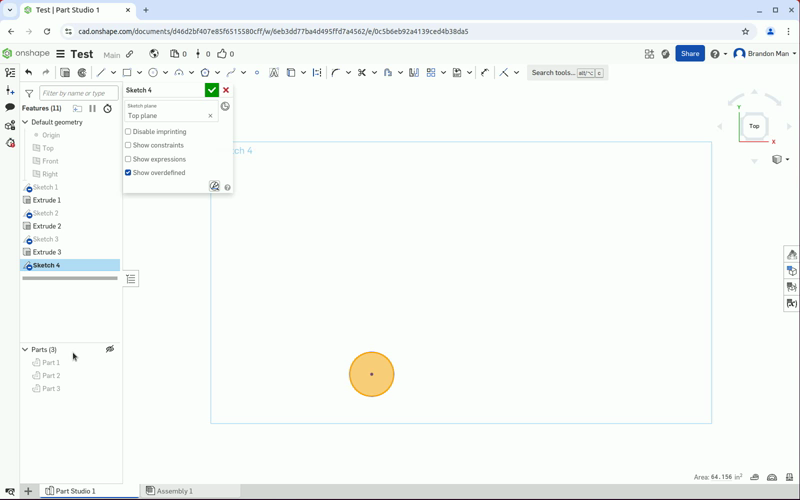
key(shift+e)
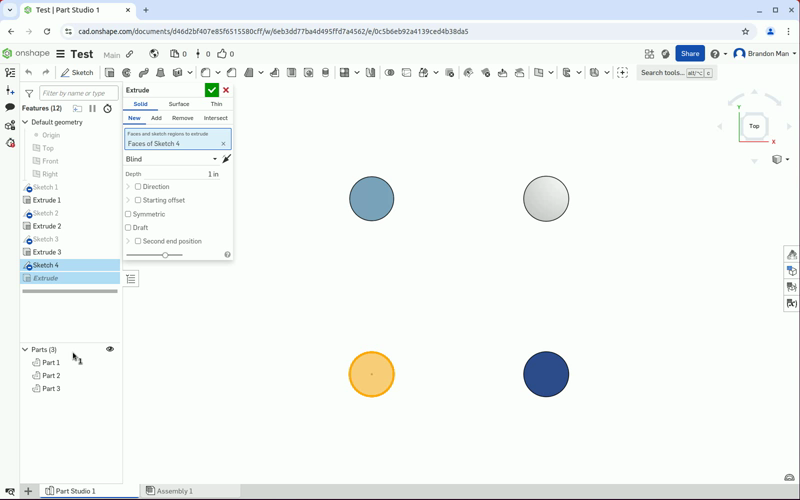
mouse_move(143, 106)
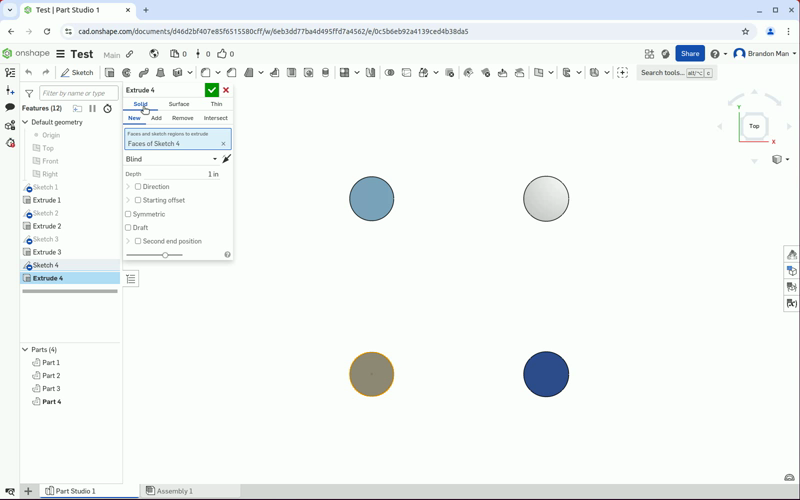
click(143, 106)
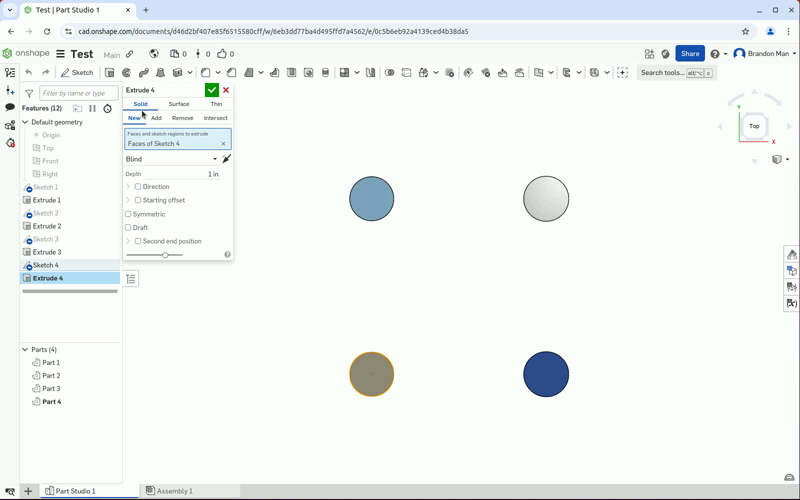
mouse_move(137, 120)
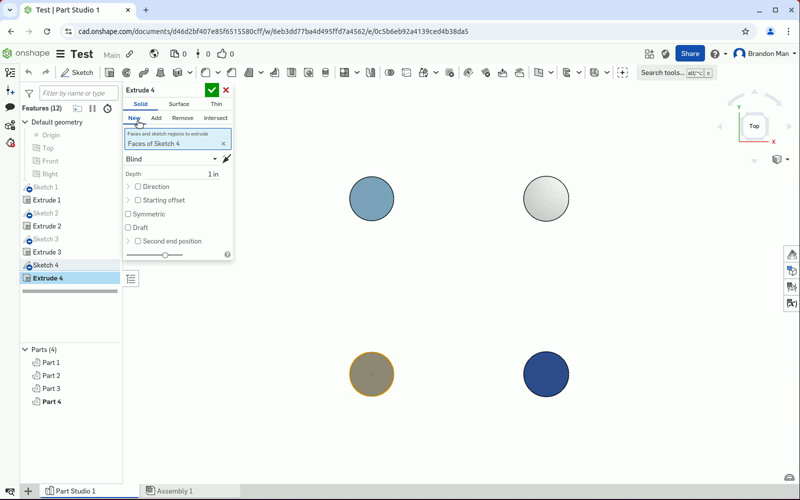
click(137, 120)
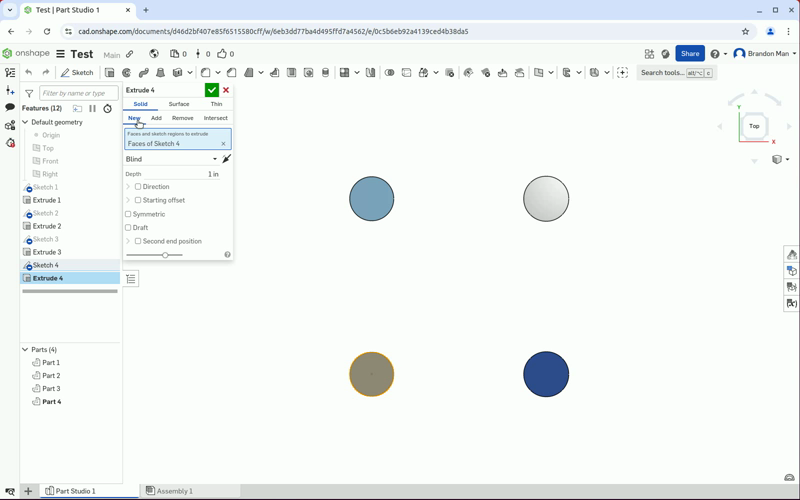
key(tab, 4)
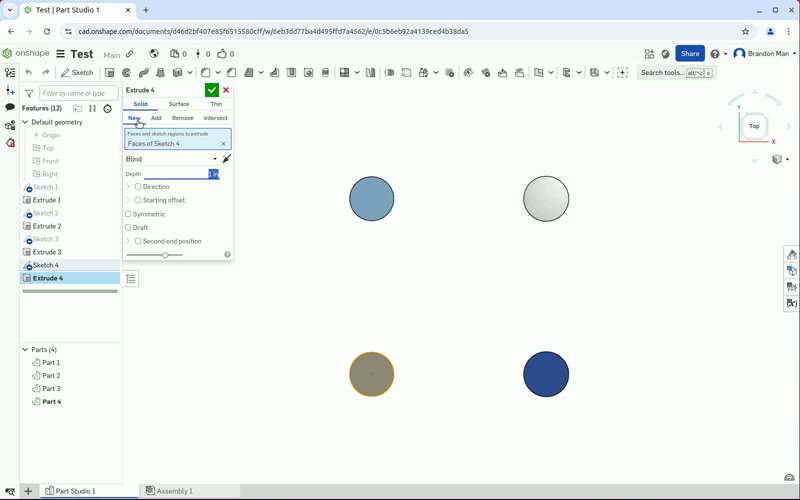
text(4.092)
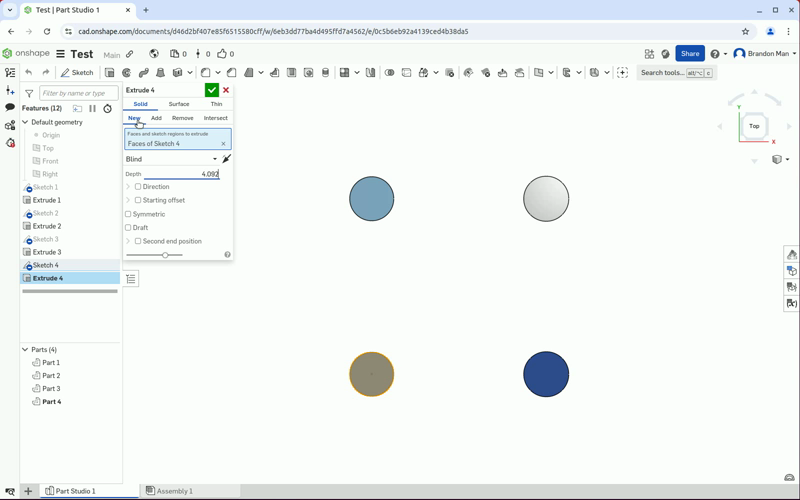
key(enter)
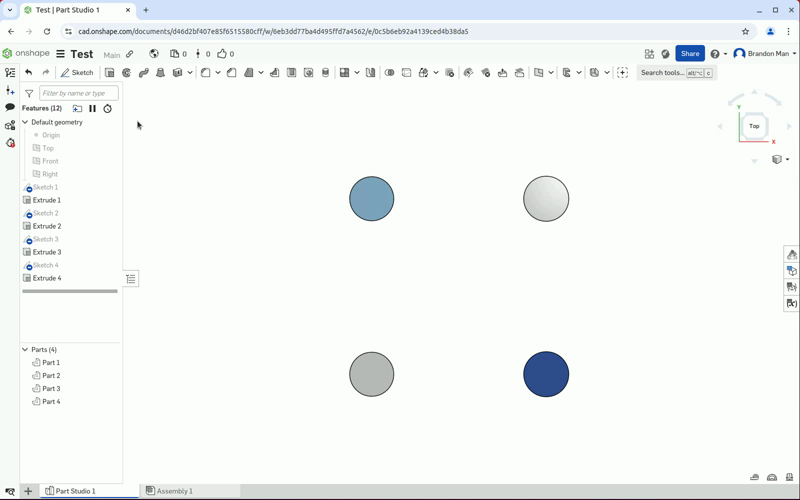
key(shift+h)
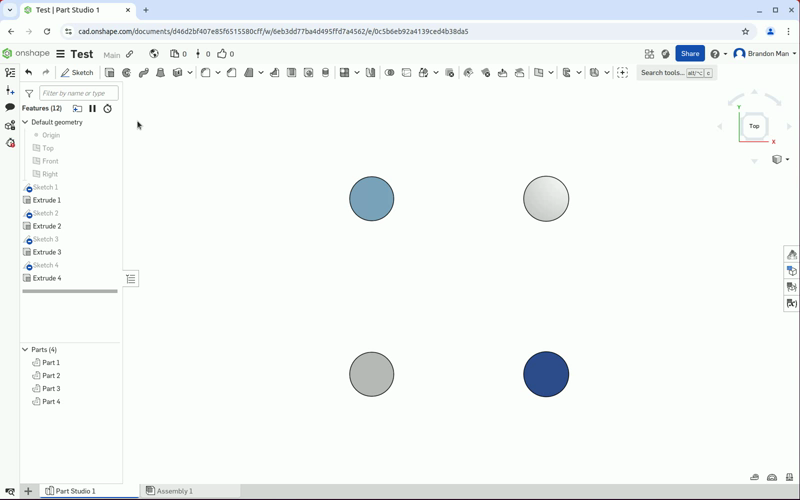
key(shift+h)
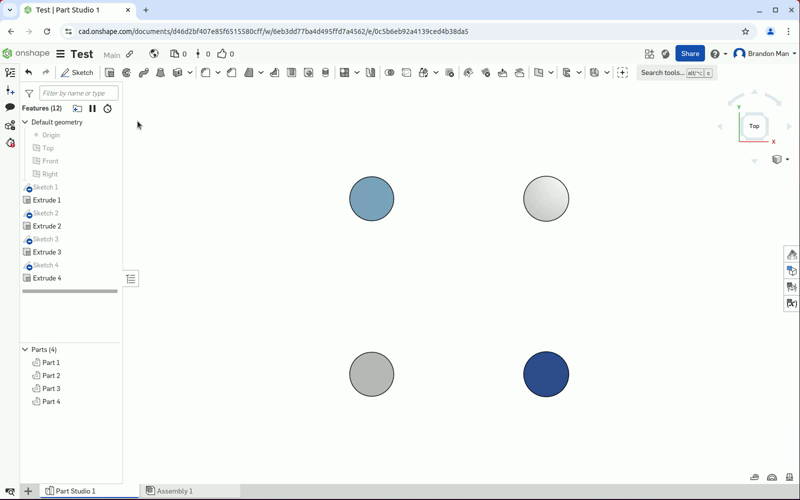
mouse_move(73, 189)
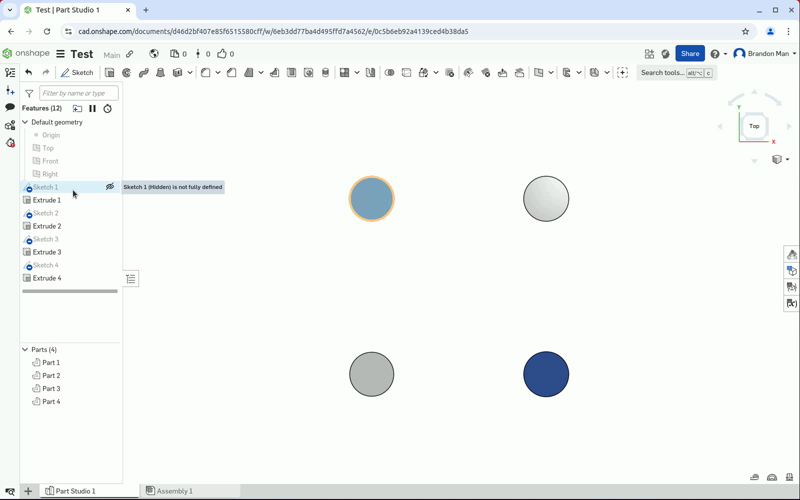
click(73, 189)
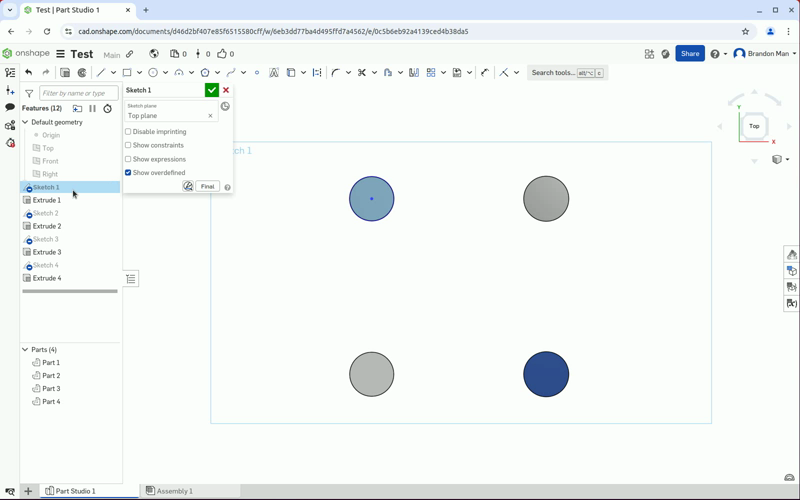
mouse_move(229, 92)
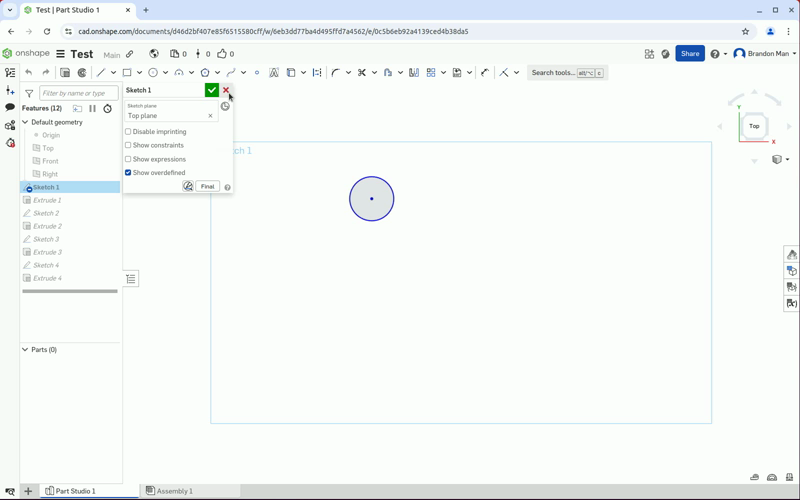
click(229, 92)
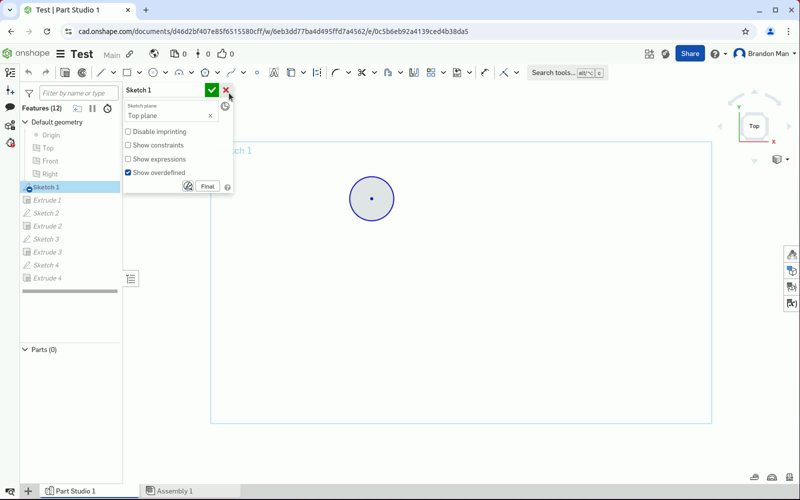
key(shift+s)
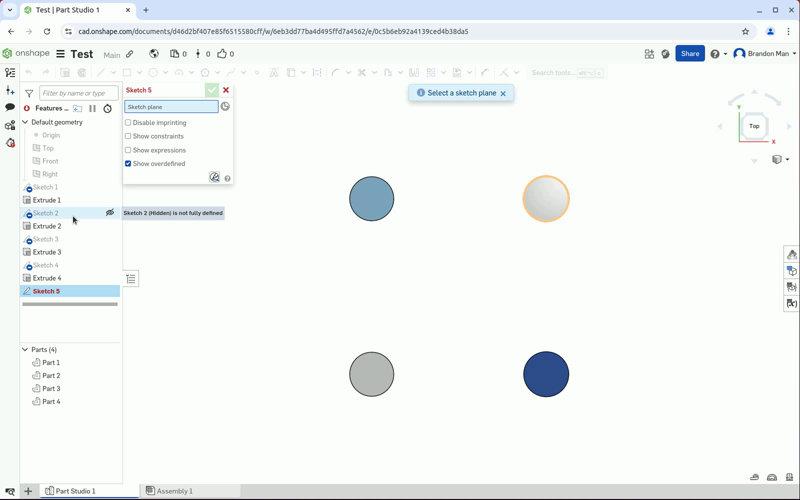
scroll(3)
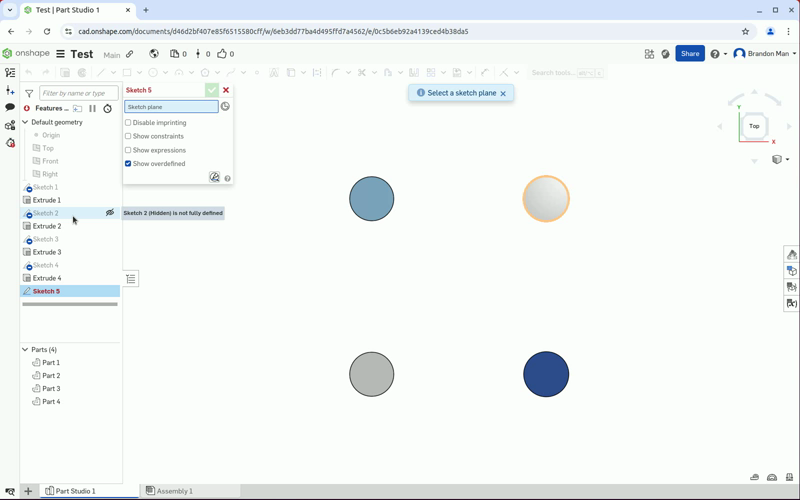
mouse_move(73, 150)
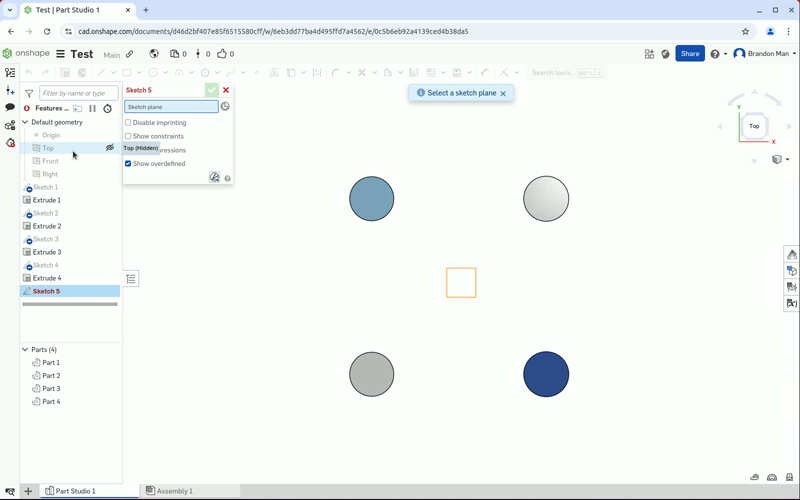
click(73, 150)
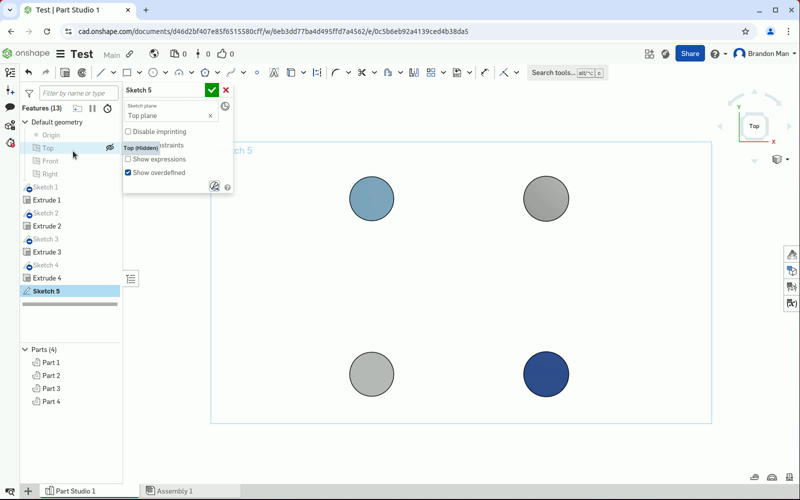
mouse_move(73, 352)
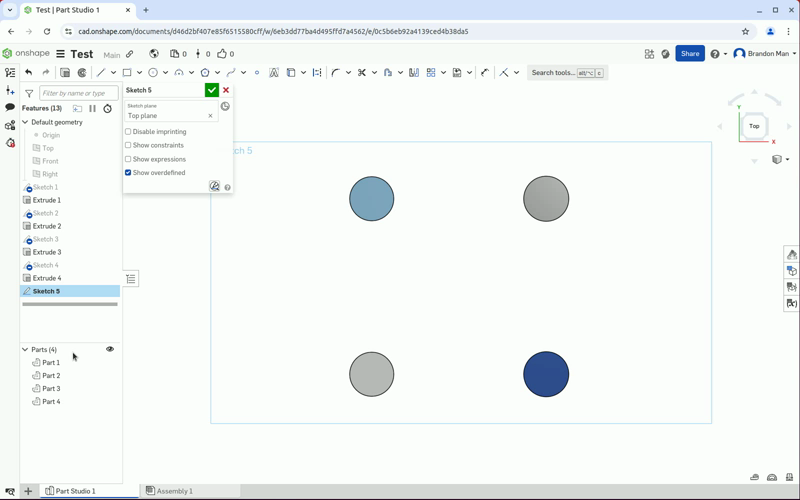
key(y)
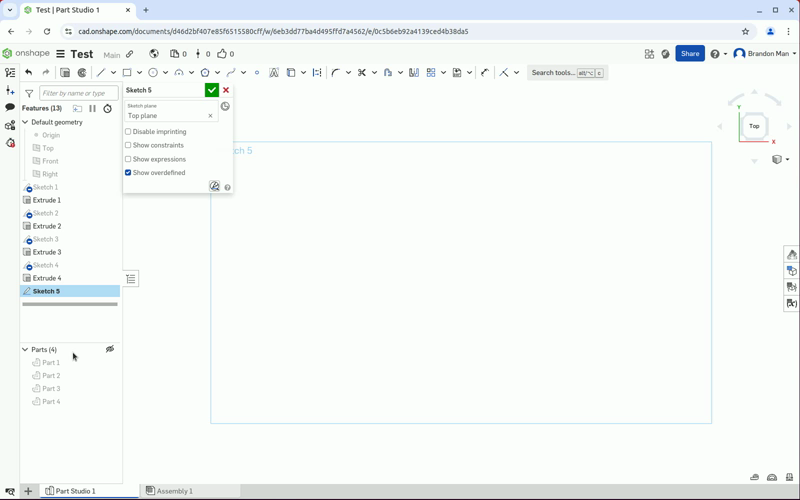
key(l)
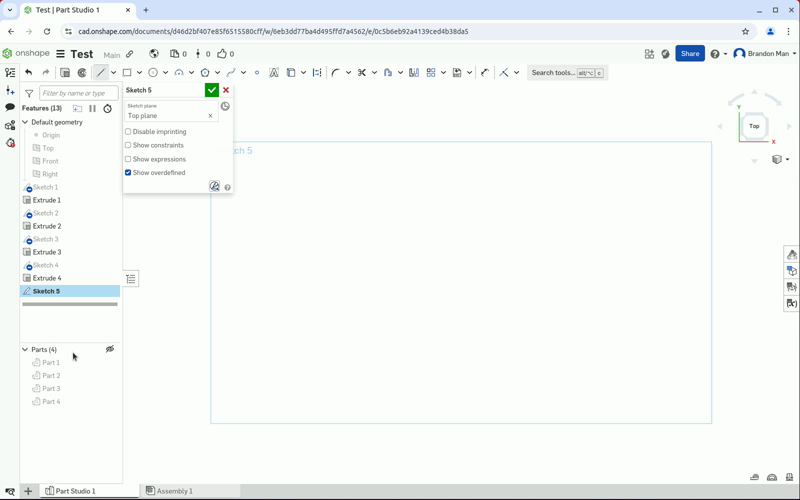
key_down(shift)
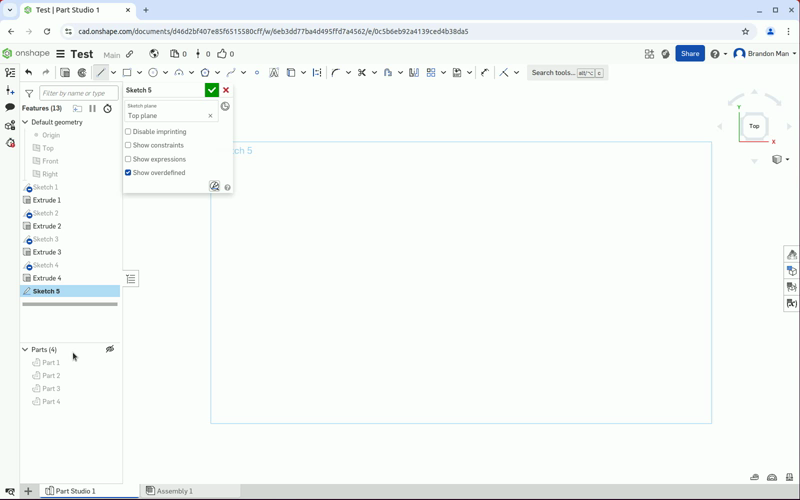
mouse_move(362, 382)
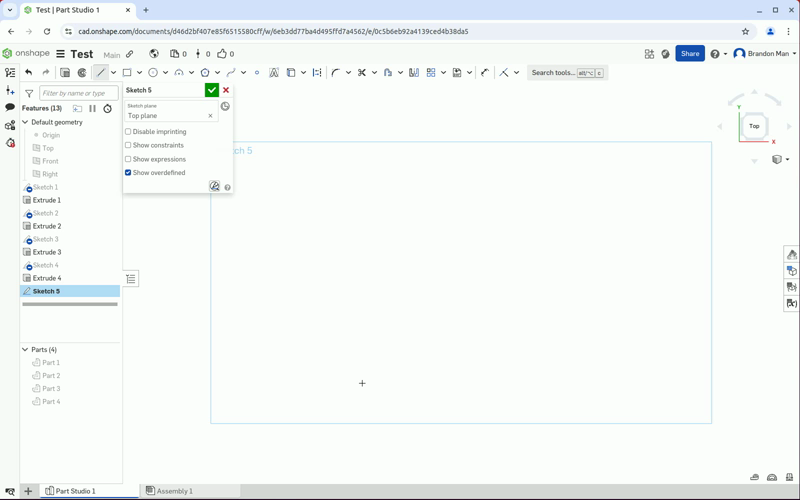
click(362, 382)
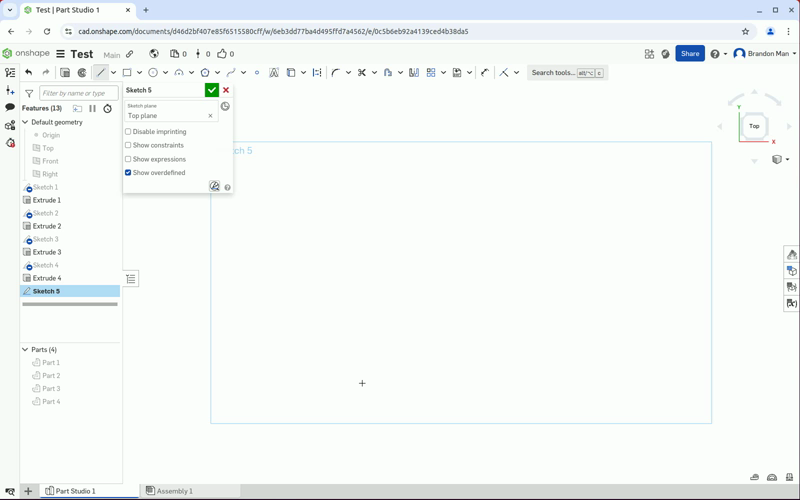
key_up(shift)
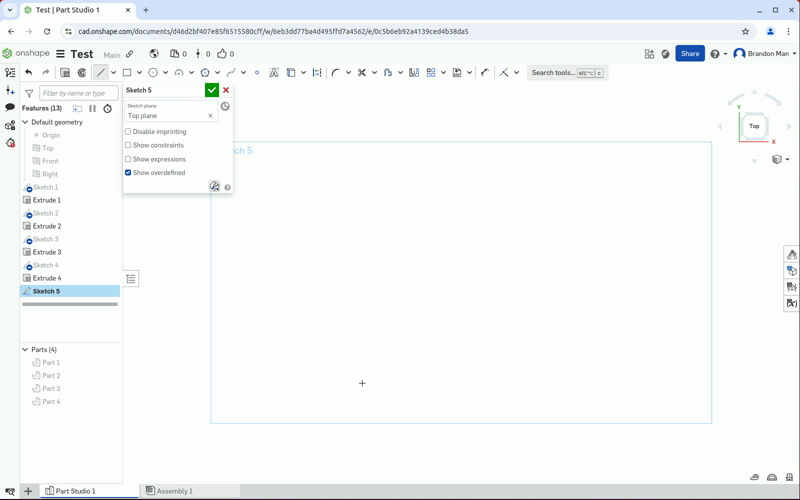
key_down(shift)
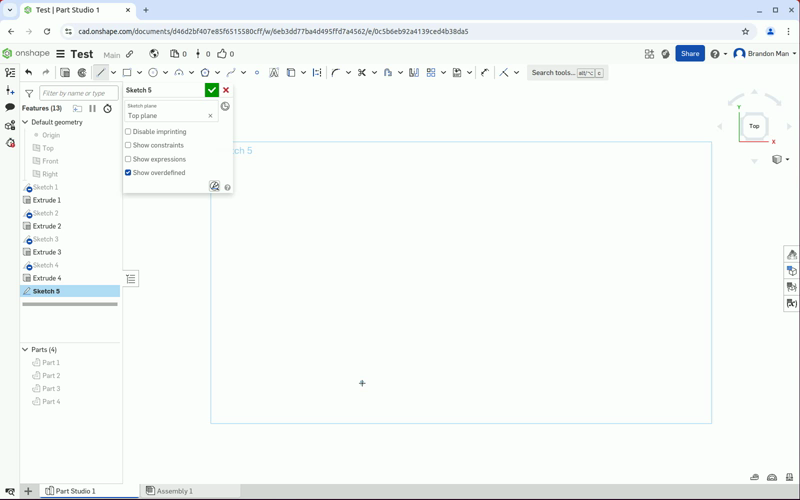
mouse_move(545, 382)
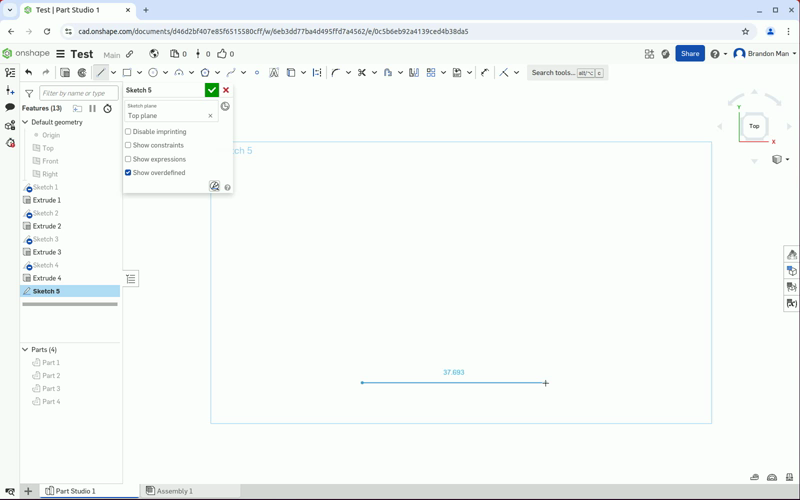
click(545, 382)
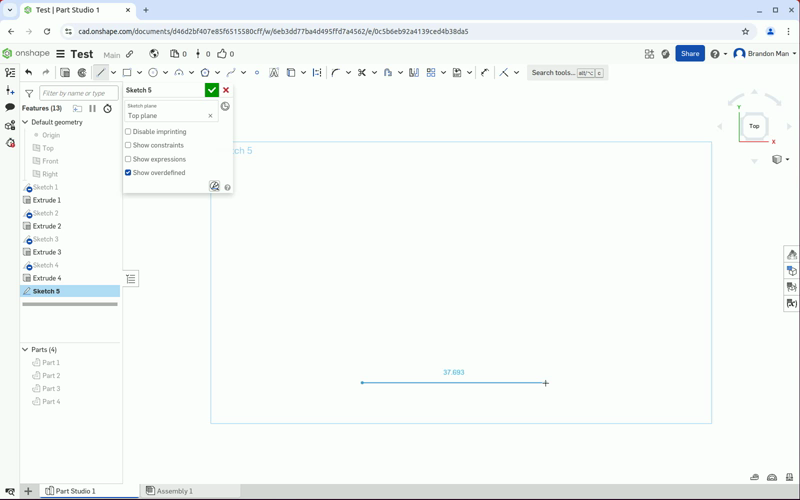
key_up(shift)
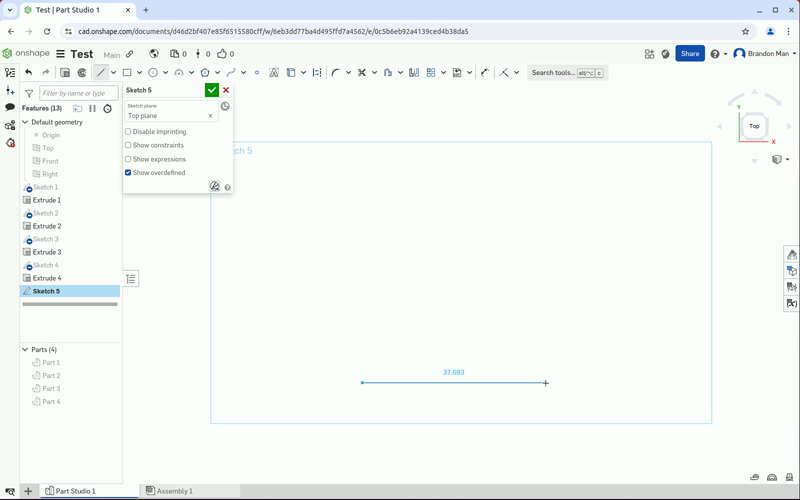
key_down(shift)
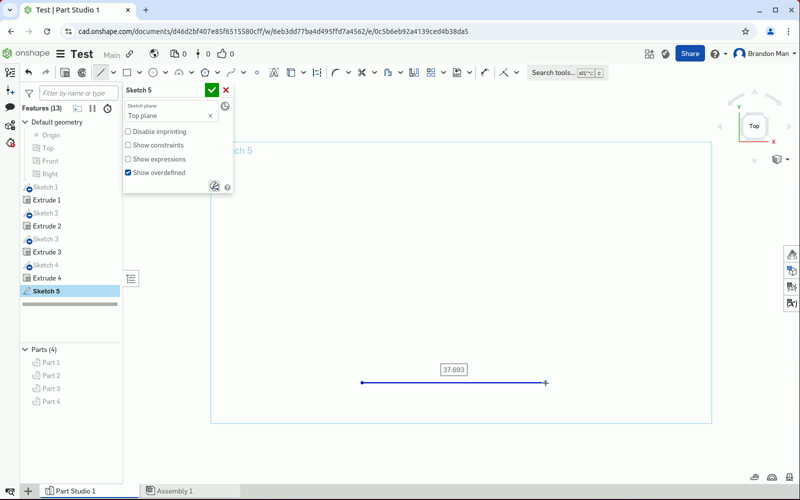
mouse_move(575, 382)
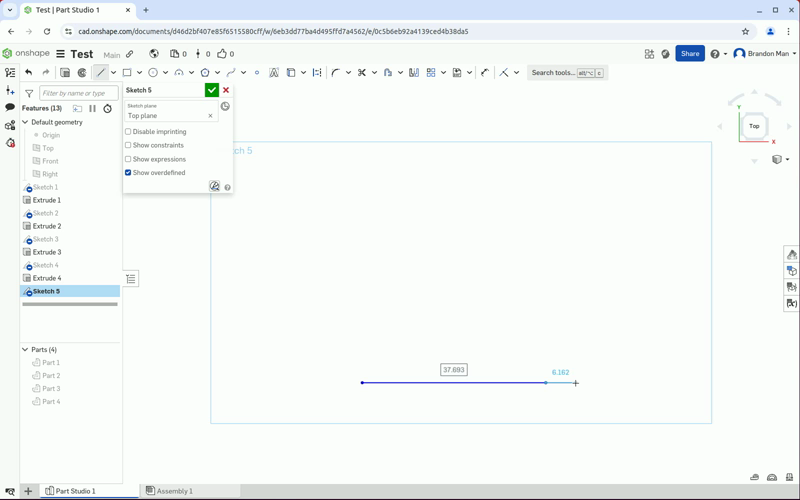
mouse_move(545, 374)
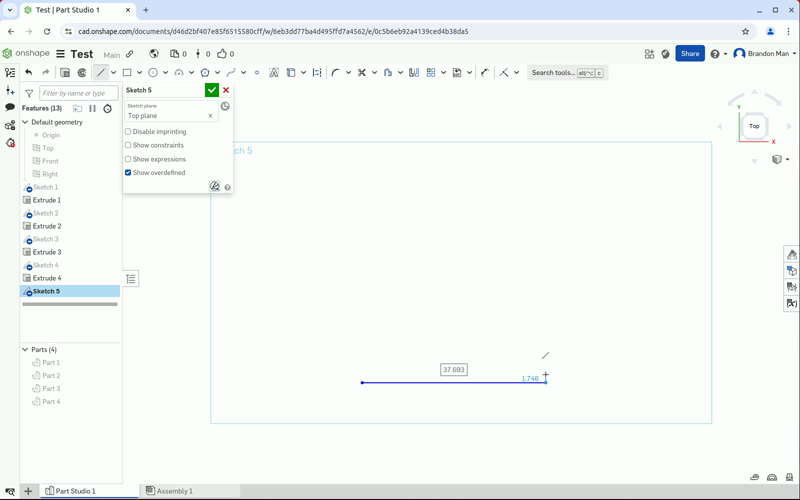
click(545, 374)
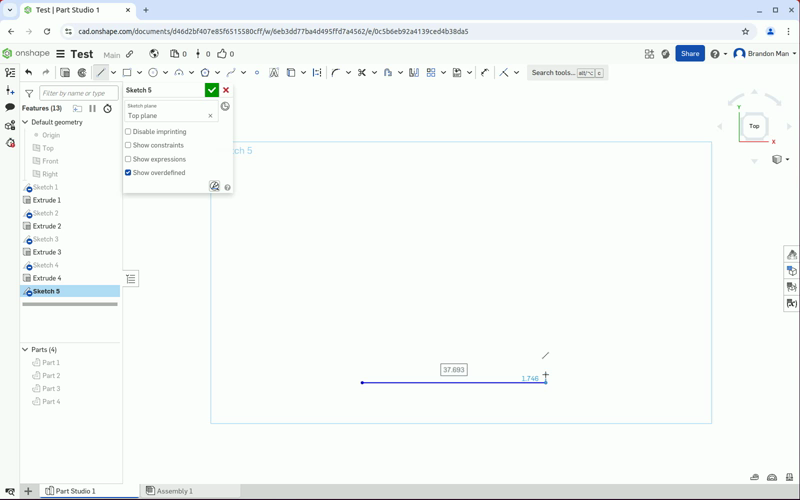
key_up(shift)
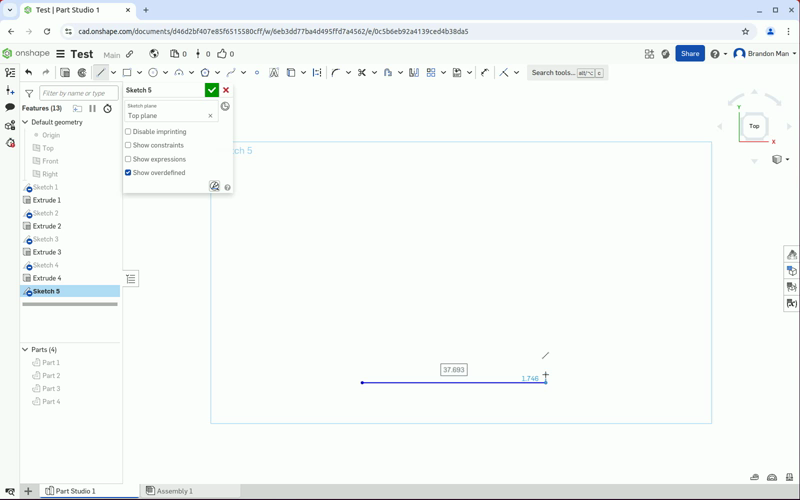
key_down(shift)
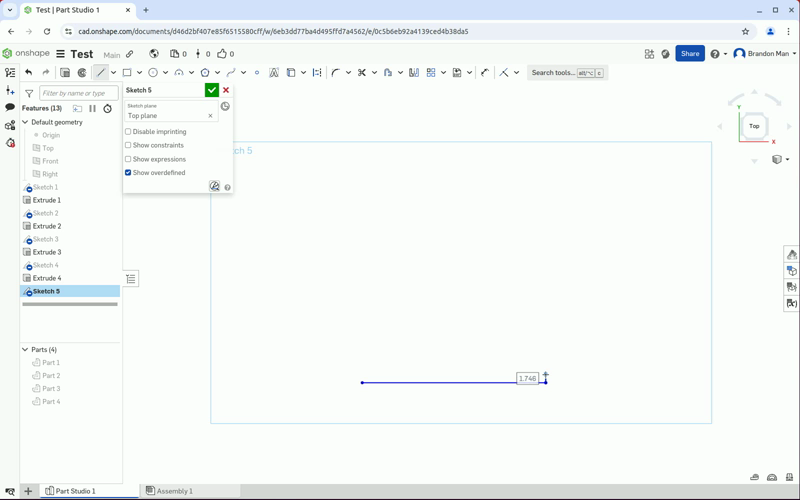
mouse_move(370, 374)
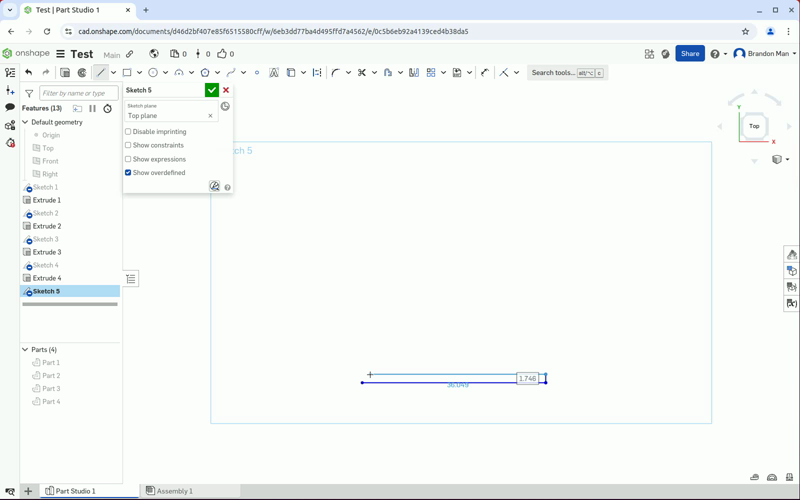
click(370, 374)
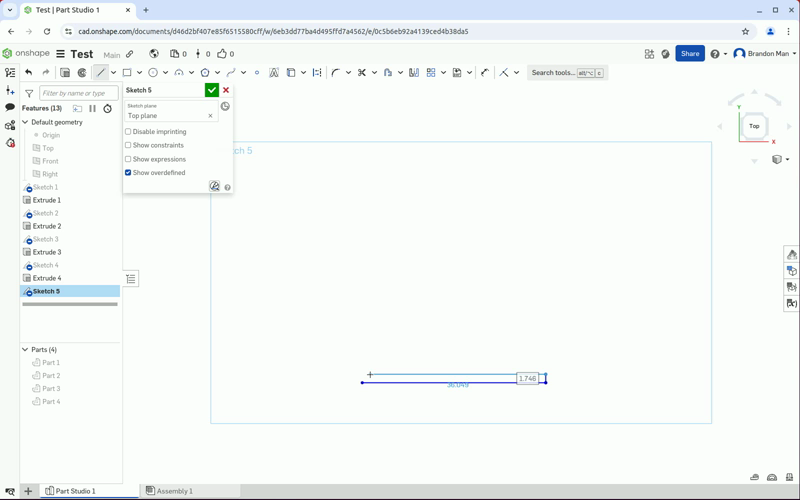
key_up(shift)
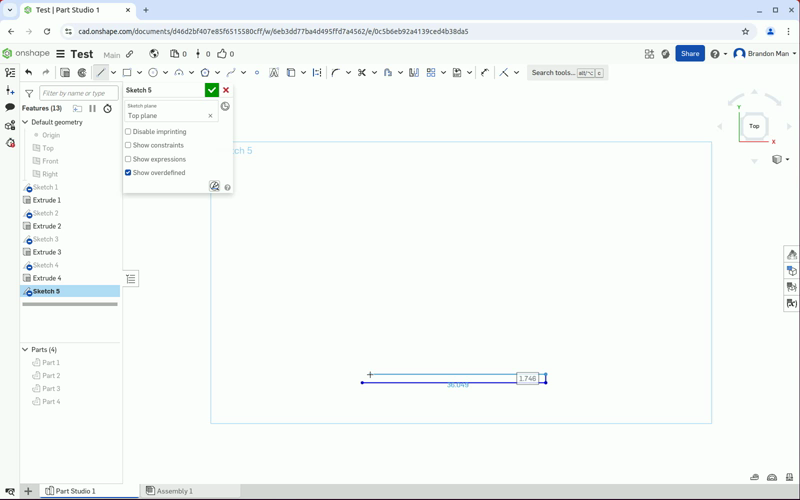
key_down(shift)
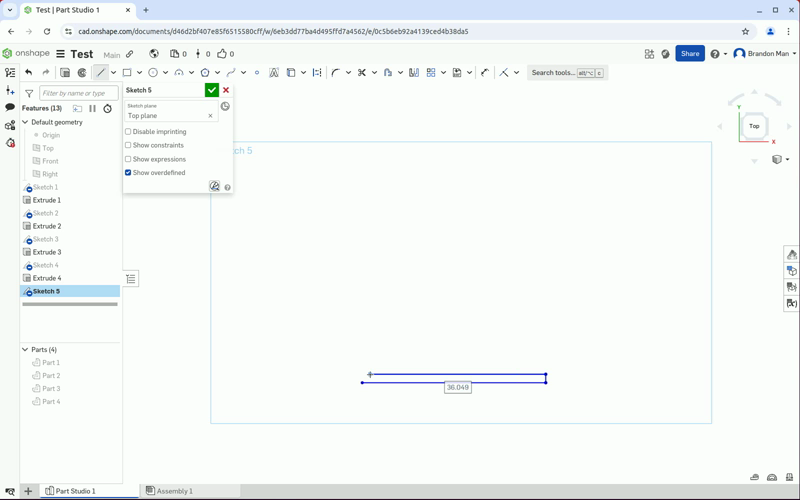
mouse_move(370, 199)
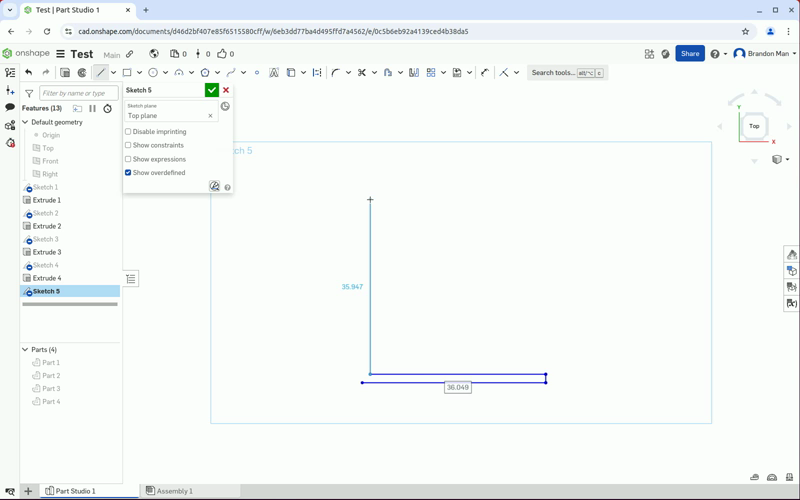
click(370, 199)
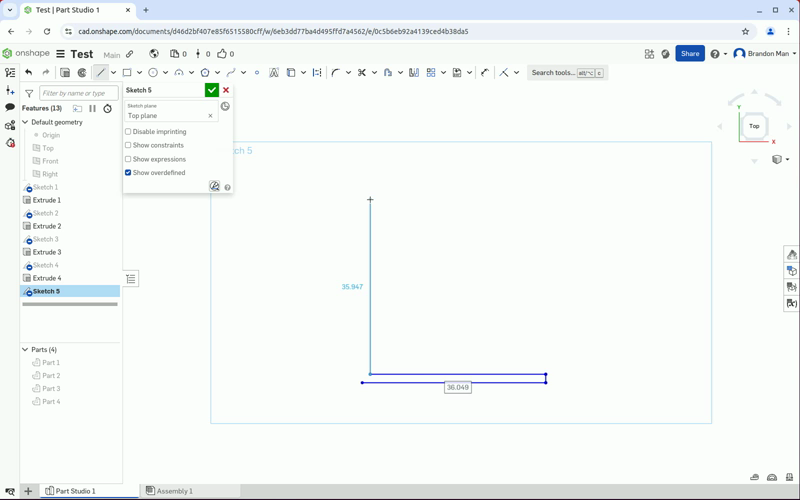
key_up(shift)
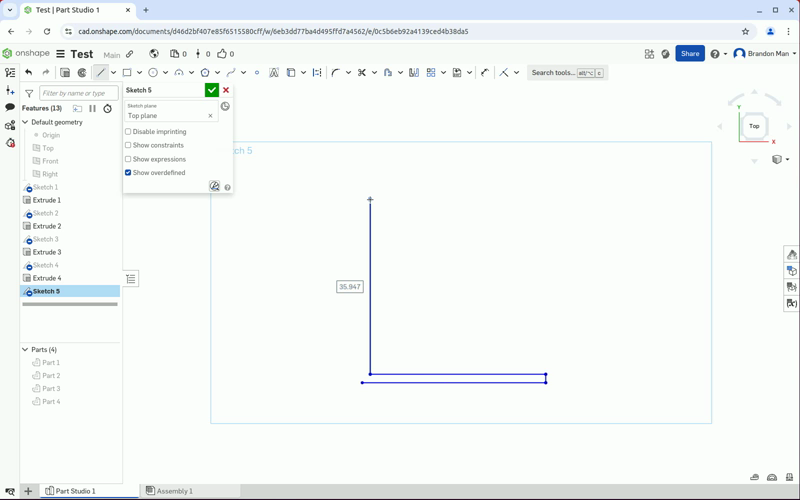
key_down(shift)
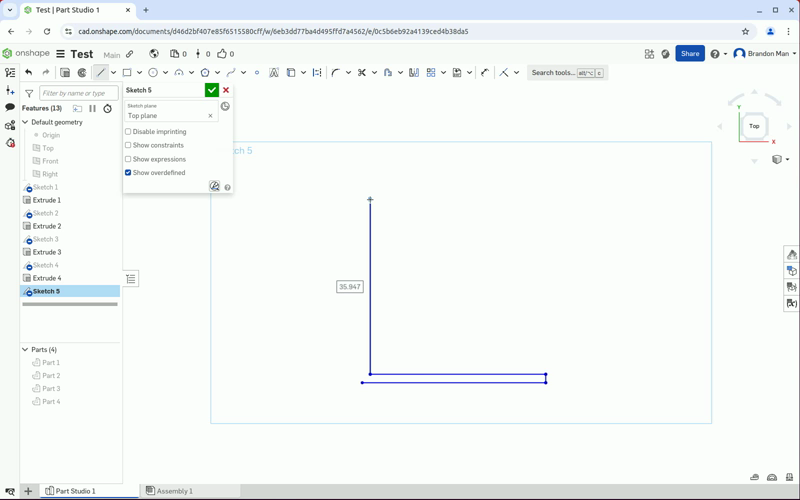
mouse_move(545, 199)
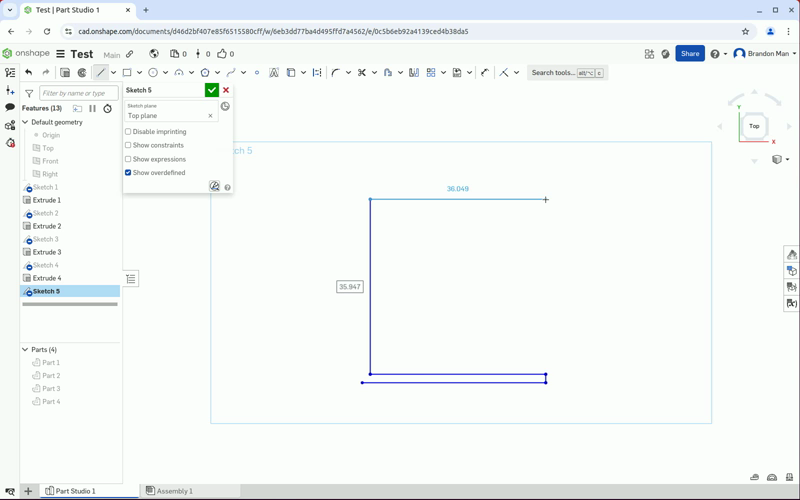
click(545, 199)
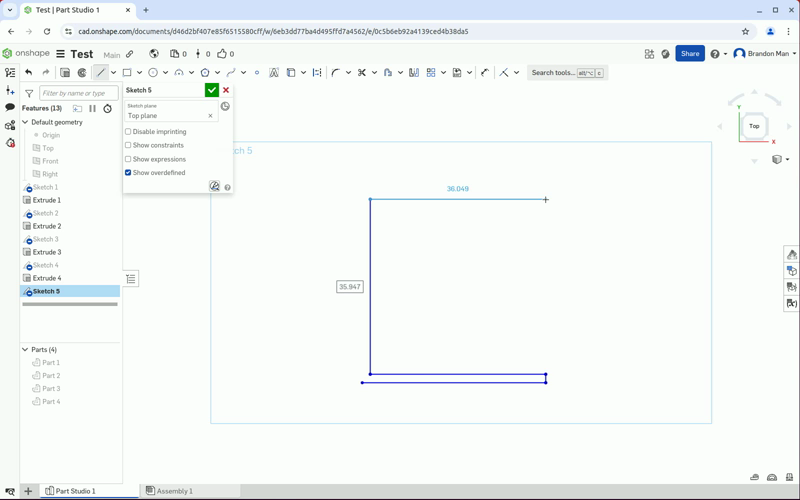
key_up(shift)
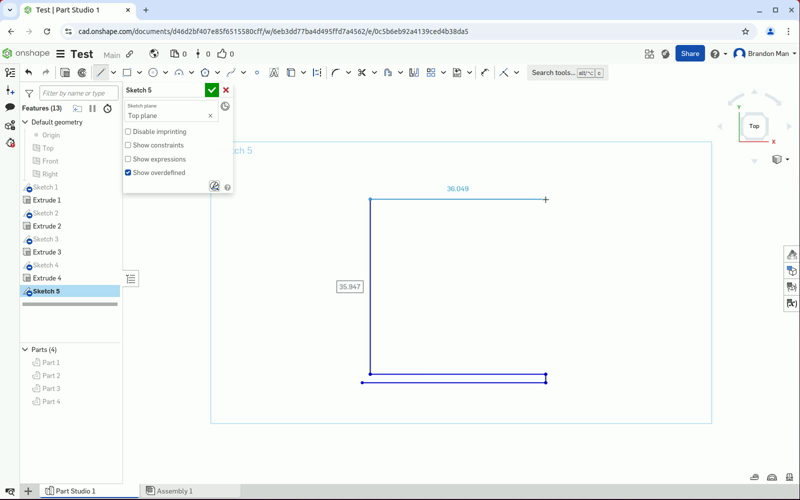
key_down(shift)
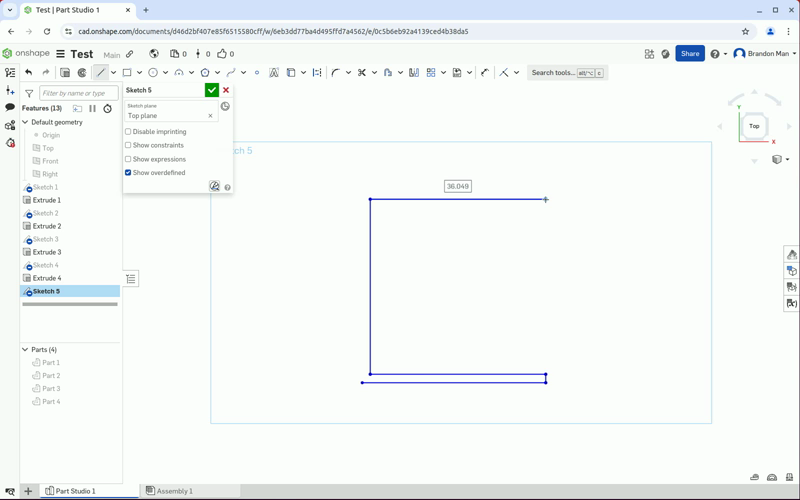
mouse_move(575, 199)
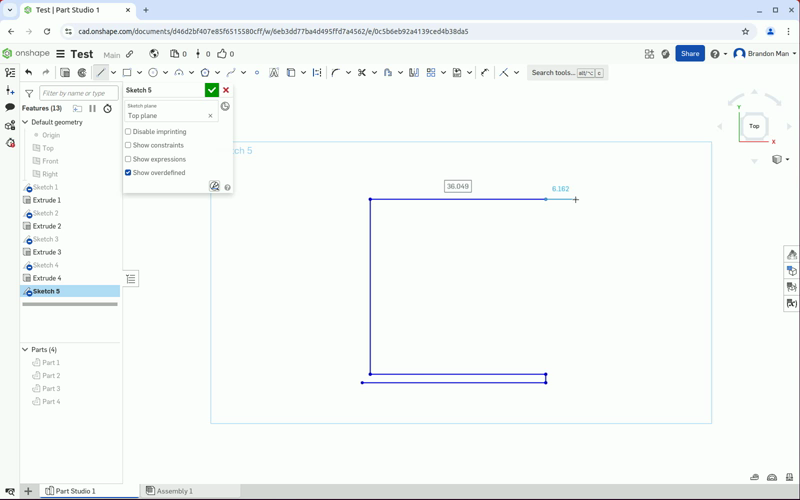
mouse_move(545, 191)
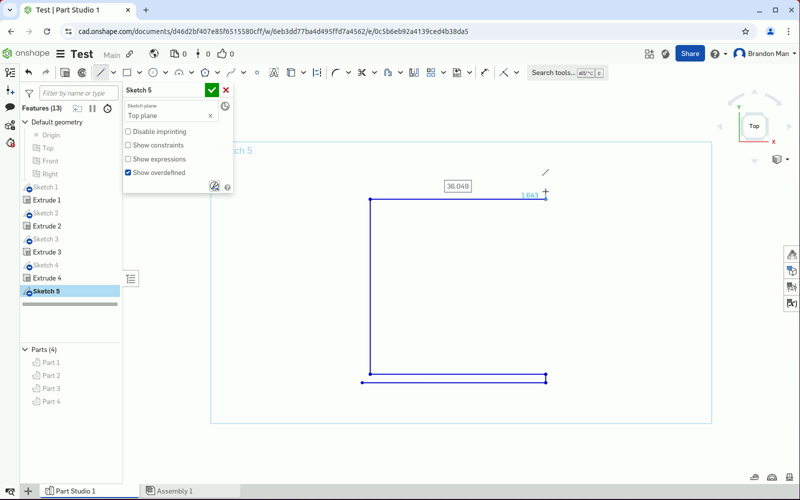
click(545, 191)
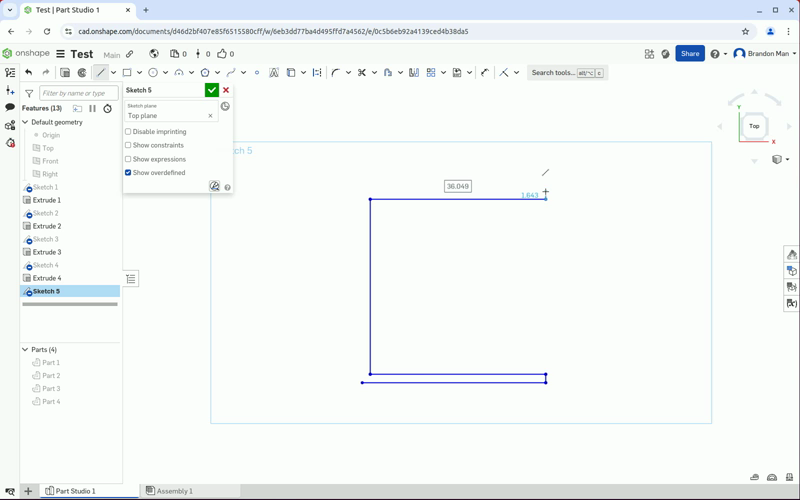
key_up(shift)
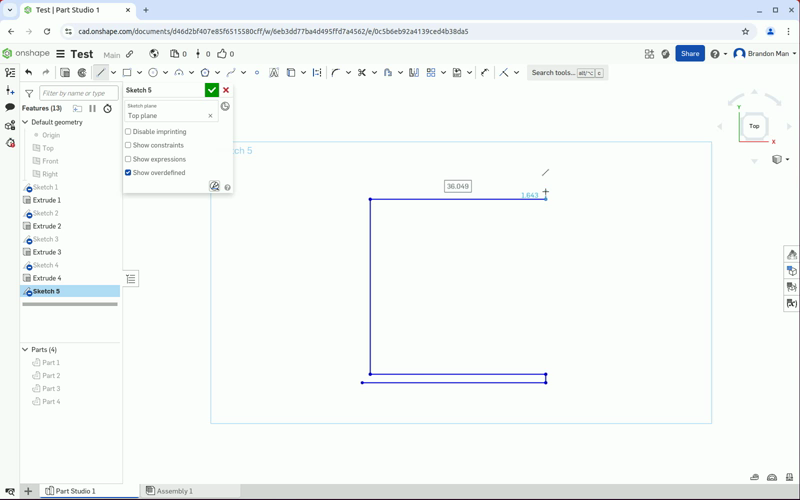
key_down(shift)
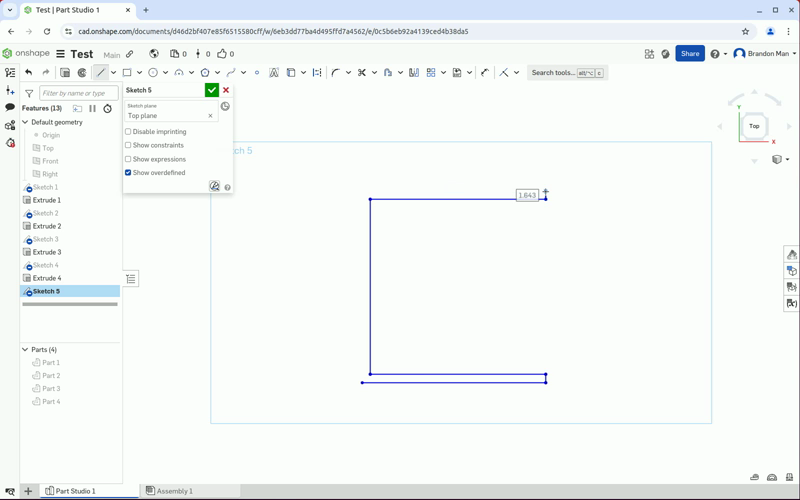
mouse_move(362, 191)
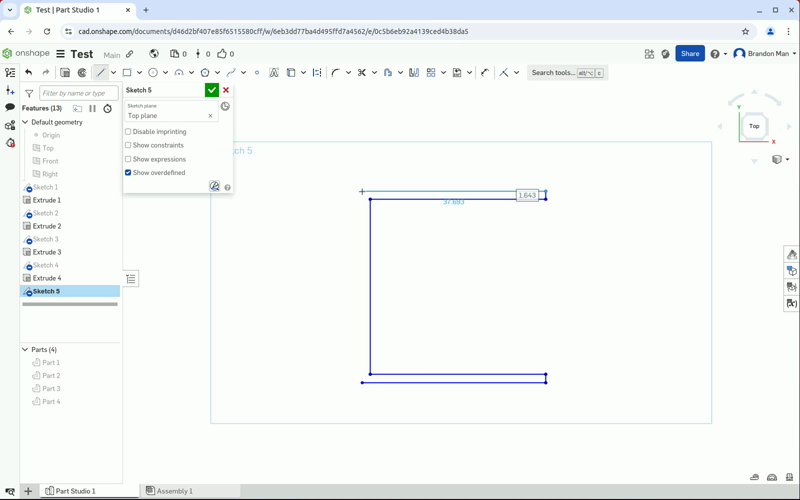
click(362, 191)
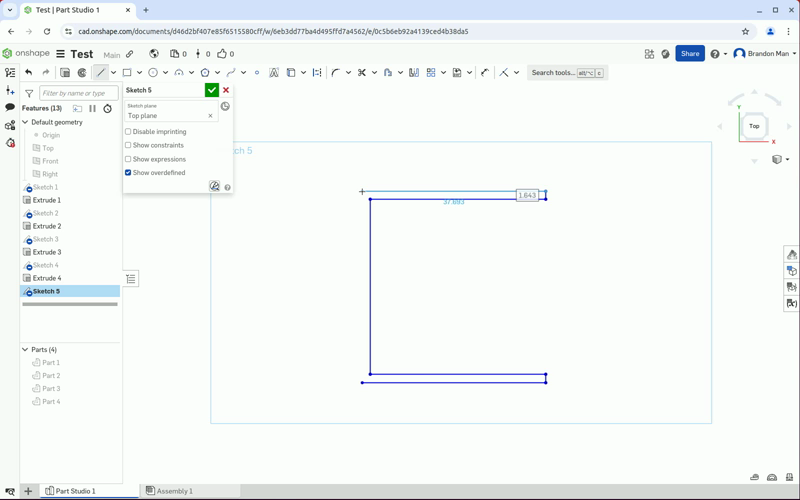
key_up(shift)
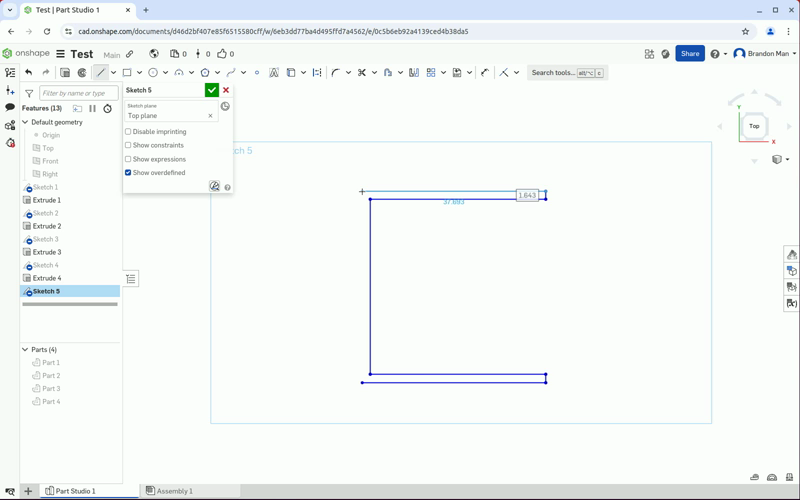
key_down(shift)
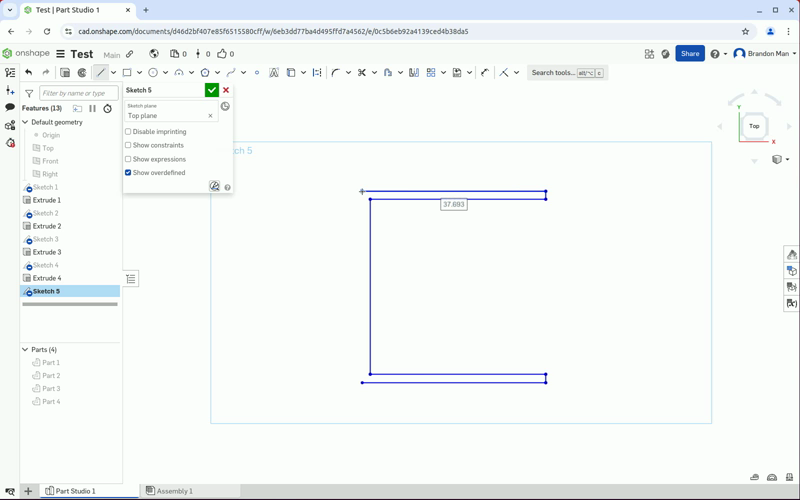
mouse_move(362, 382)
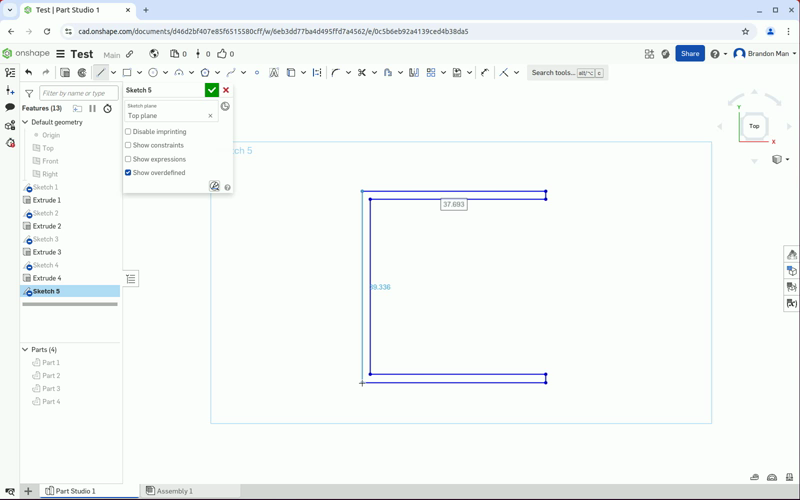
key_up(shift)
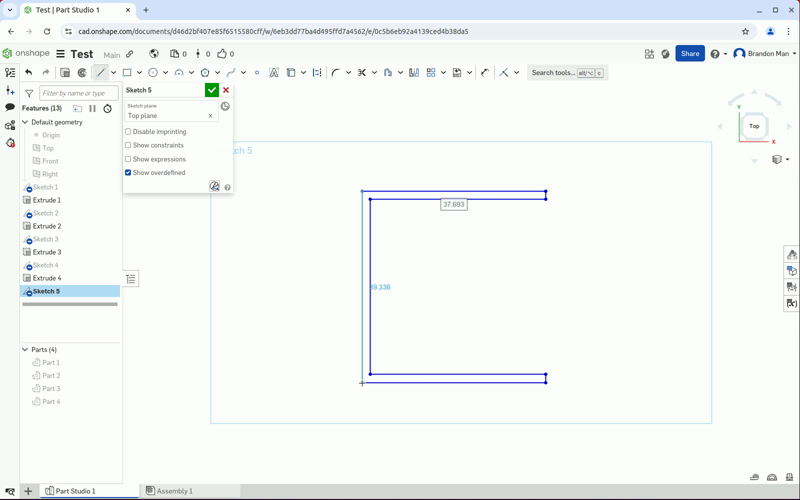
click(362, 382)
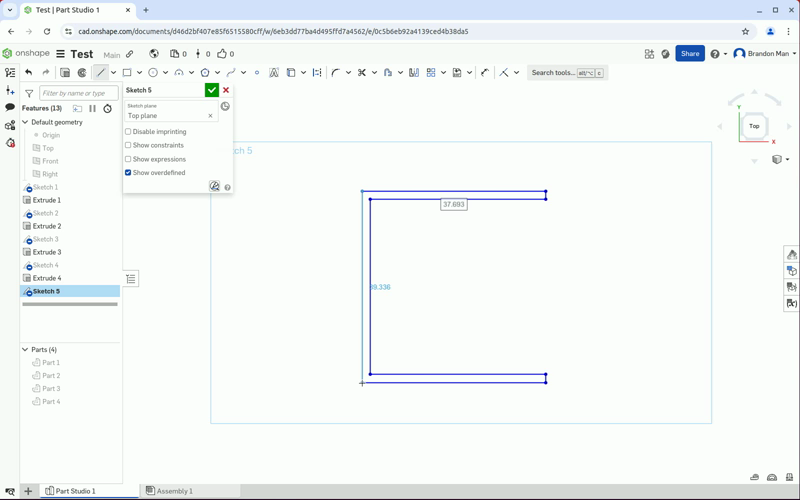
key(esc)
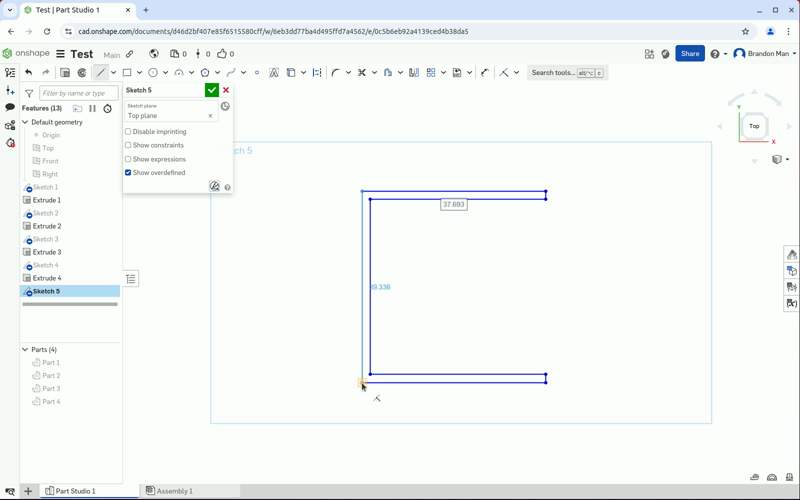
mouse_move(367, 307)
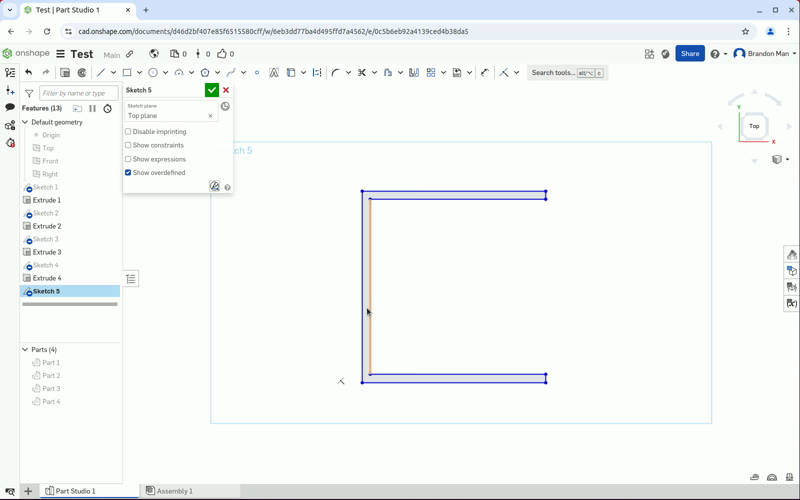
click(367, 307)
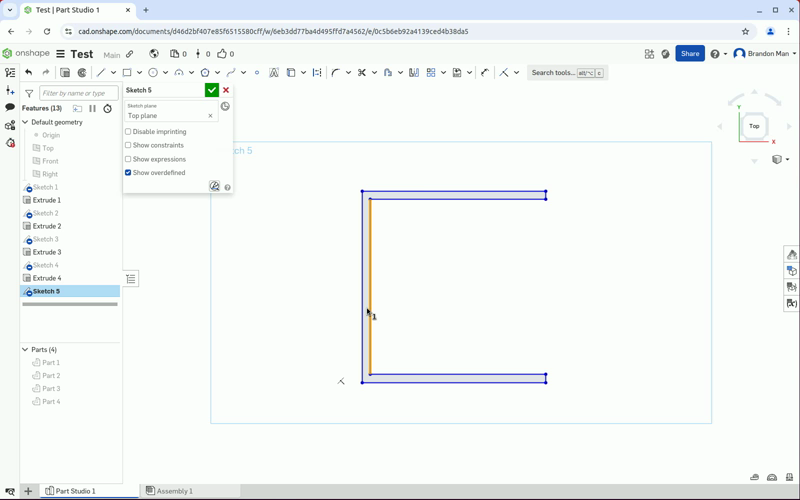
mouse_move(73, 352)
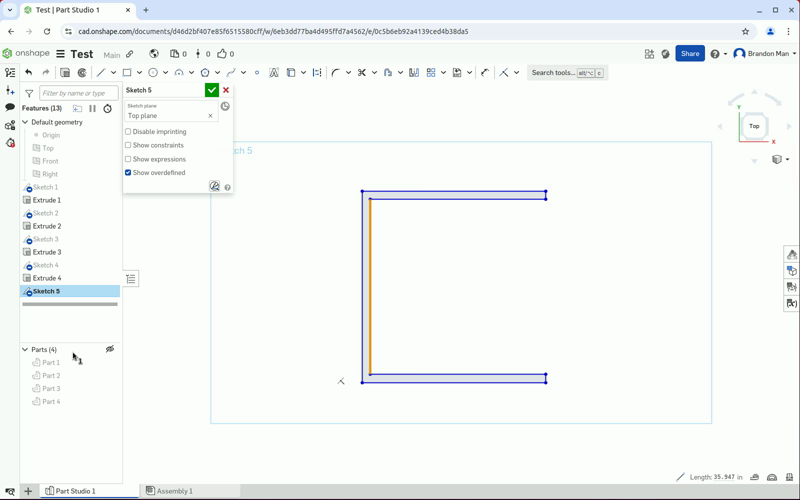
key(shift+y)
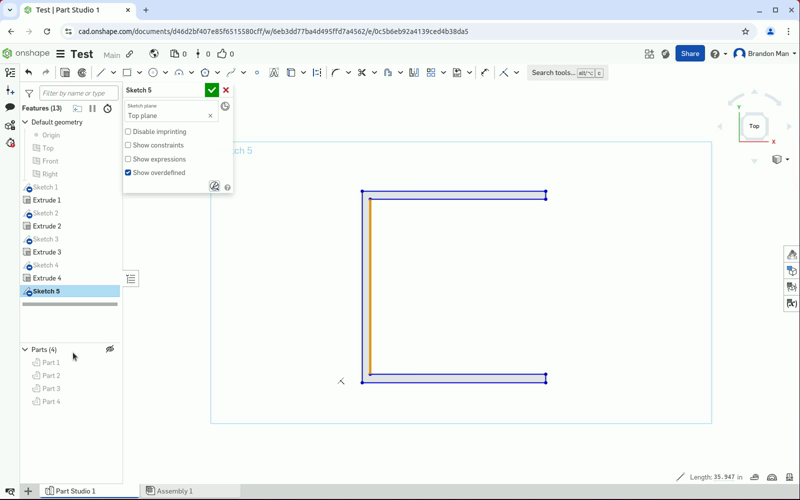
key(shift+e)
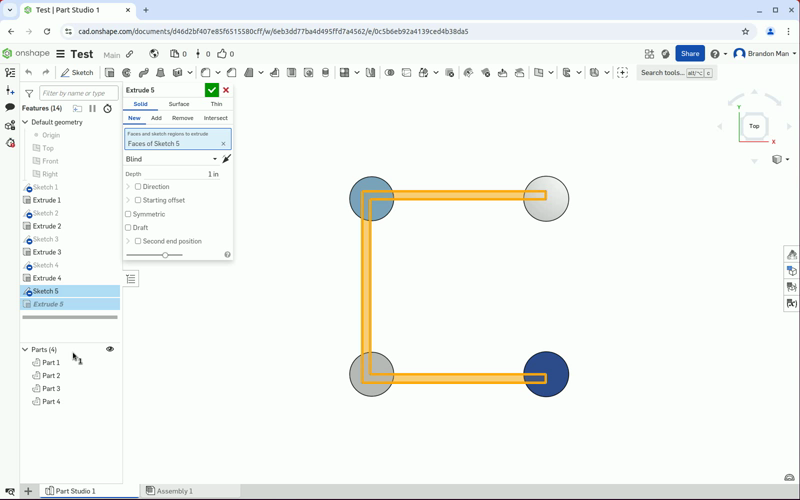
mouse_move(143, 106)
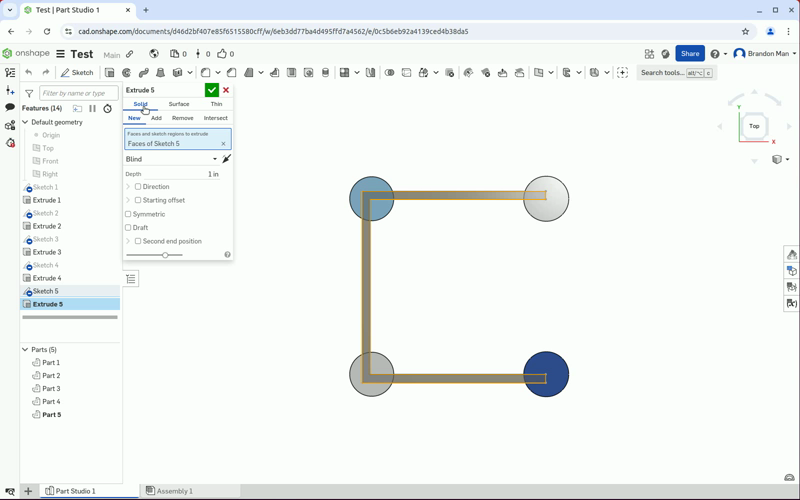
click(143, 106)
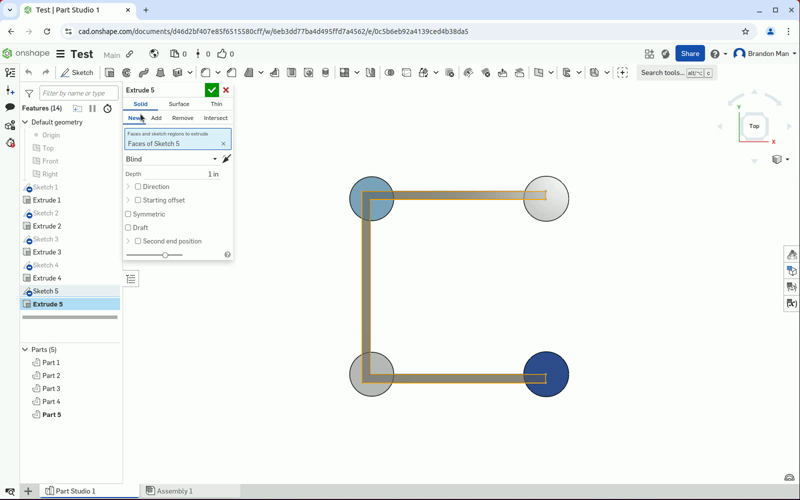
mouse_move(137, 120)
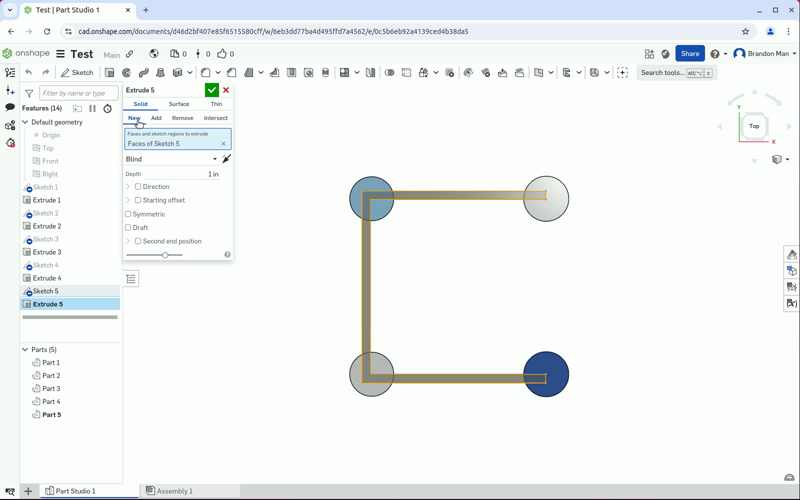
click(137, 120)
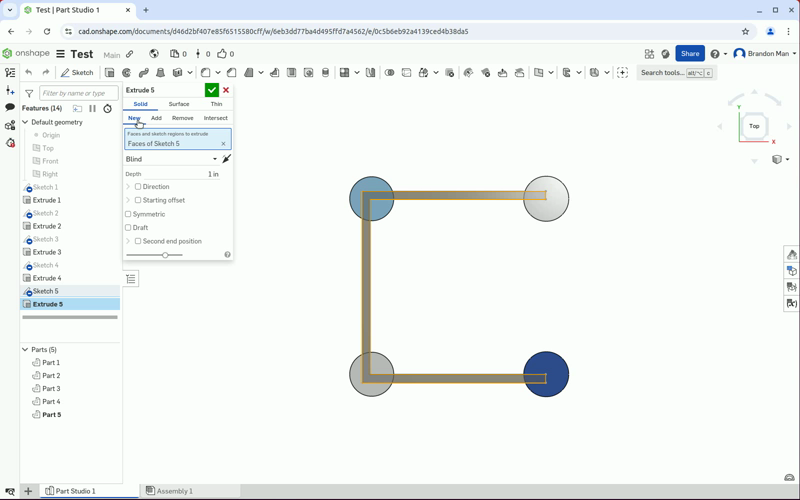
key(tab, 4)
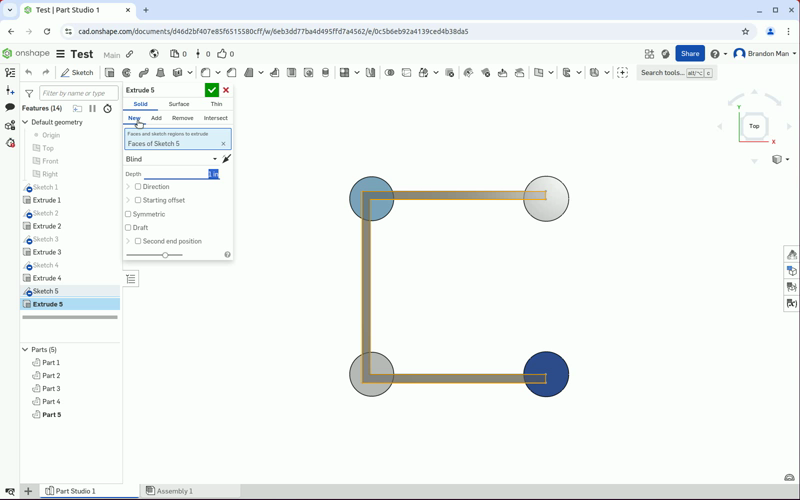
text(0.963)
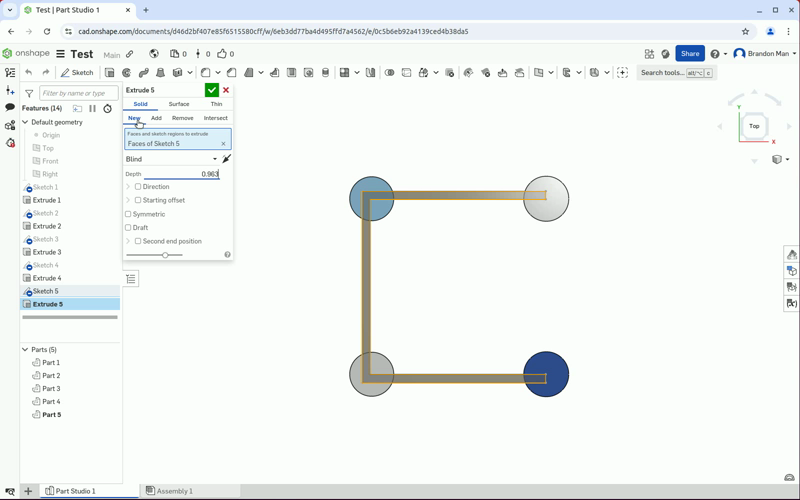
key(enter)
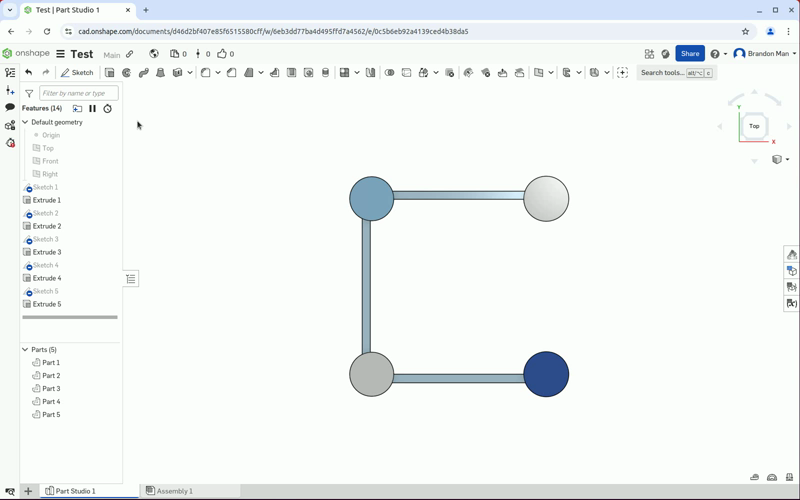
key(shift+h)
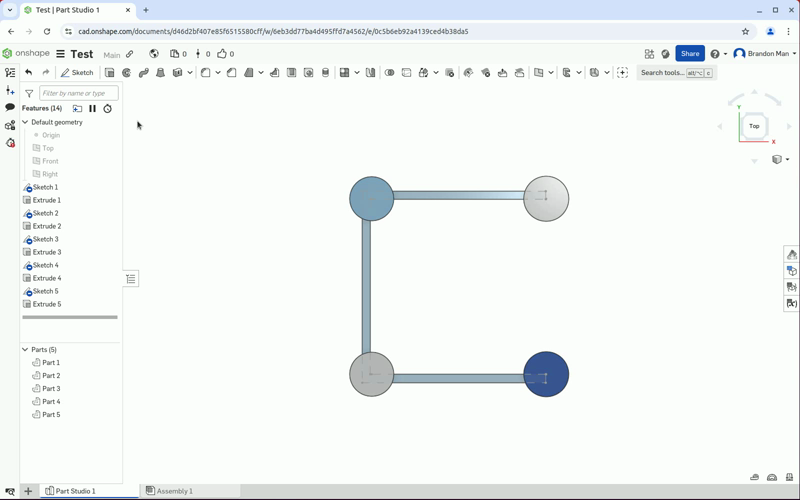
key(shift+h)
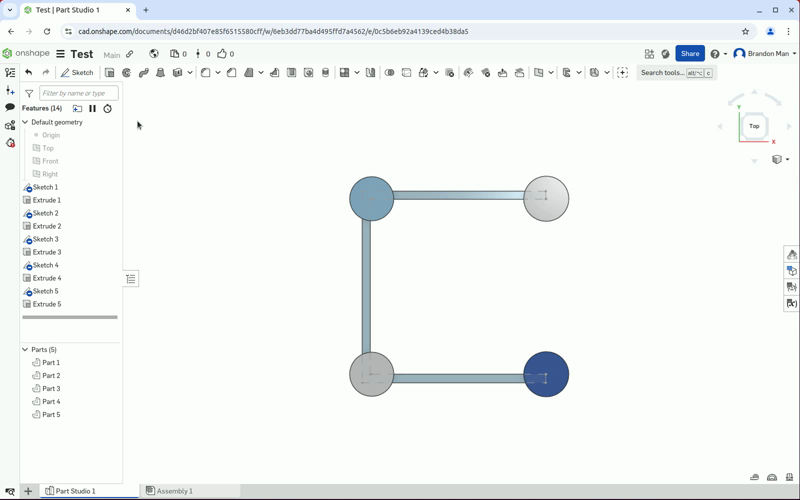
key(shift+7)
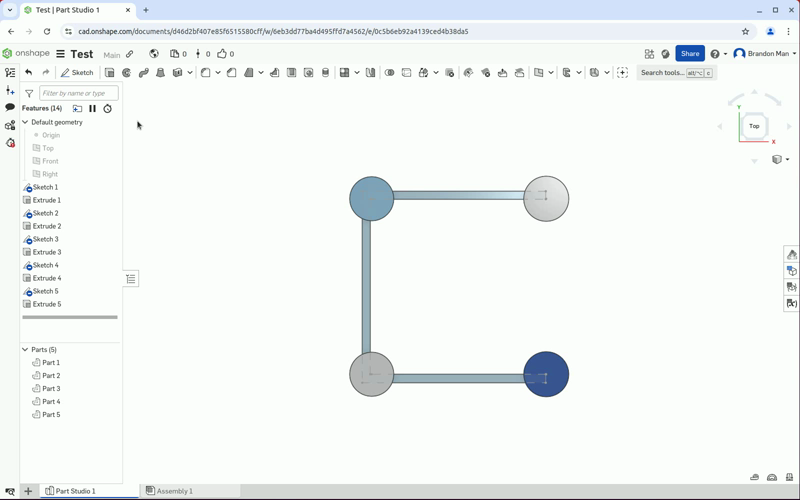
key(up, 3)
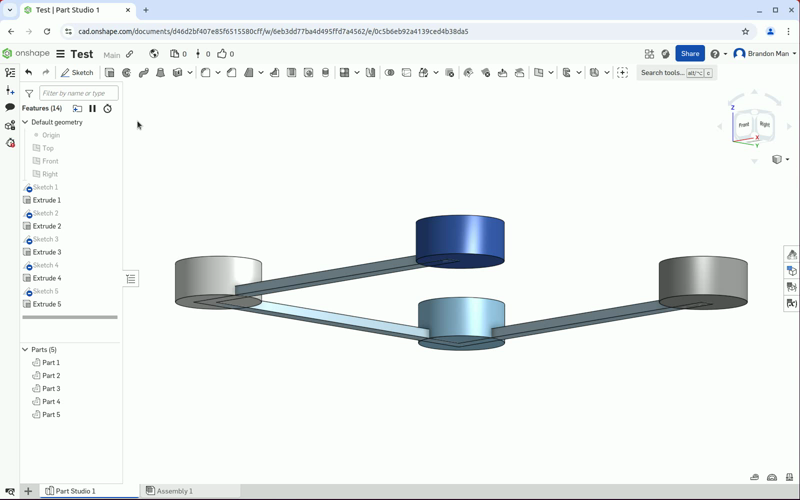
key(left, 3)
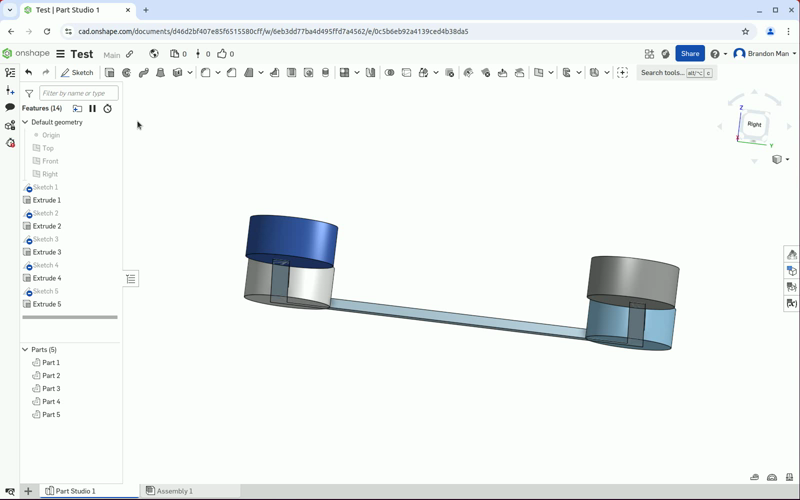
key(right, 3)
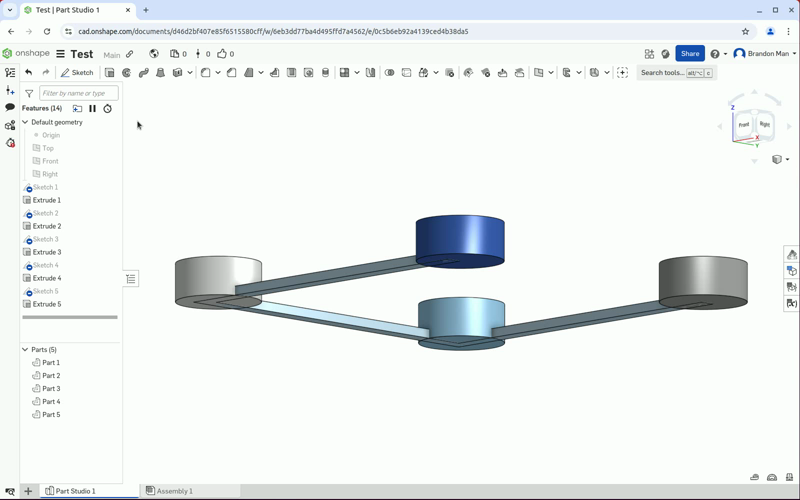
key(down, 3)
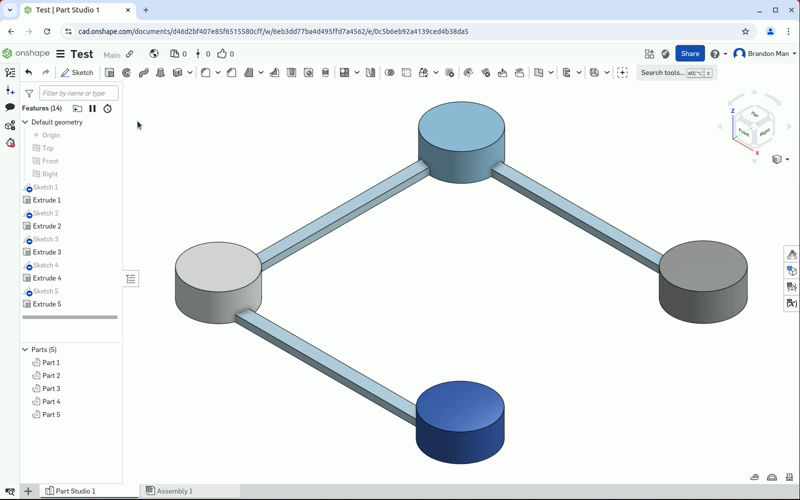
mouse_move(73, 189)
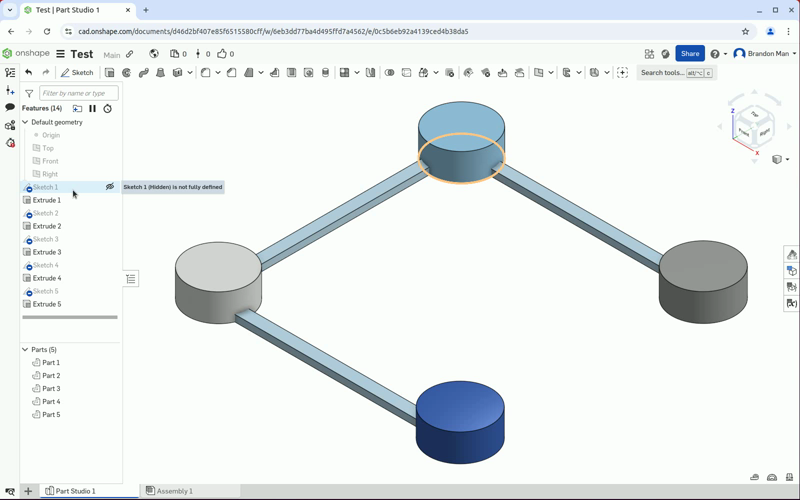
click(73, 189)